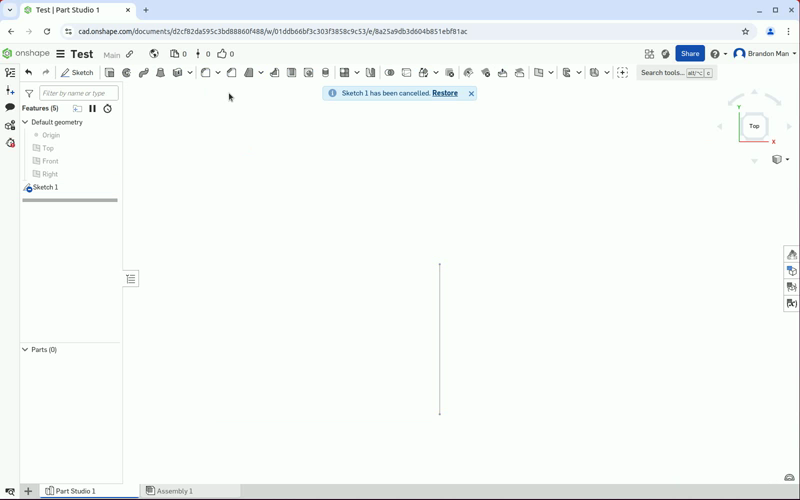
key(shift+h)
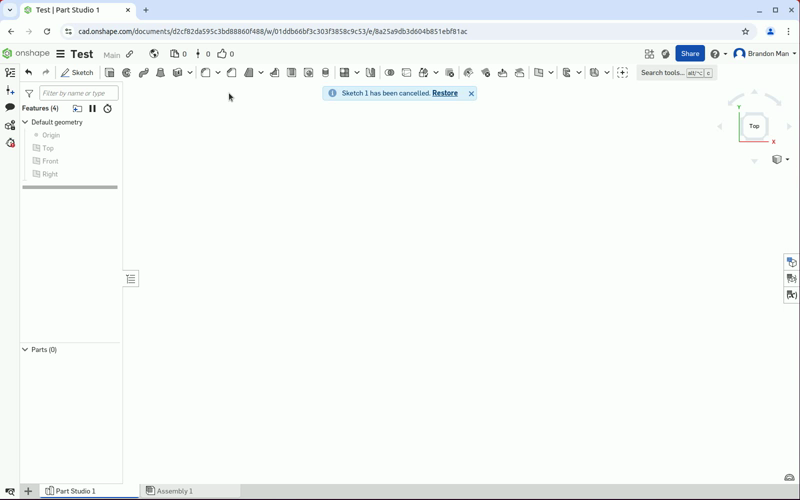
mouse_move(73, 352)
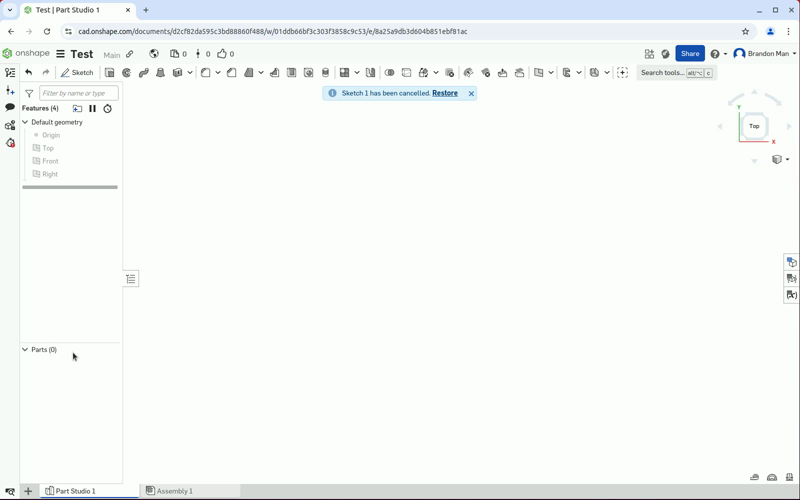
key(y)
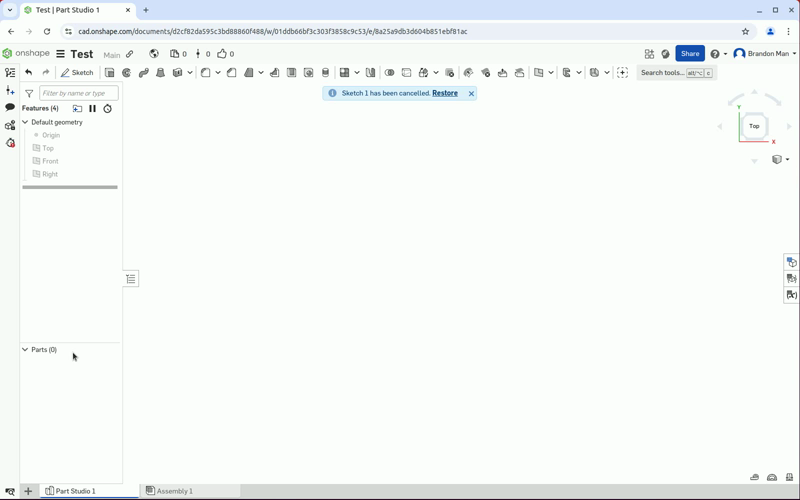
key(shift+p)
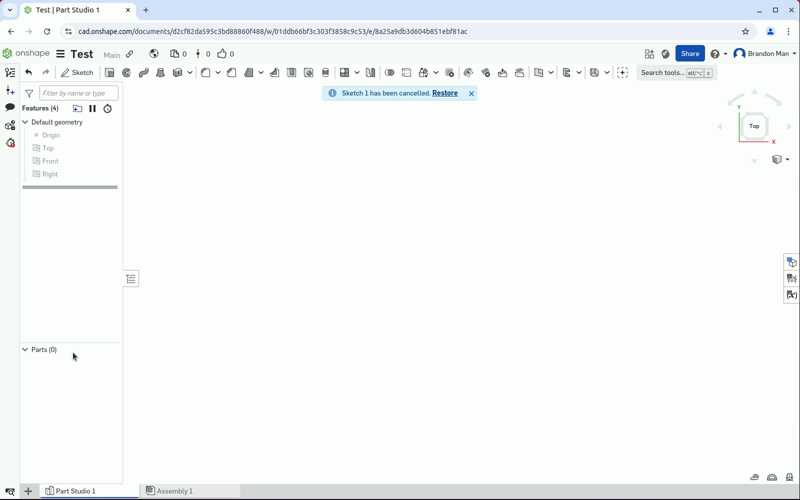
key(space)
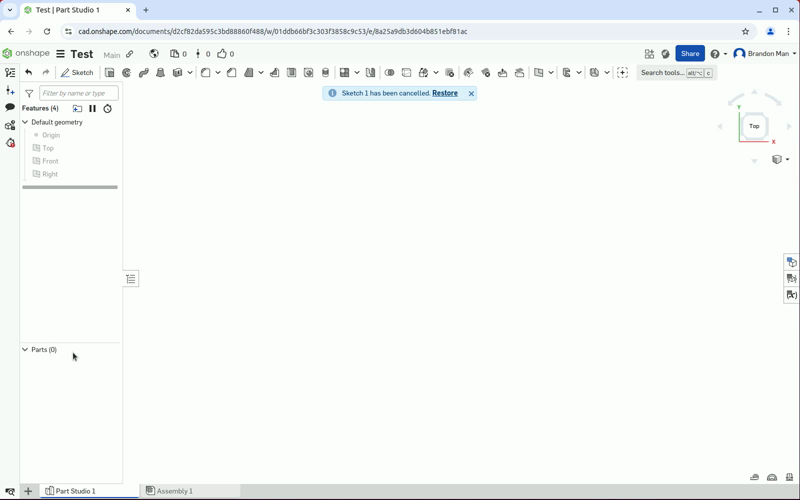
key_down(shift)
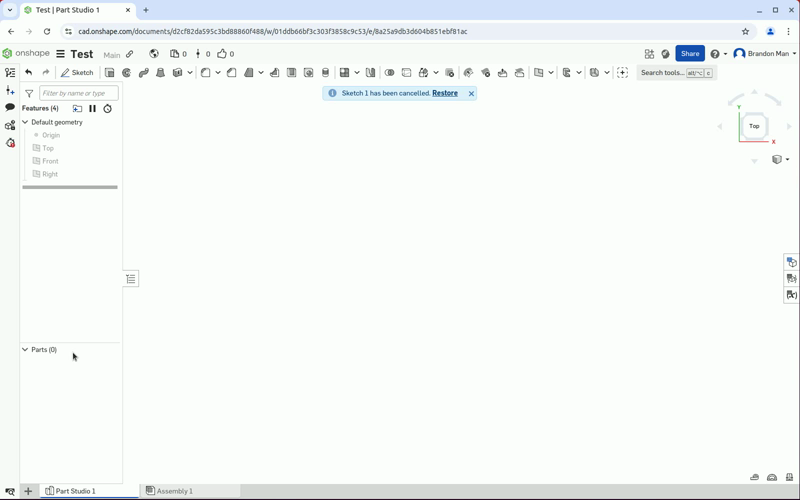
key(up)
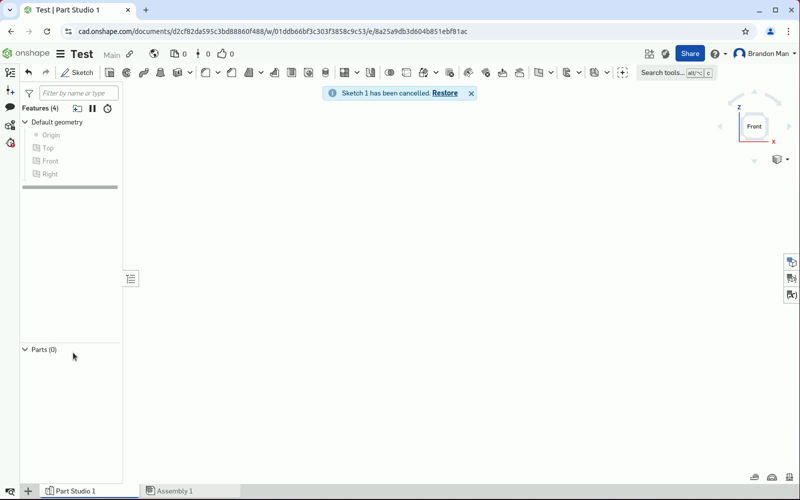
key_up(shift)
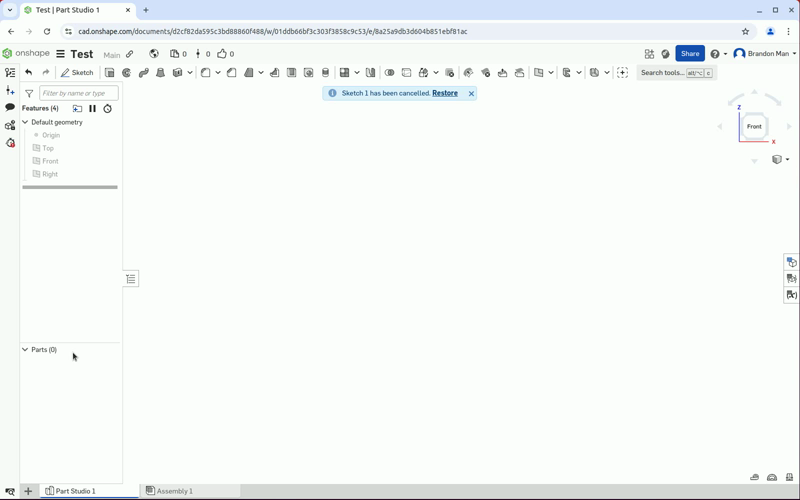
mouse_move(73, 352)
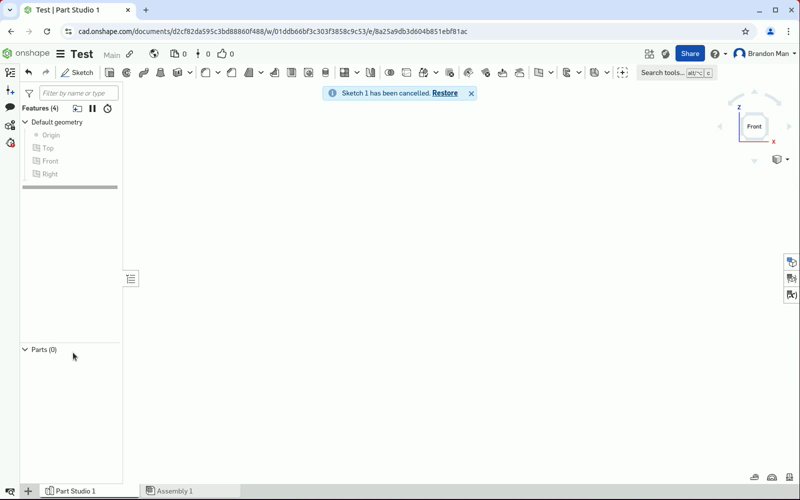
key(shift+y)
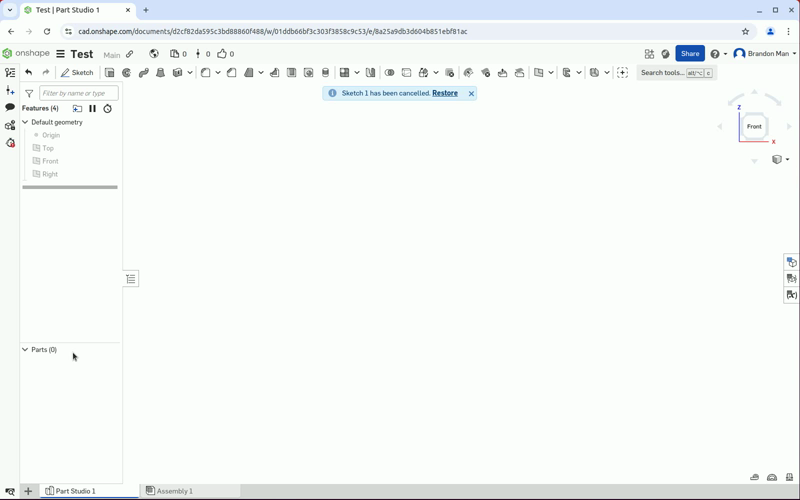
key(shift+s)
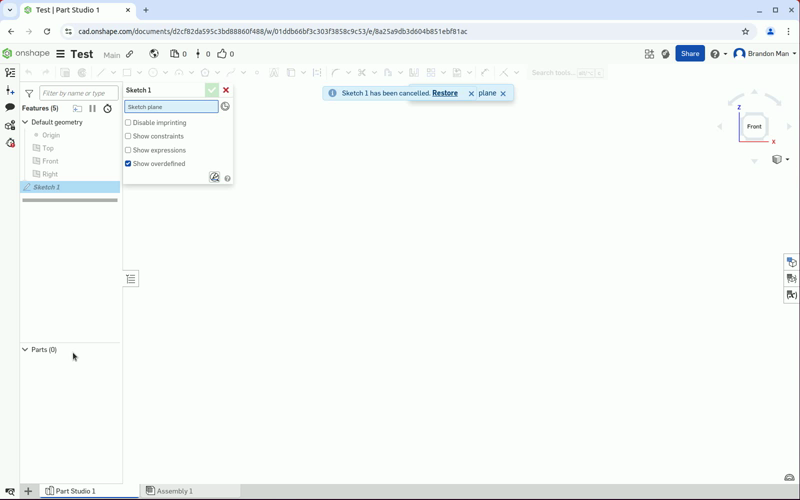
mouse_move(73, 163)
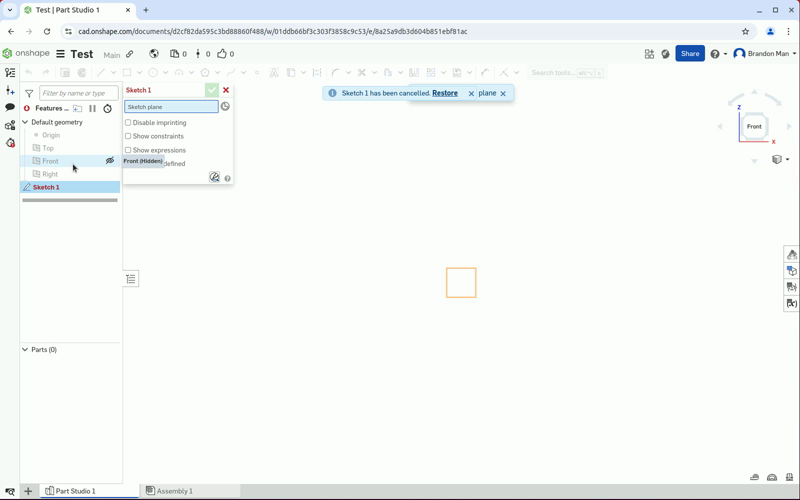
click(73, 163)
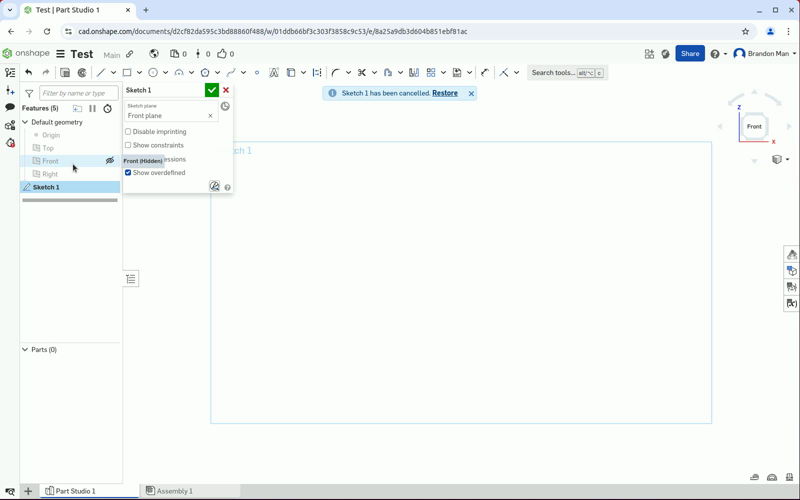
mouse_move(73, 352)
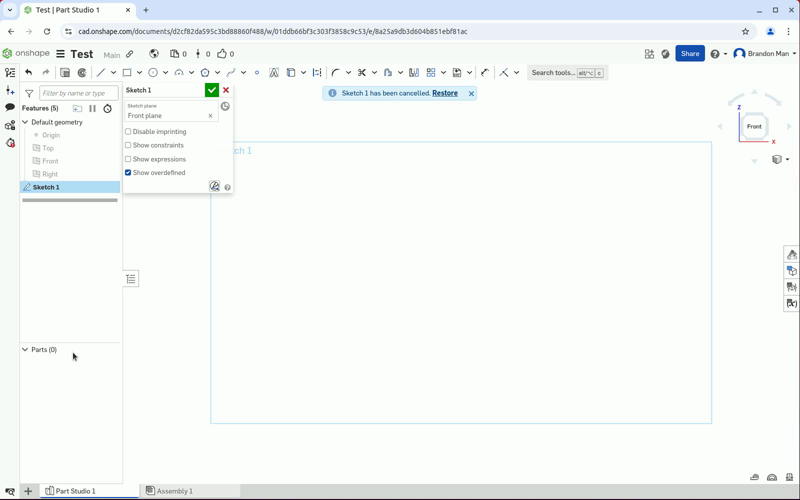
key(y)
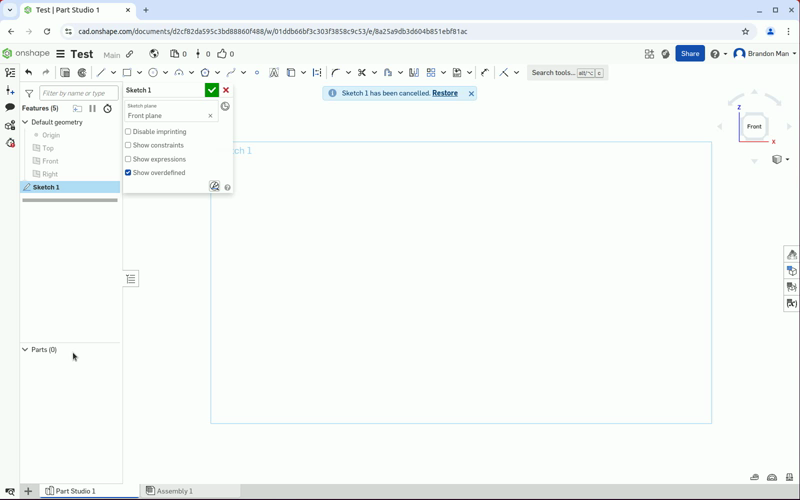
key(c)
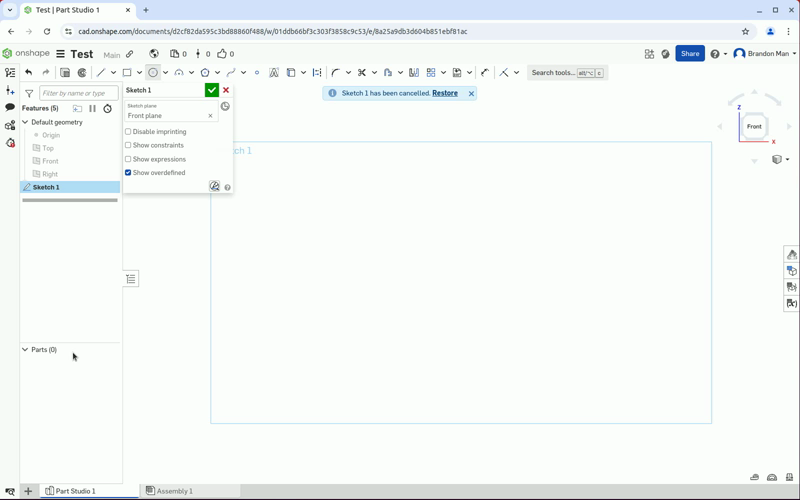
key_down(shift)
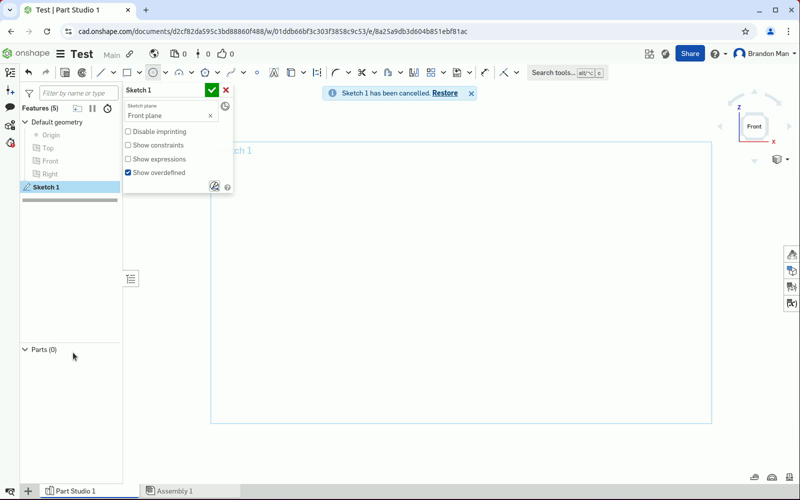
mouse_move(461, 282)
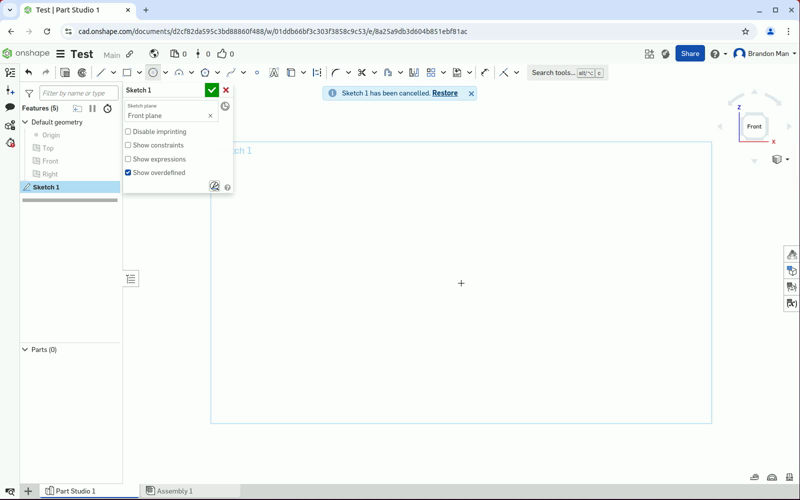
click(461, 282)
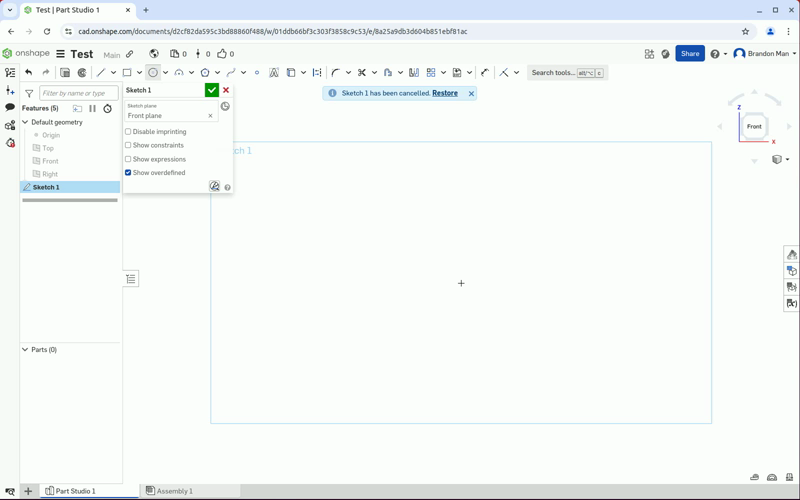
key_up(shift)
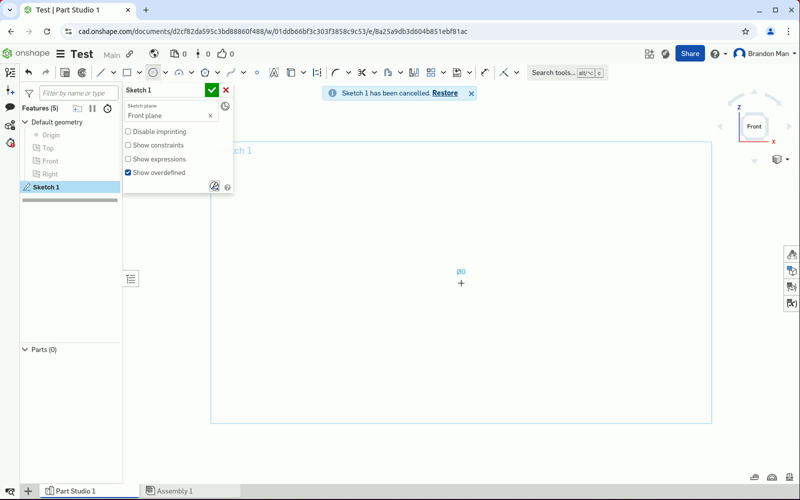
mouse_move(574, 282)
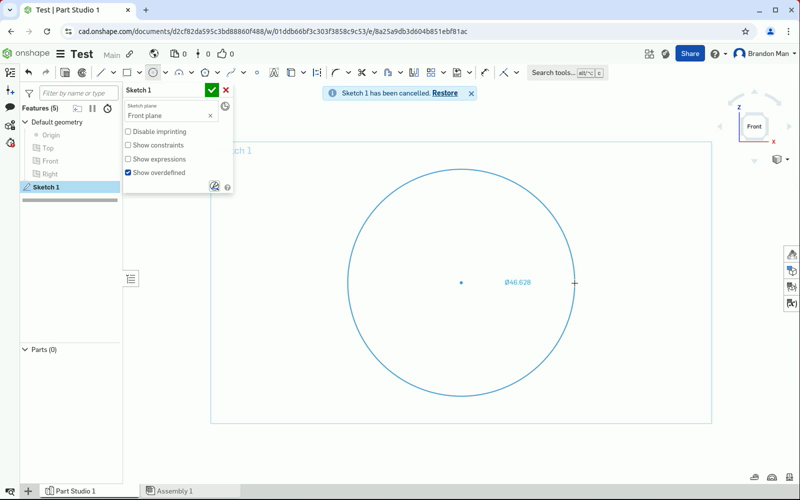
click(574, 282)
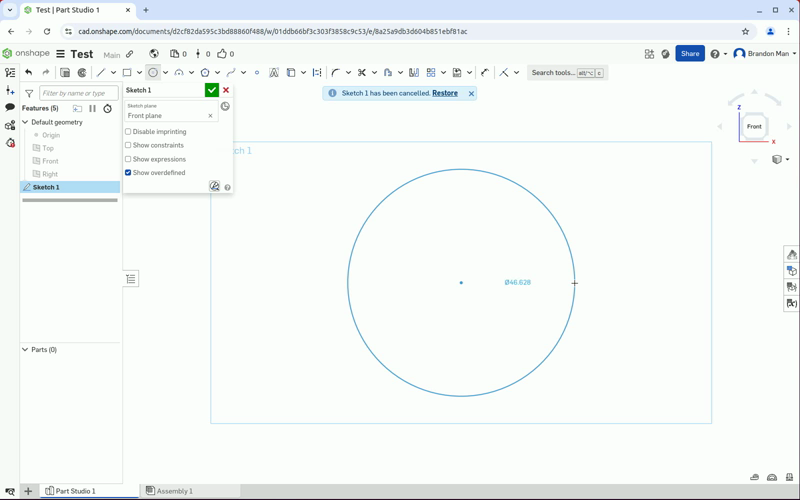
key(esc)
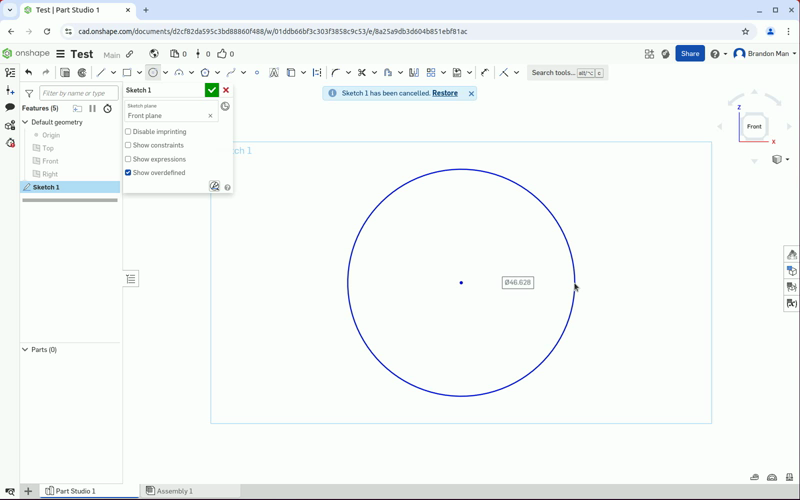
mouse_move(486, 362)
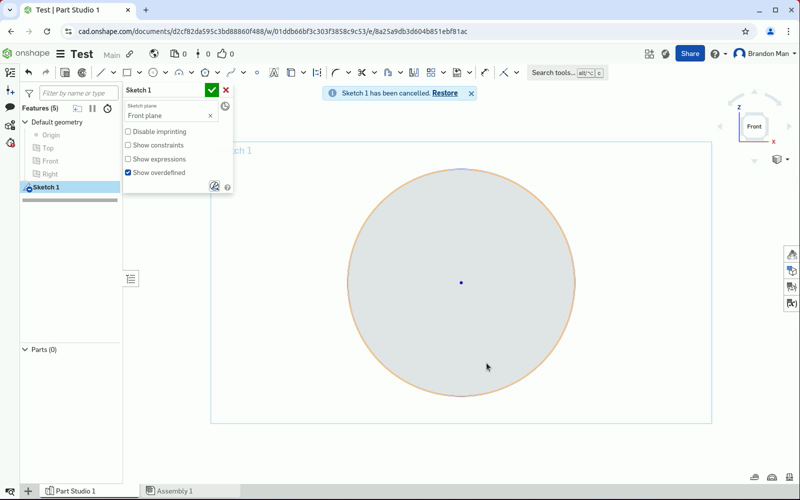
click(486, 362)
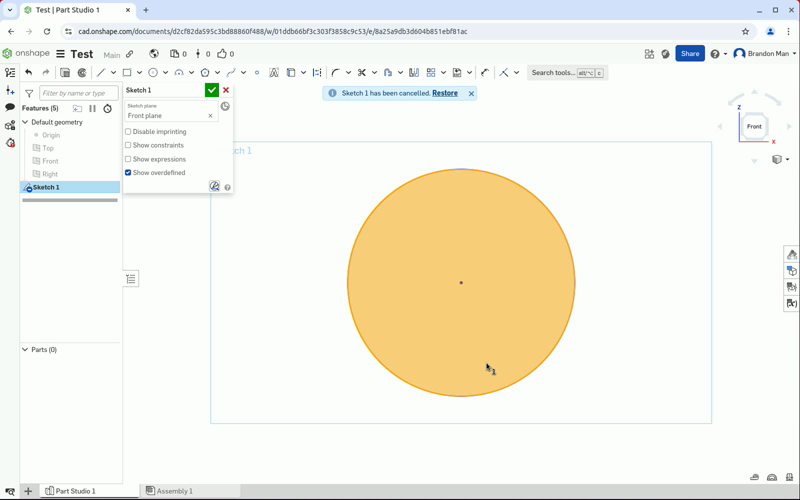
mouse_move(73, 352)
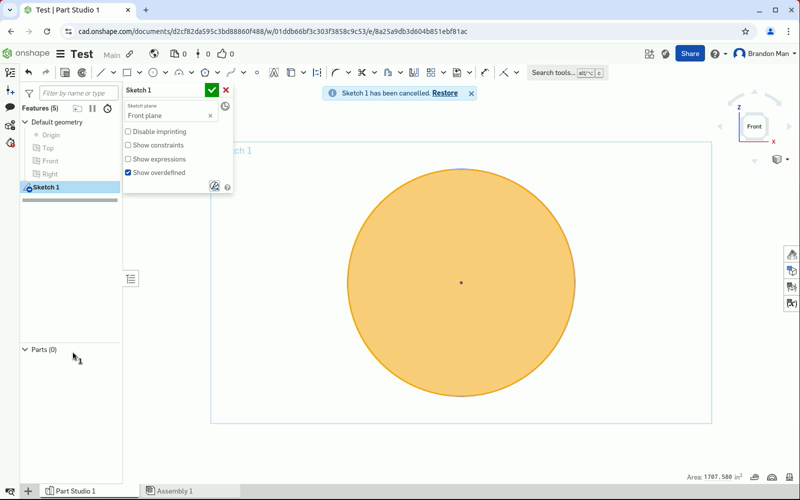
key(shift+y)
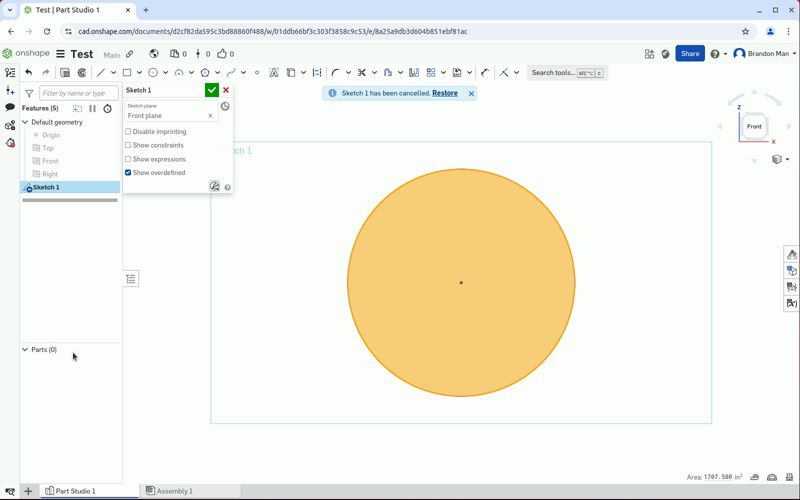
key(shift+e)
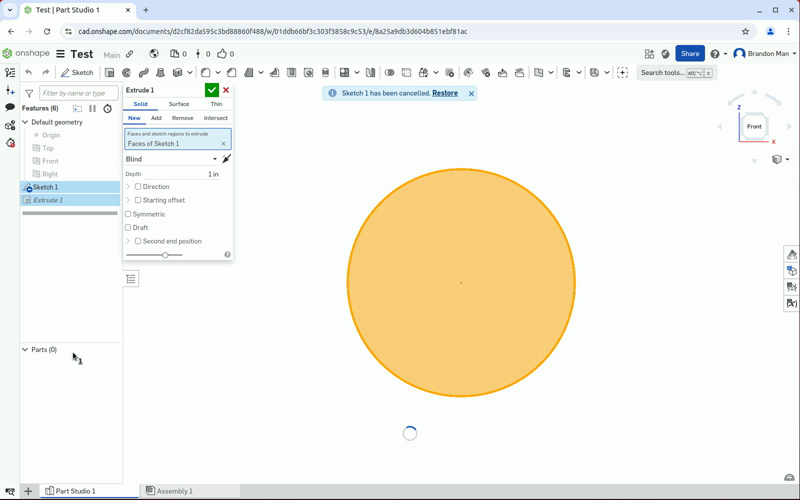
mouse_move(143, 106)
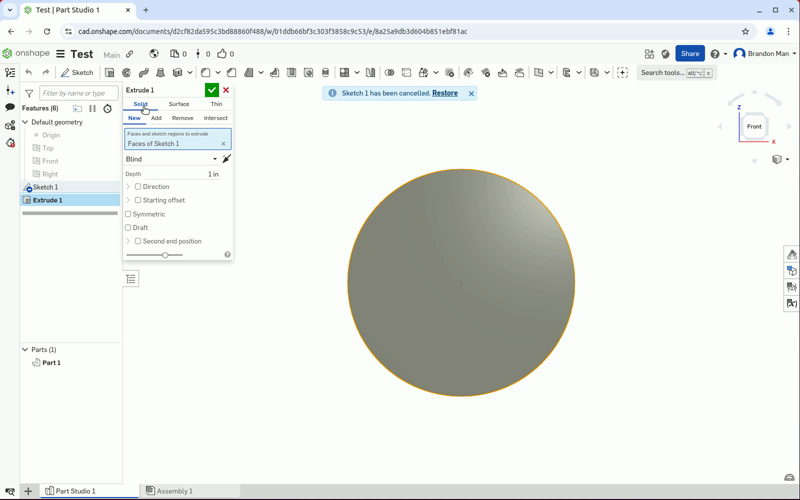
click(143, 106)
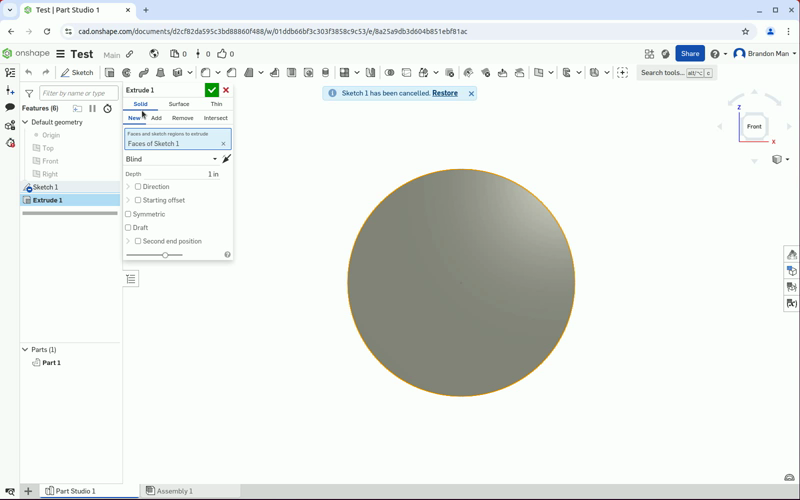
mouse_move(137, 120)
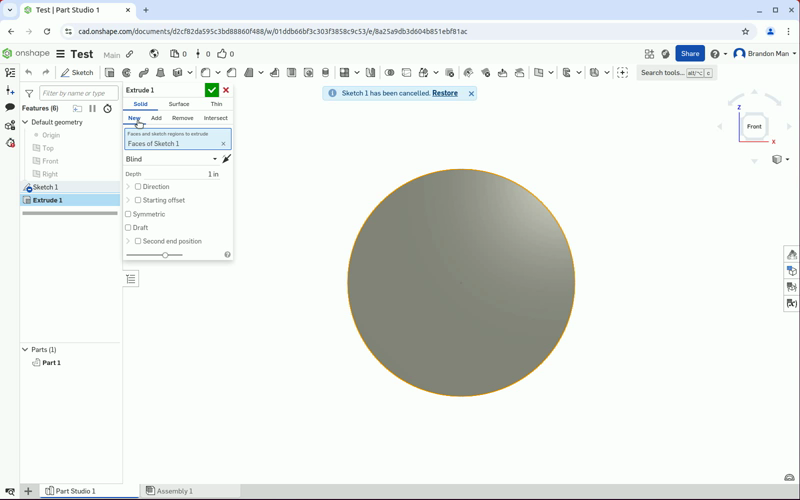
click(137, 120)
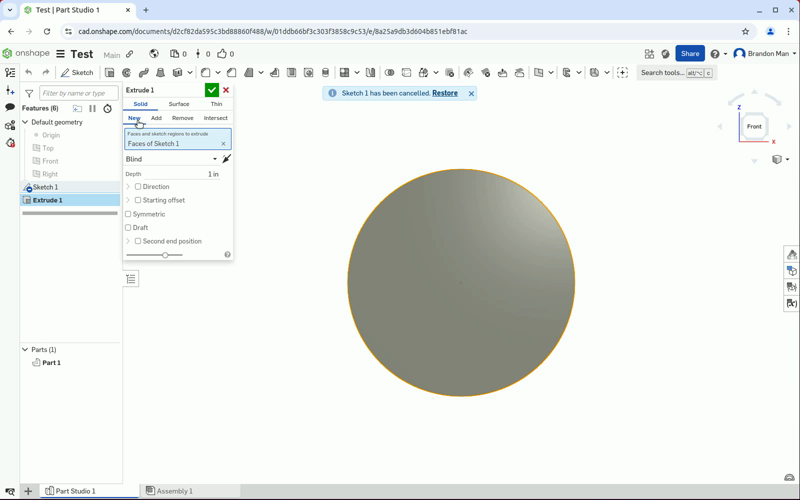
key(tab, 4)
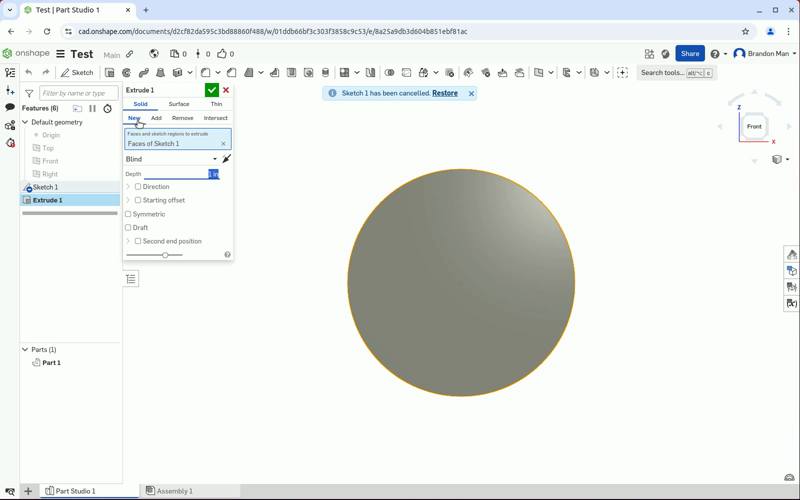
text(2.648)
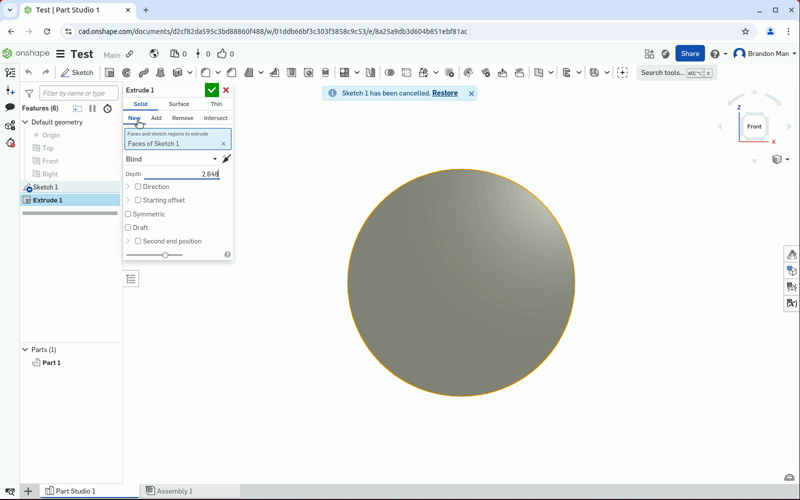
key(enter)
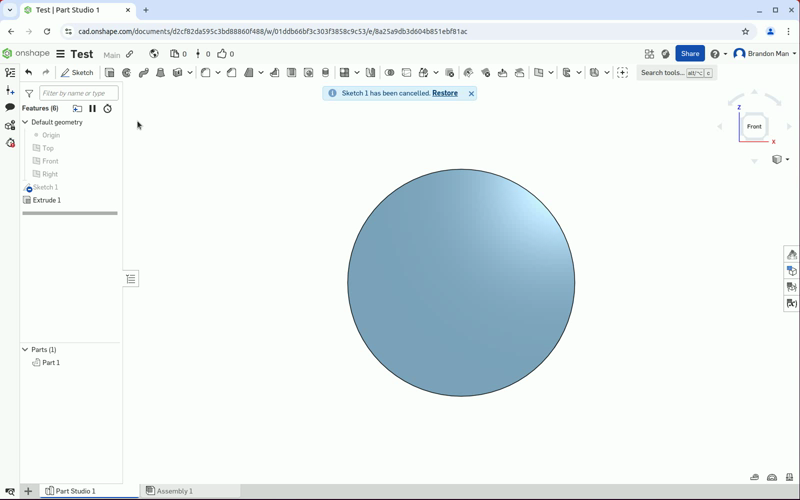
key(shift+h)
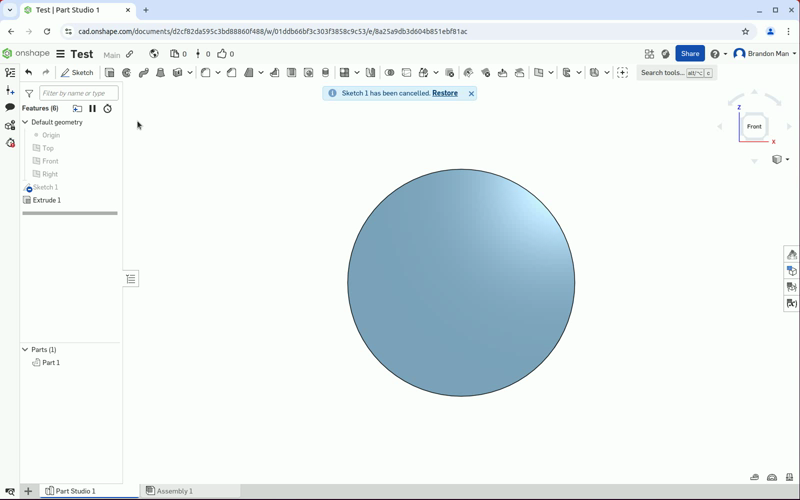
key(shift+h)
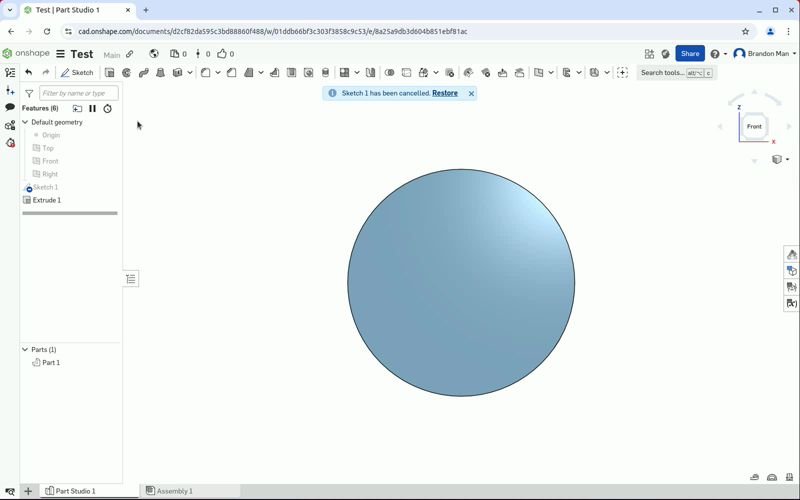
mouse_move(73, 189)
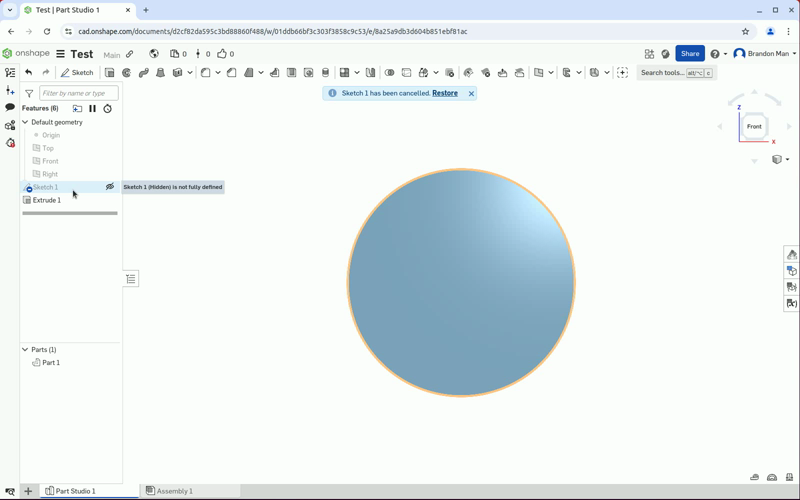
click(73, 189)
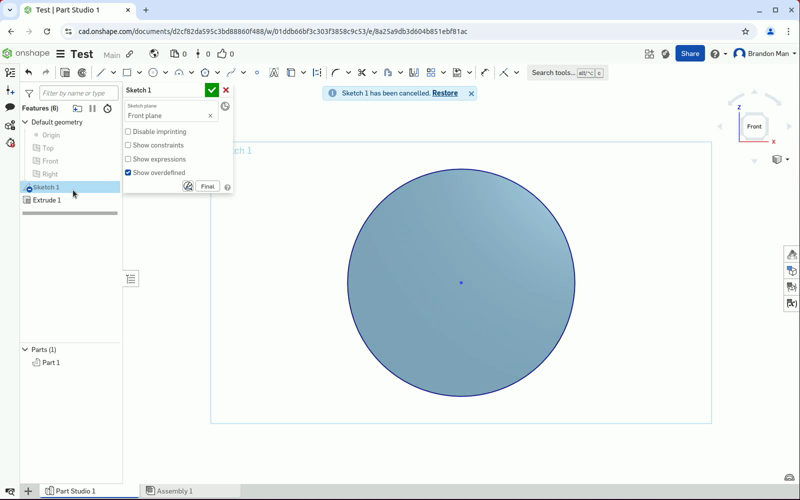
mouse_move(229, 92)
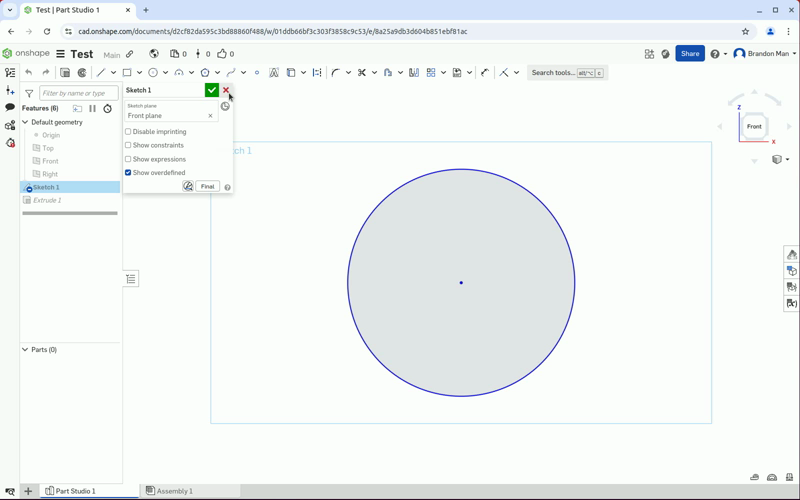
click(229, 92)
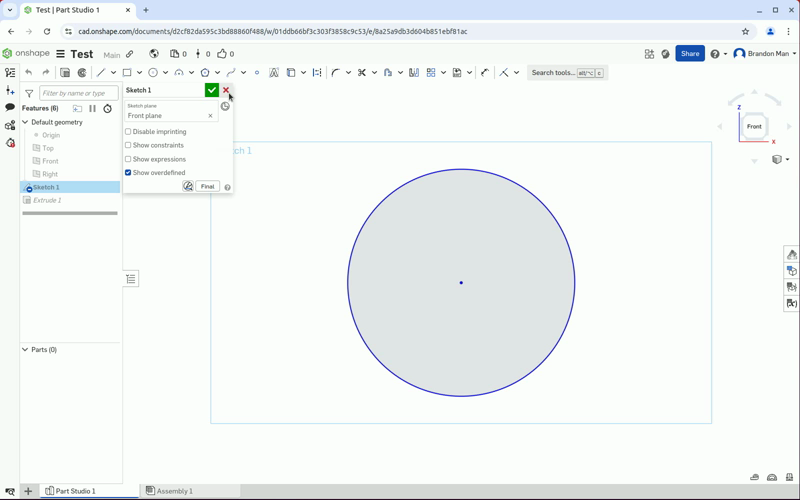
key(shift+s)
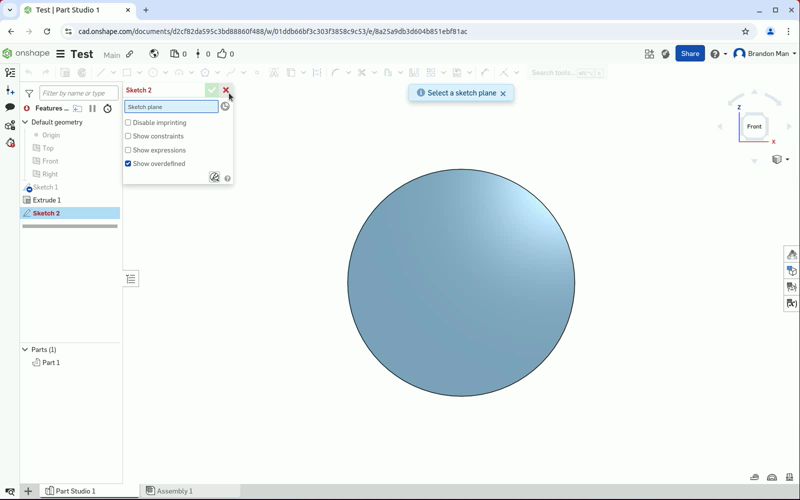
mouse_move(73, 163)
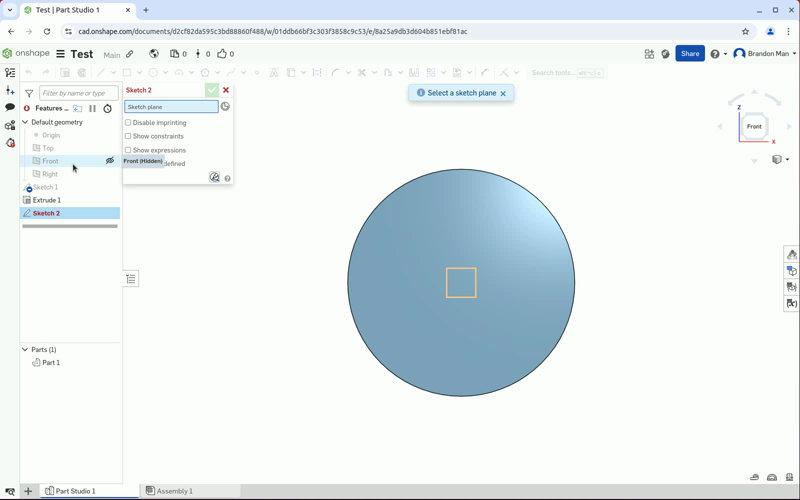
click(73, 163)
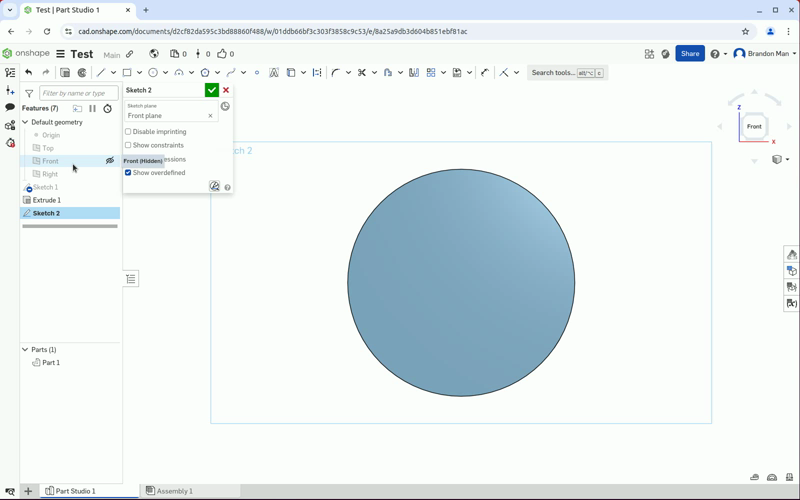
mouse_move(73, 352)
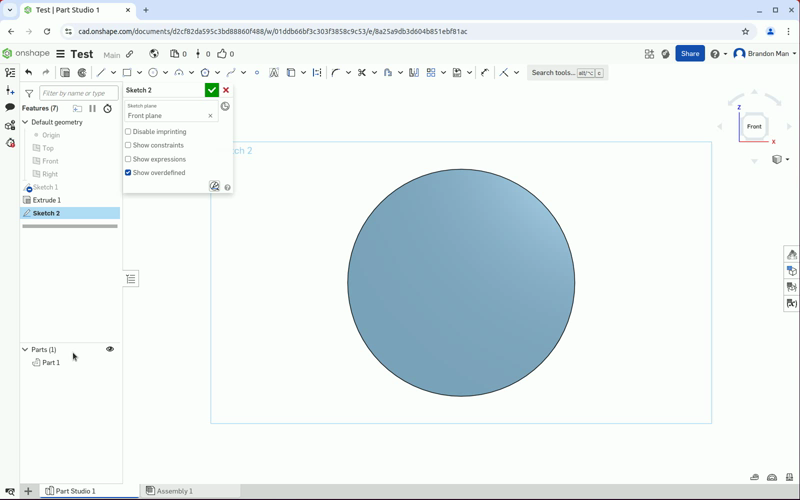
key(y)
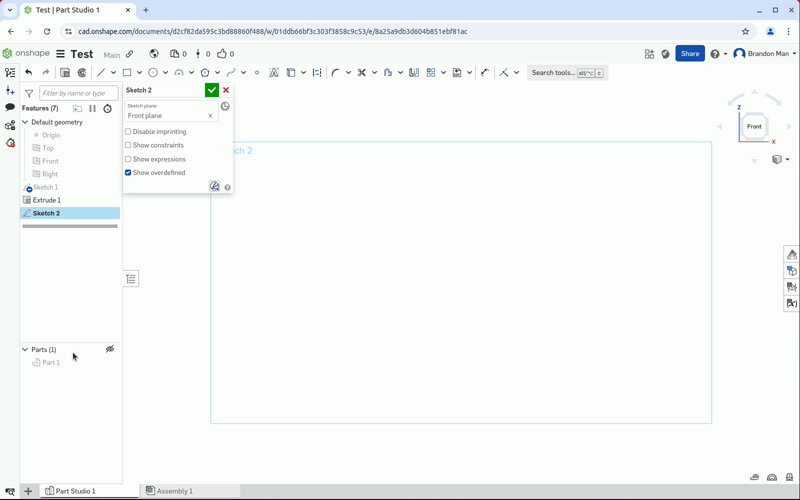
key(c)
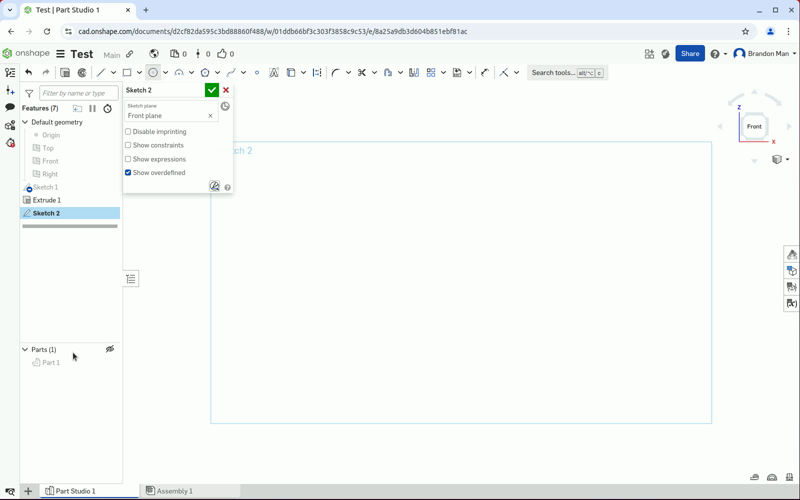
key_down(shift)
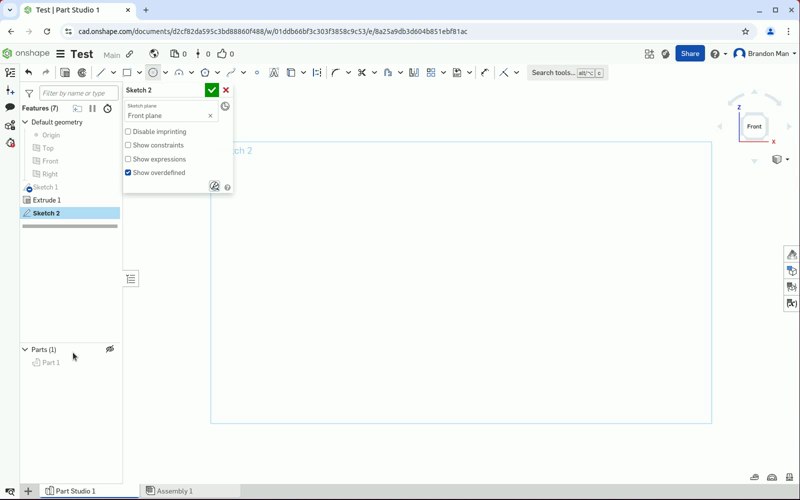
mouse_move(378, 282)
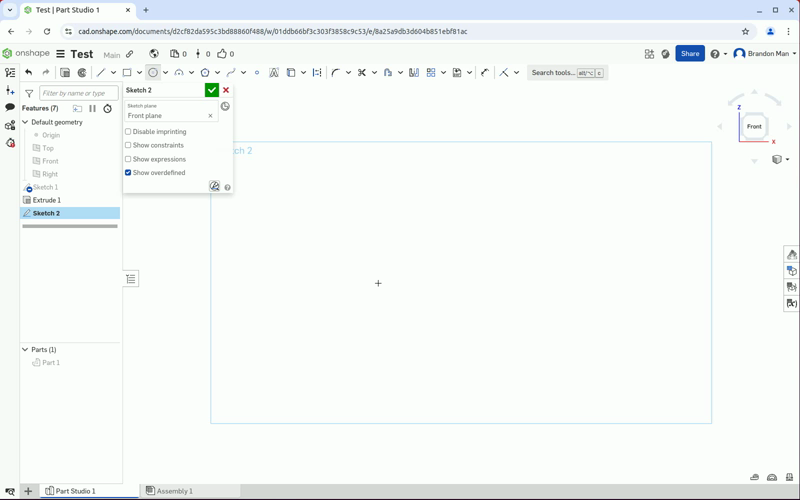
click(378, 282)
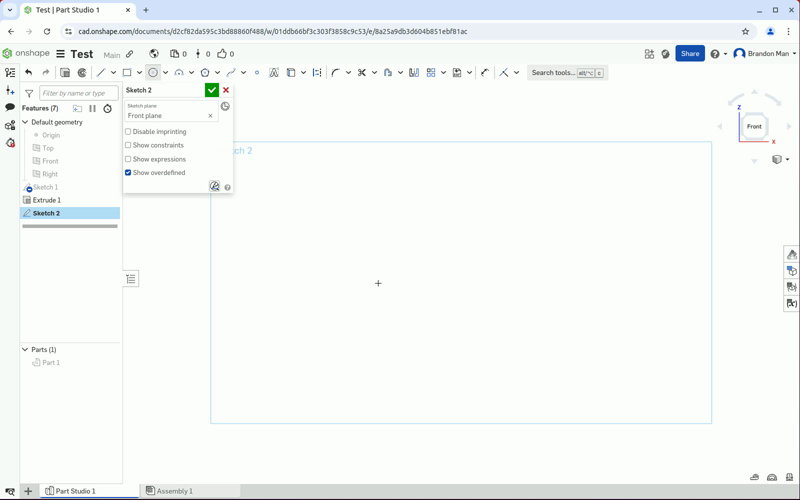
key_up(shift)
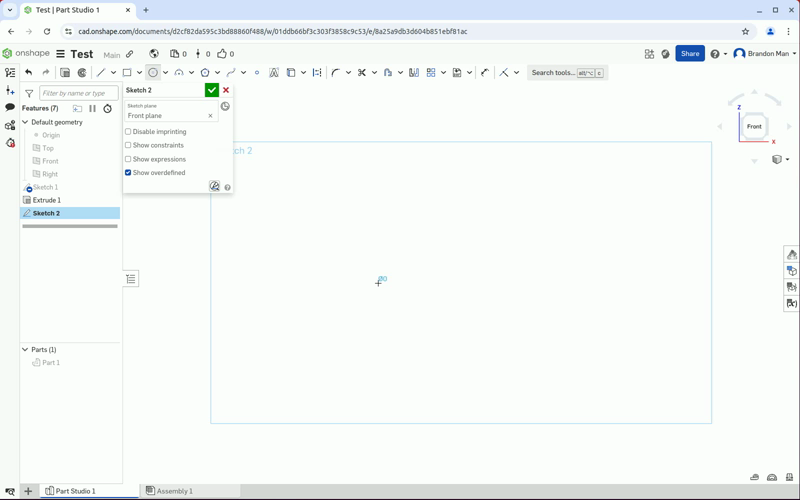
mouse_move(396, 282)
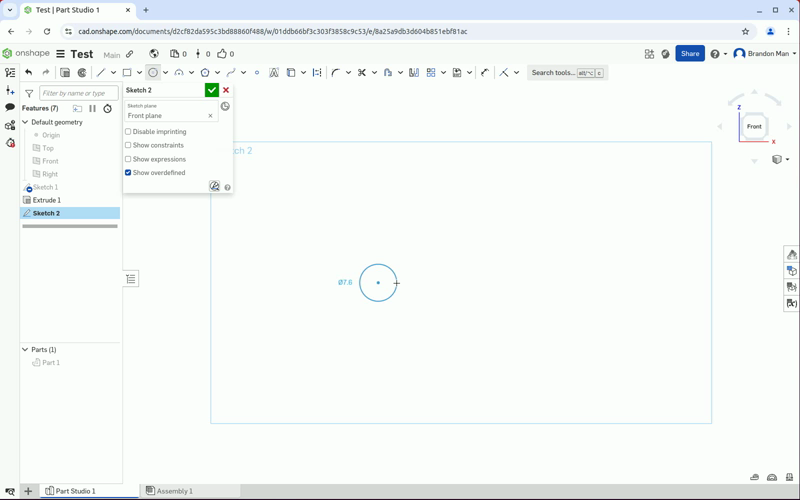
click(396, 282)
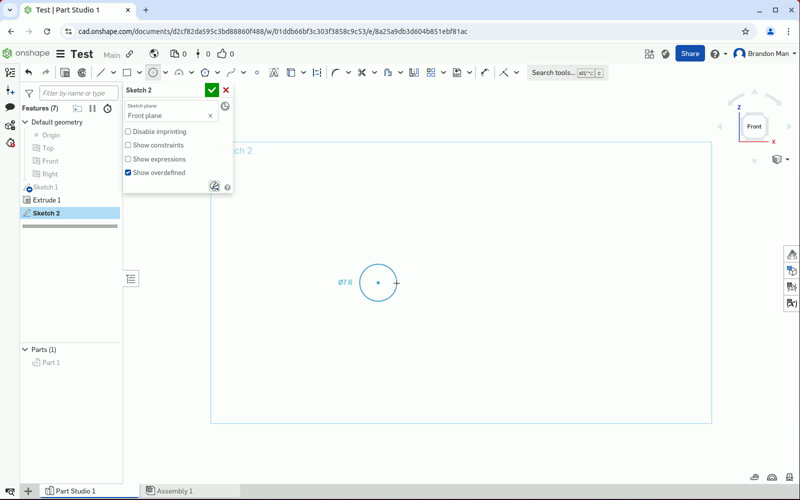
key(esc)
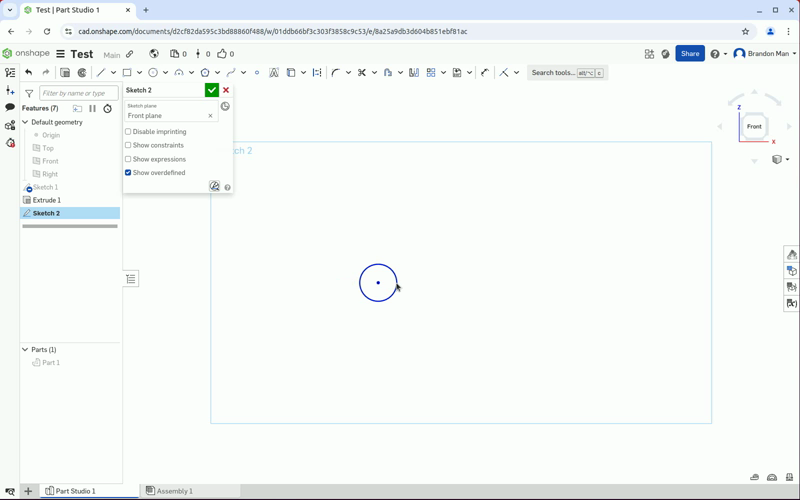
mouse_move(387, 279)
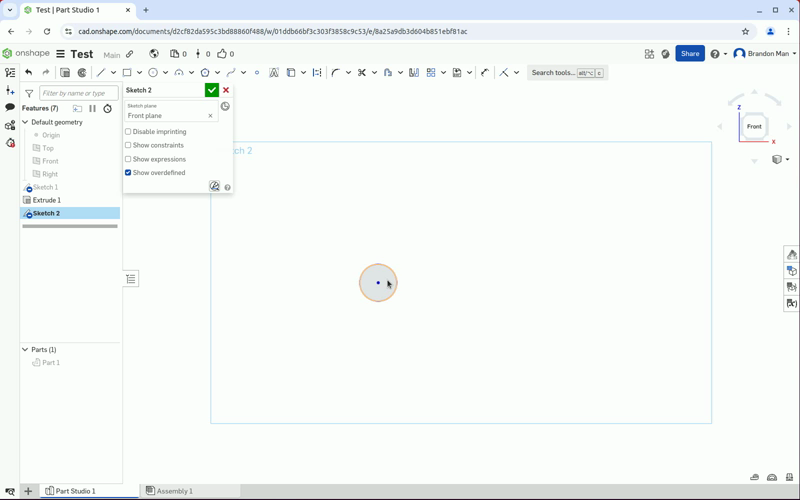
scroll(6)
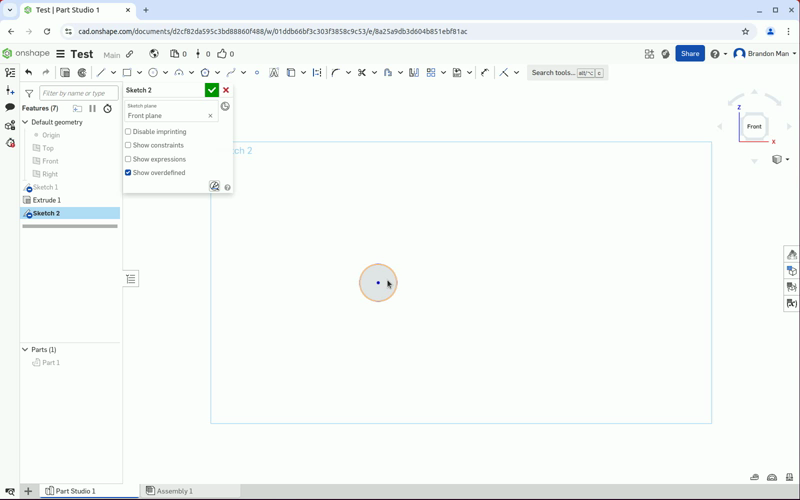
scroll(6)
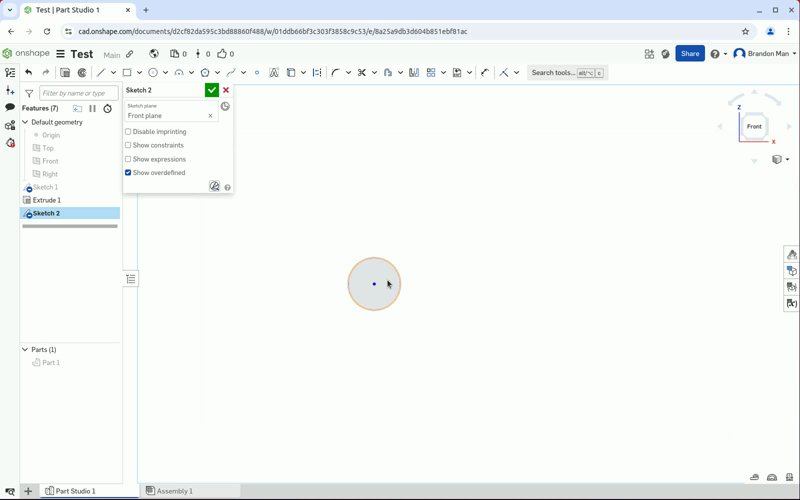
scroll(6)
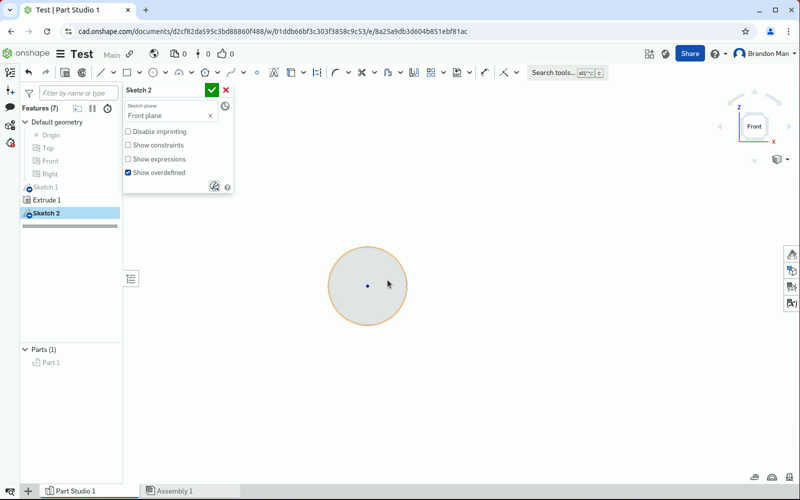
scroll(6)
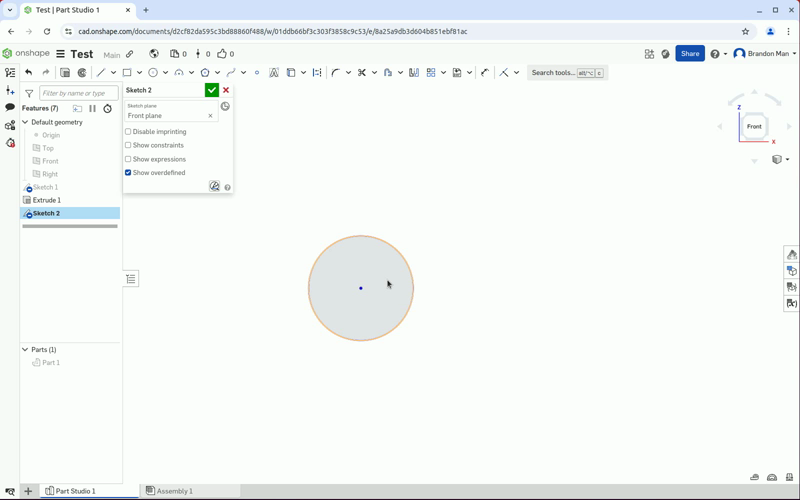
scroll(6)
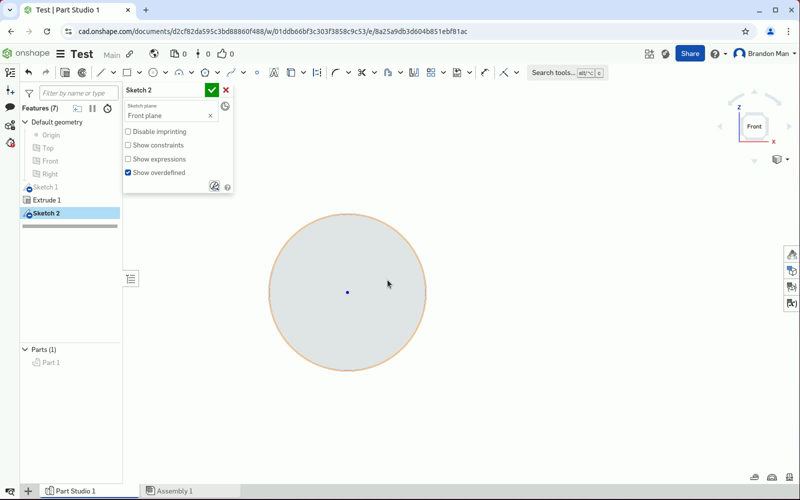
scroll(6)
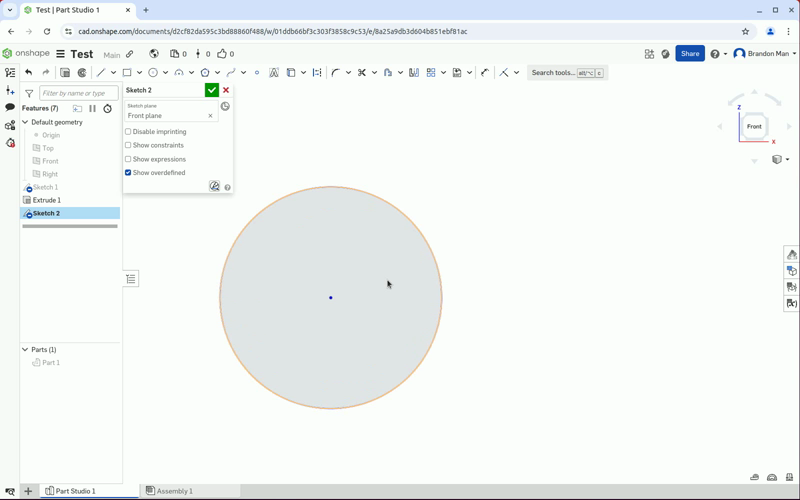
scroll(6)
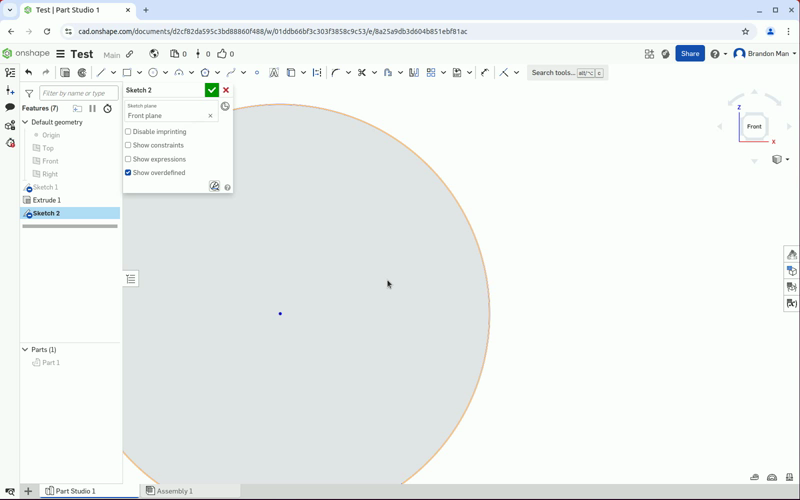
click(387, 279)
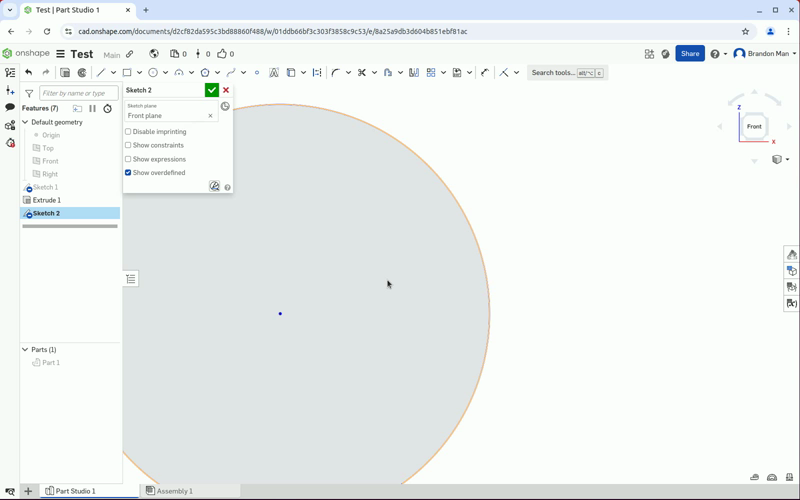
scroll(-6)
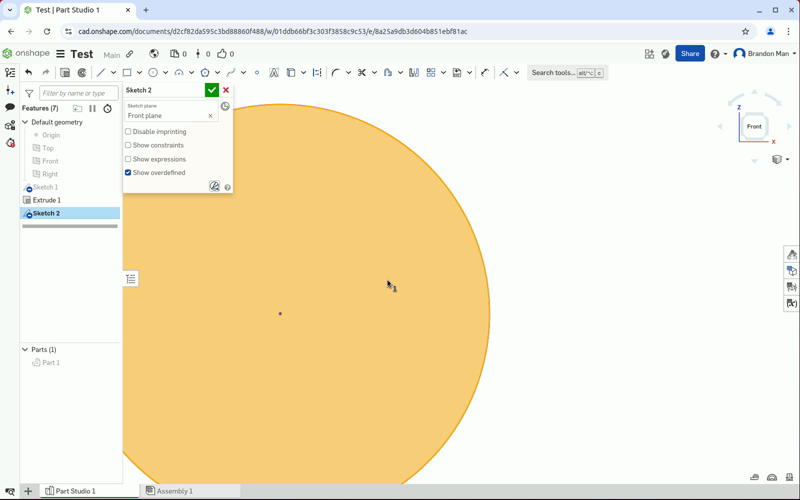
scroll(-6)
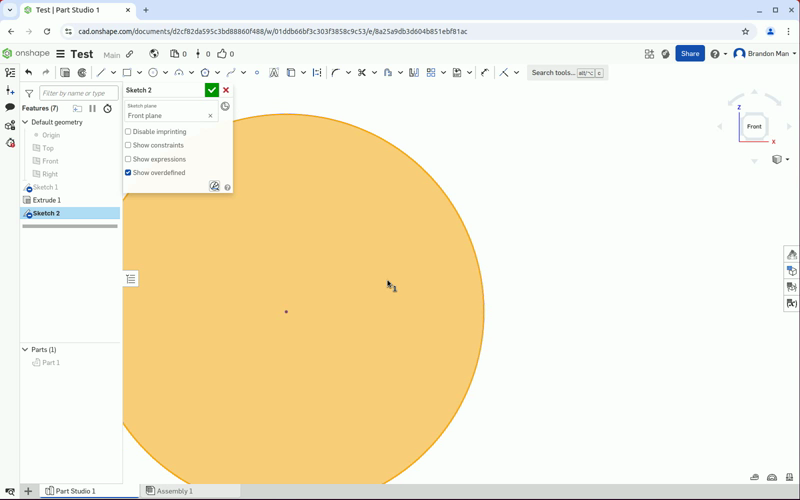
scroll(-6)
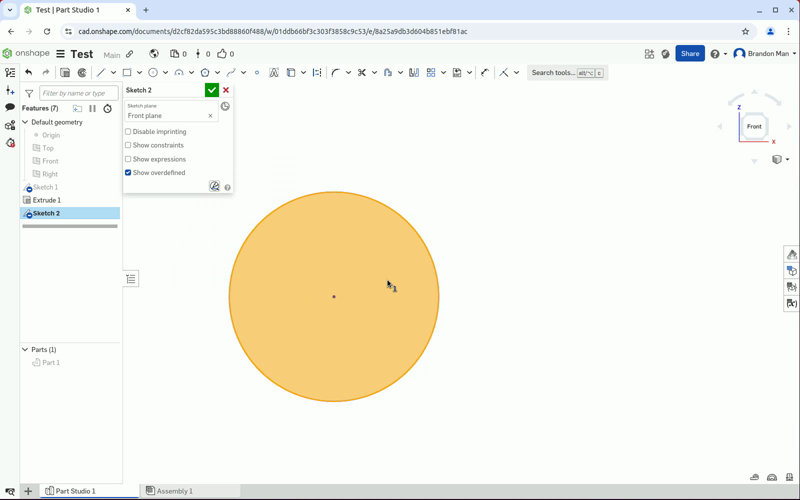
scroll(-6)
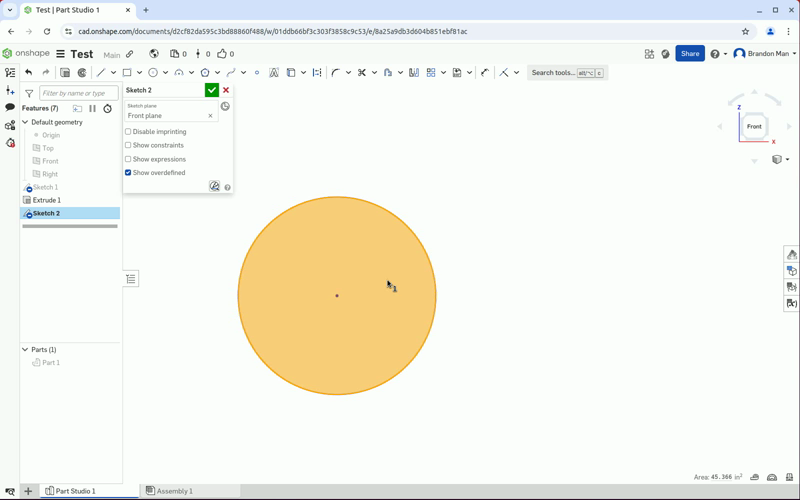
scroll(-6)
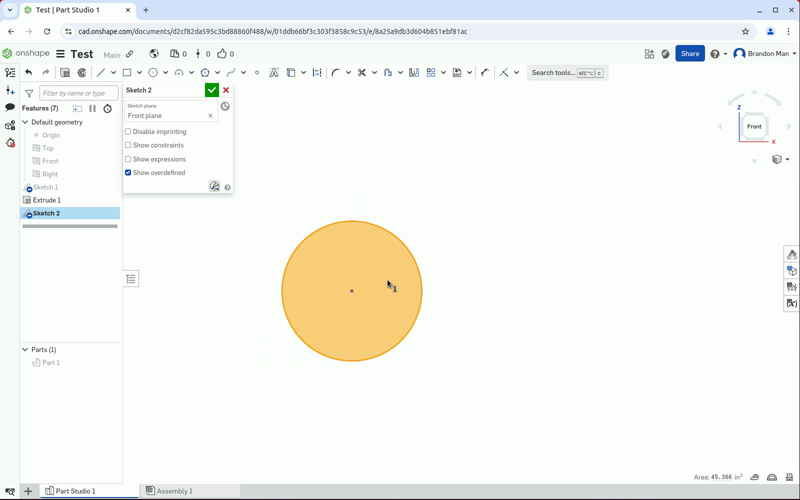
scroll(-6)
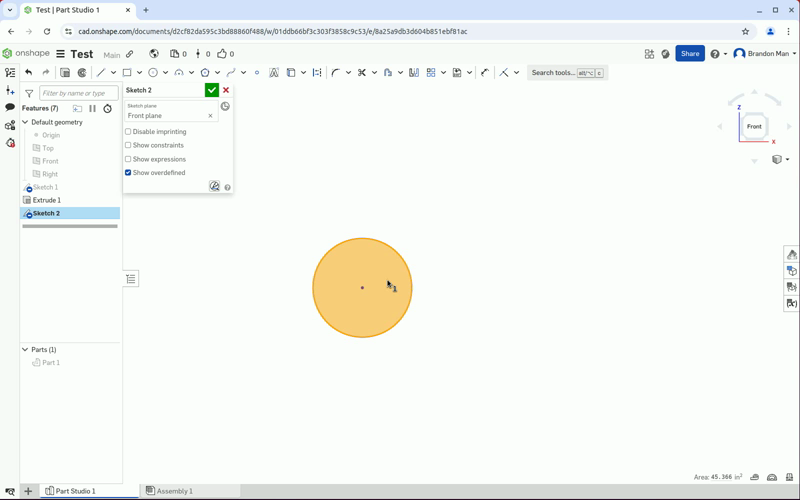
scroll(-6)
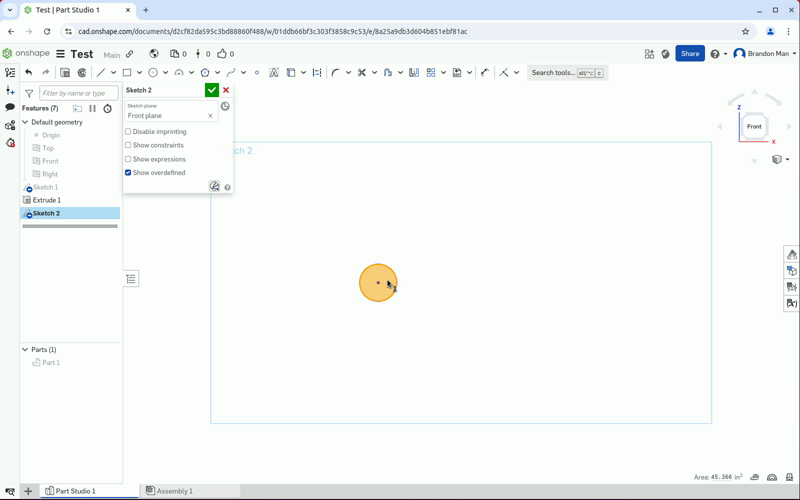
mouse_move(73, 352)
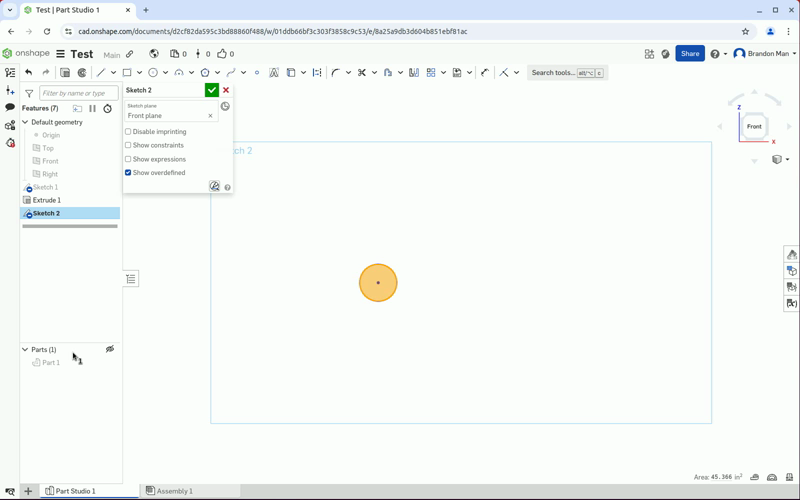
key(shift+y)
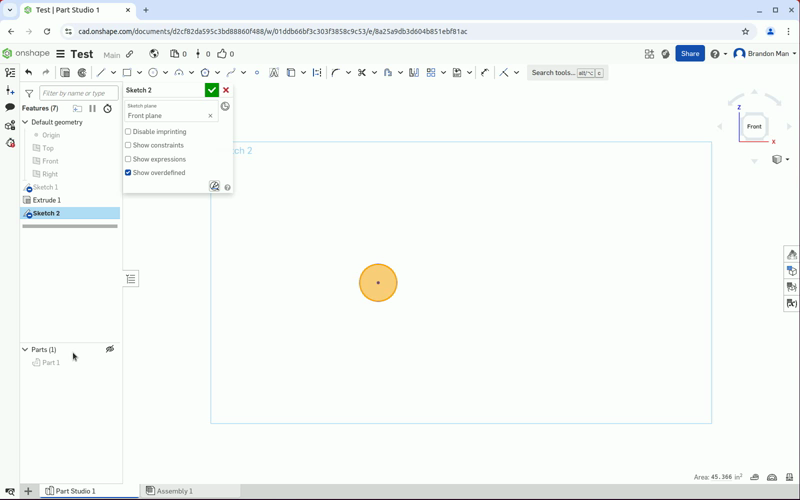
key(shift+e)
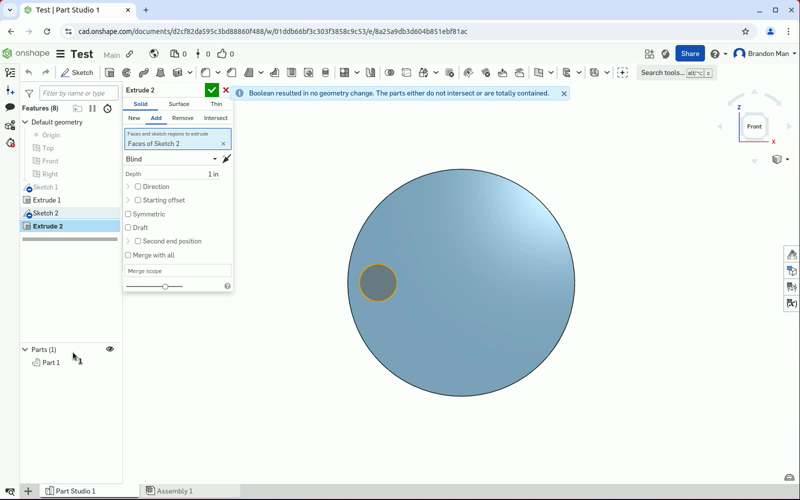
mouse_move(143, 106)
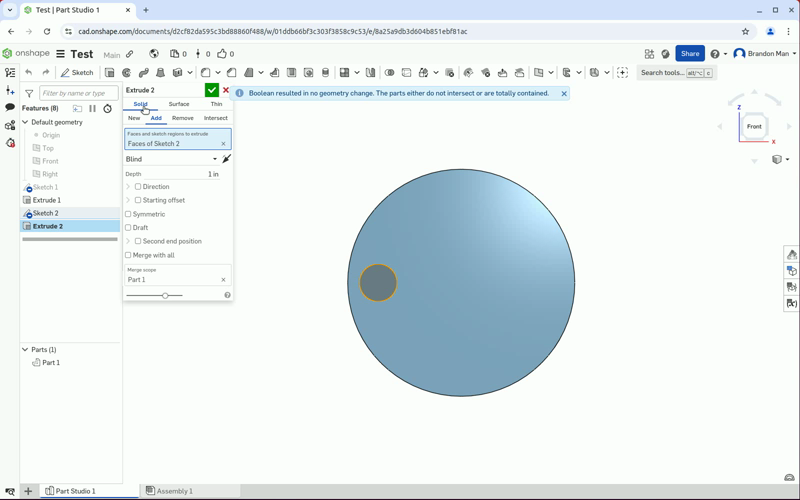
click(143, 106)
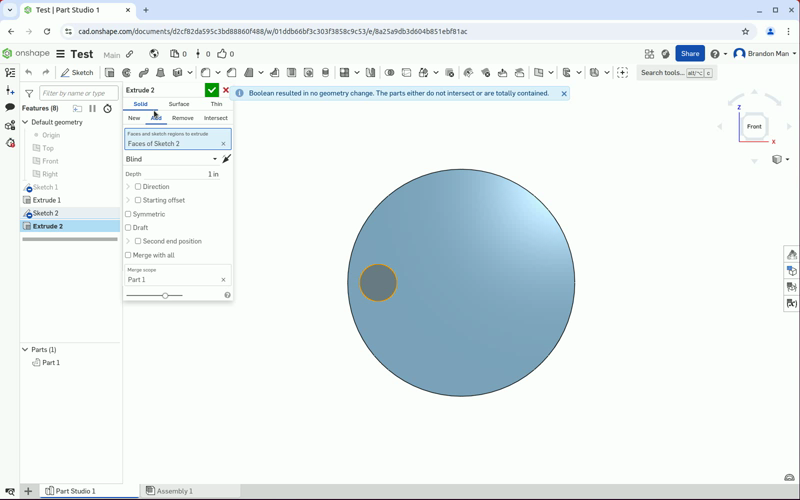
mouse_move(186, 120)
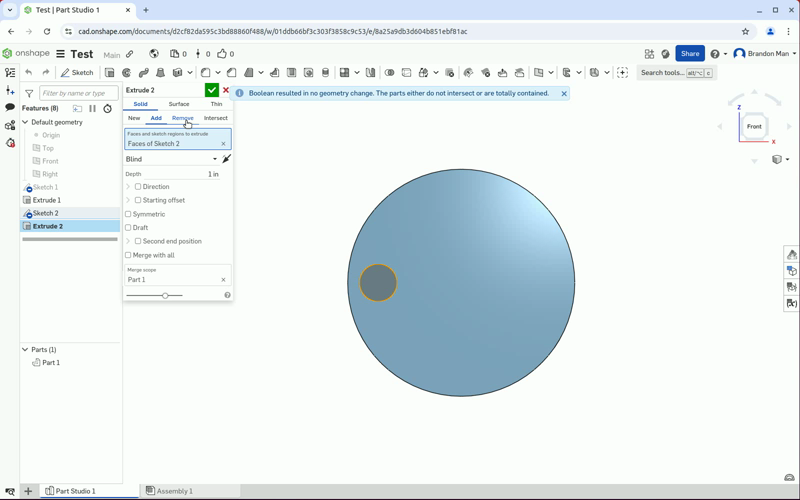
click(186, 120)
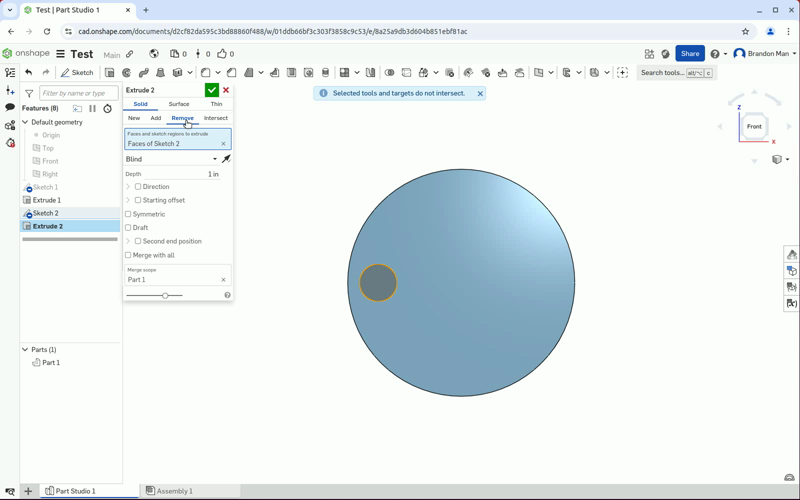
key(tab, 4)
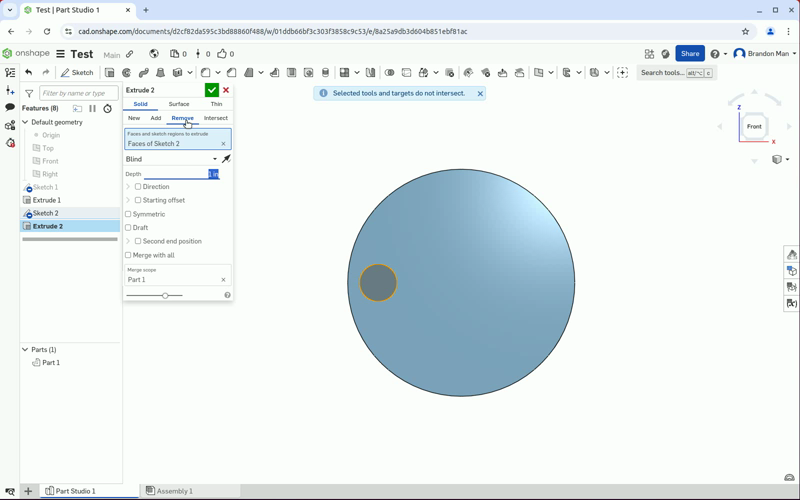
text(-2.648)
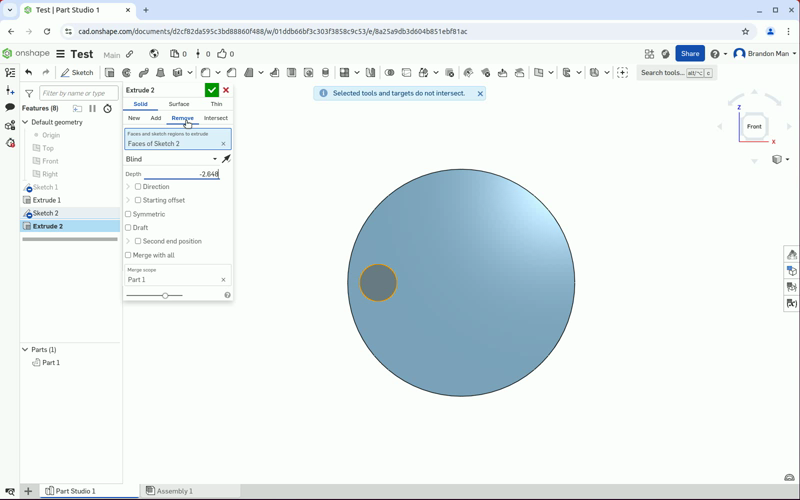
key(tab, 6)
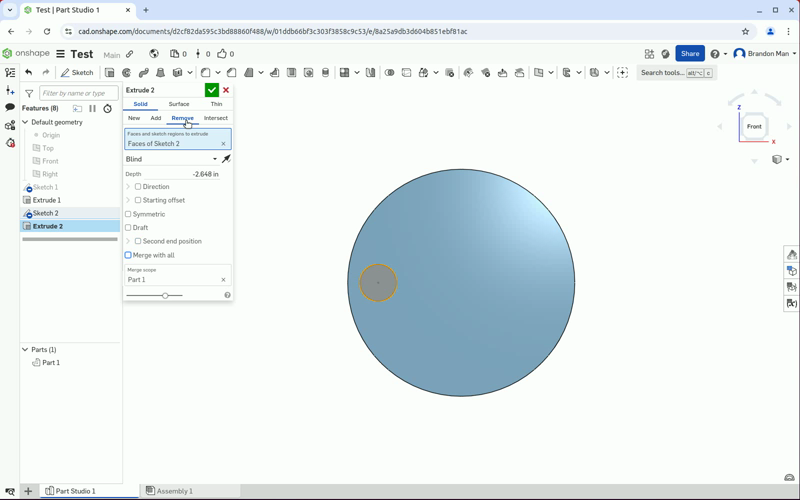
key(space)
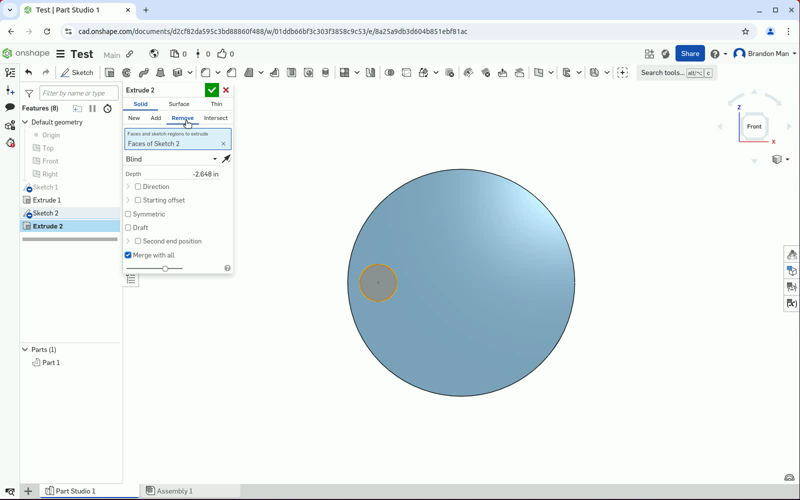
key(enter)
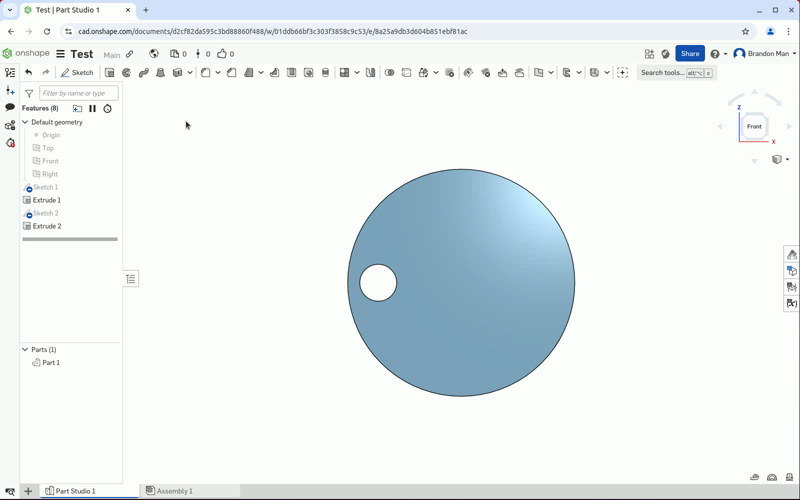
key(shift+h)
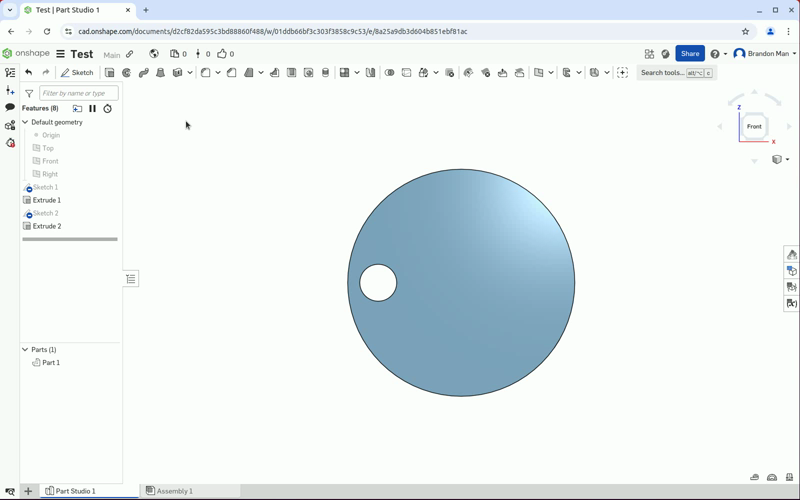
key(shift+h)
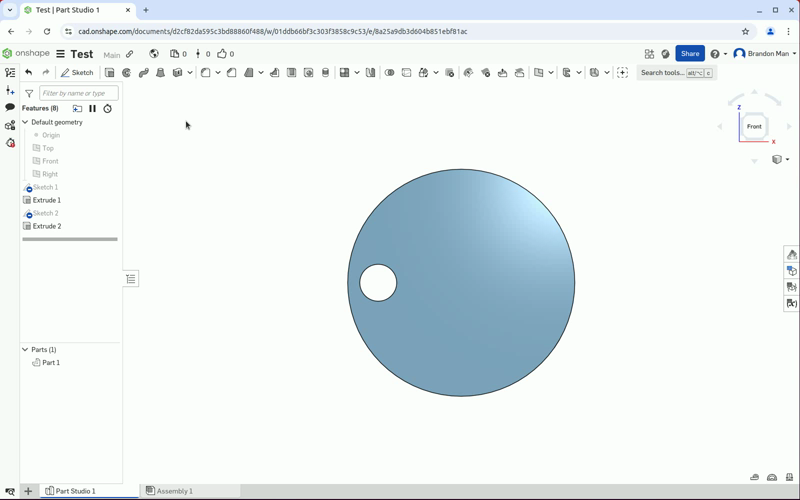
mouse_move(73, 189)
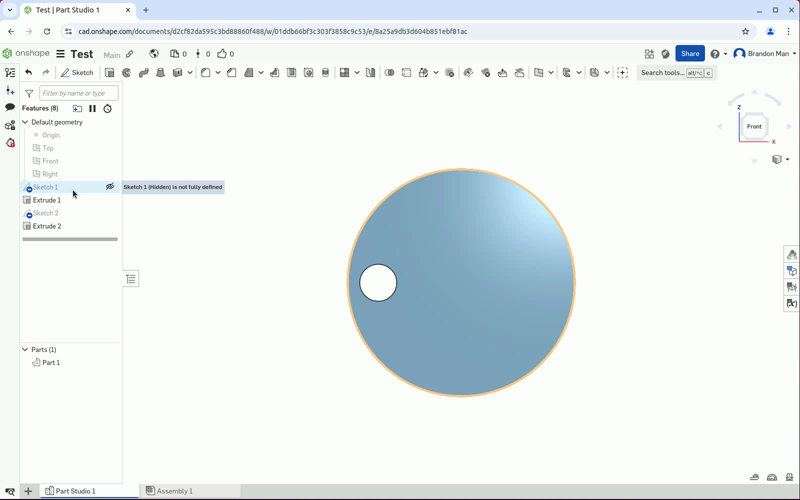
click(73, 189)
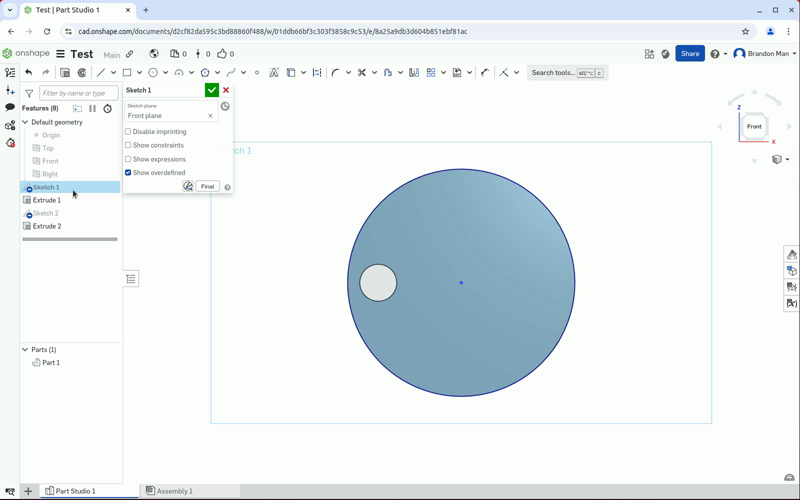
mouse_move(229, 92)
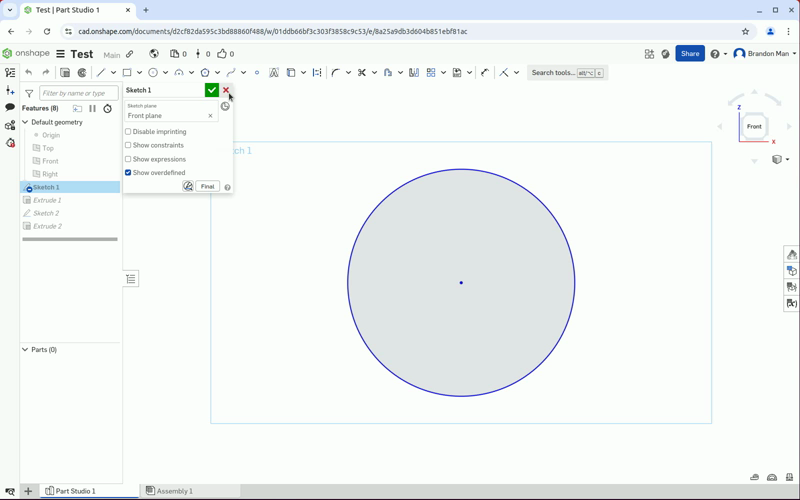
click(229, 92)
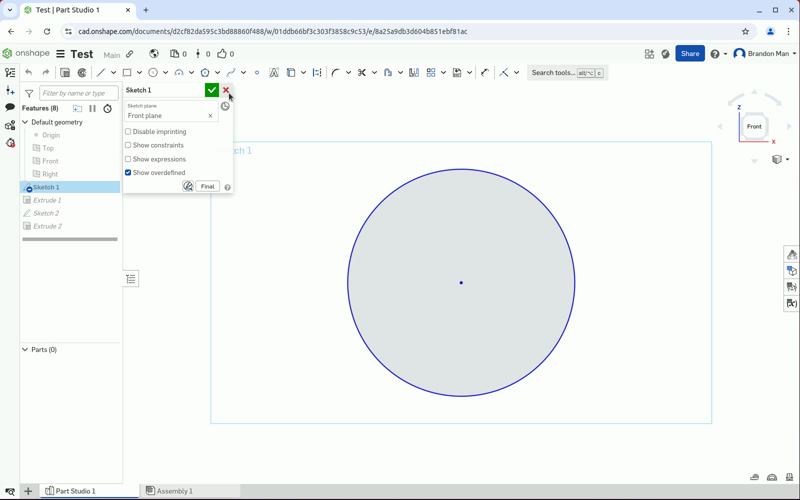
key(shift+s)
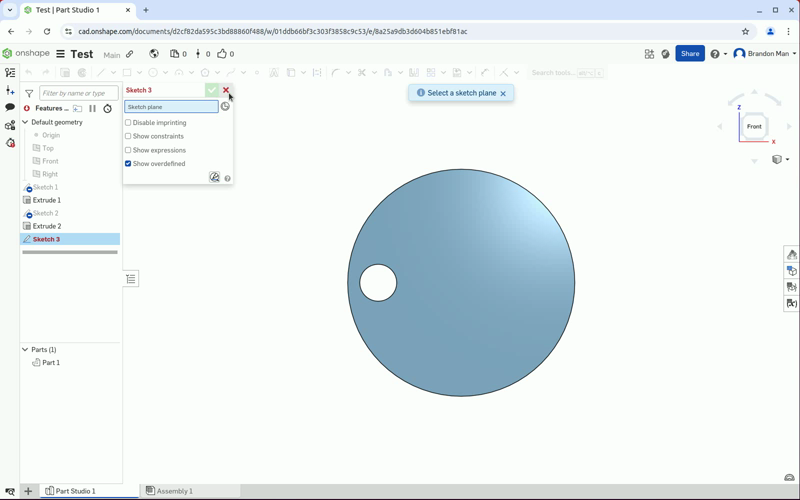
mouse_move(73, 163)
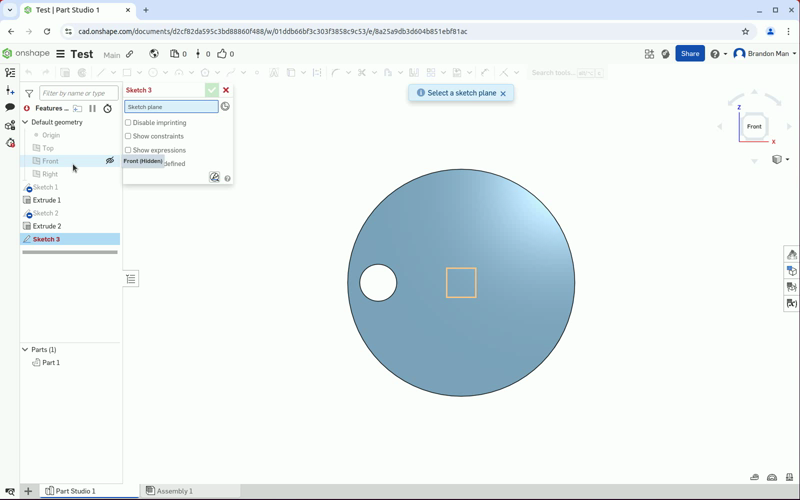
click(73, 163)
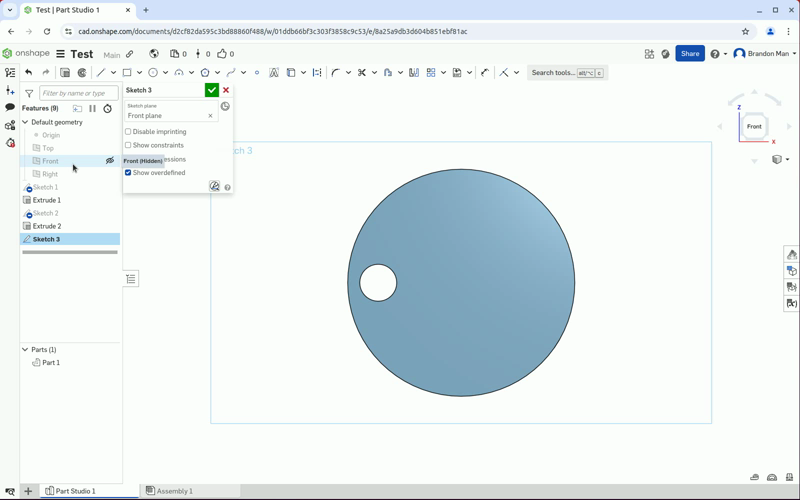
mouse_move(73, 352)
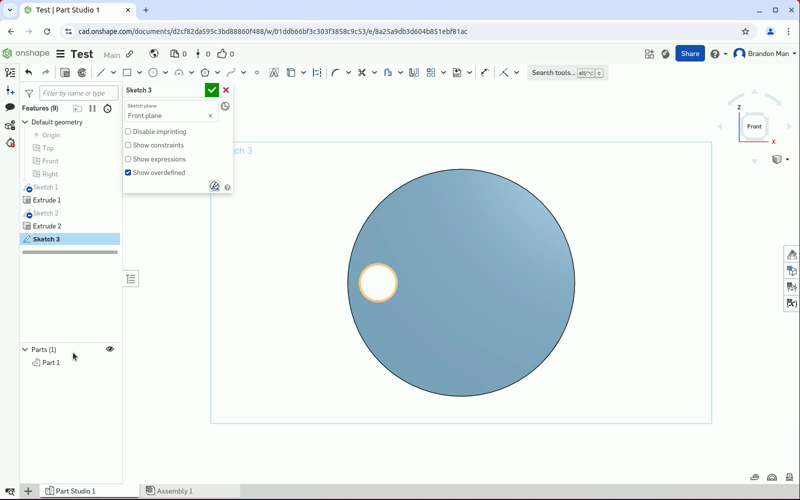
key(y)
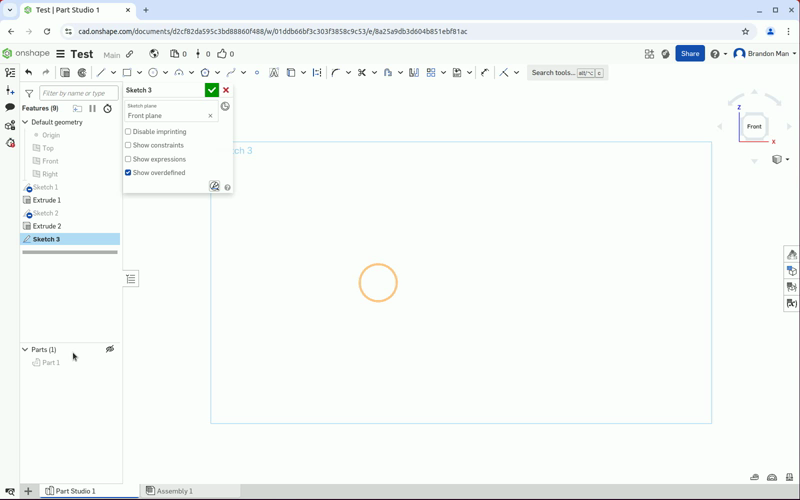
key(c)
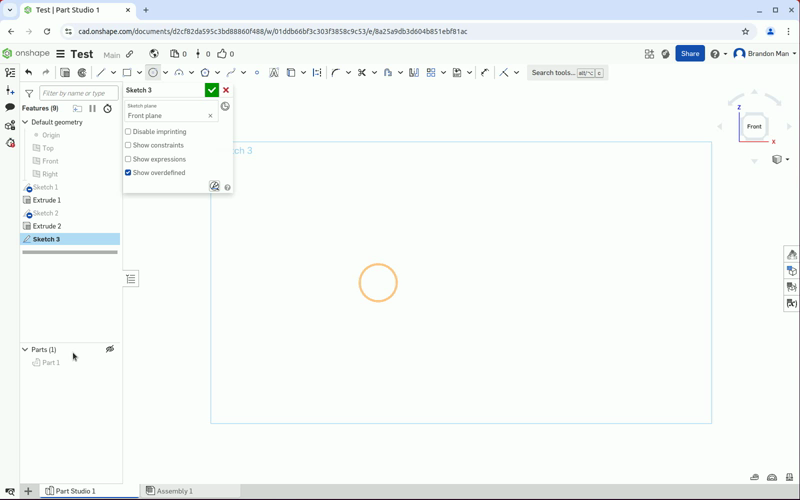
key_down(shift)
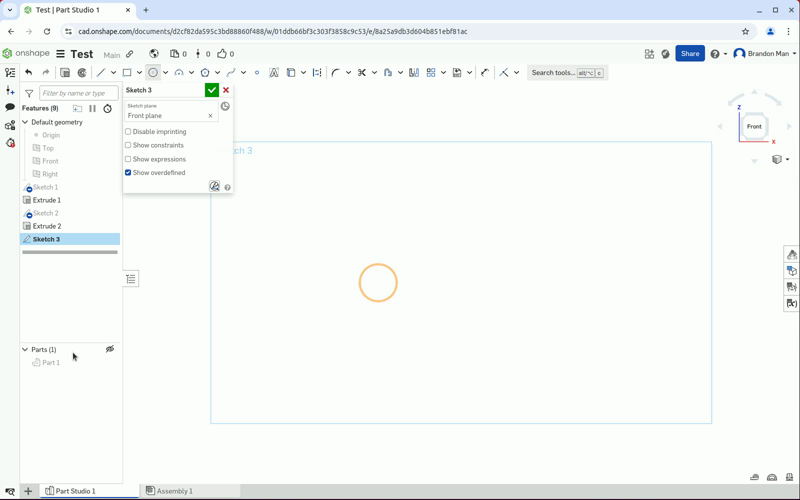
mouse_move(406, 232)
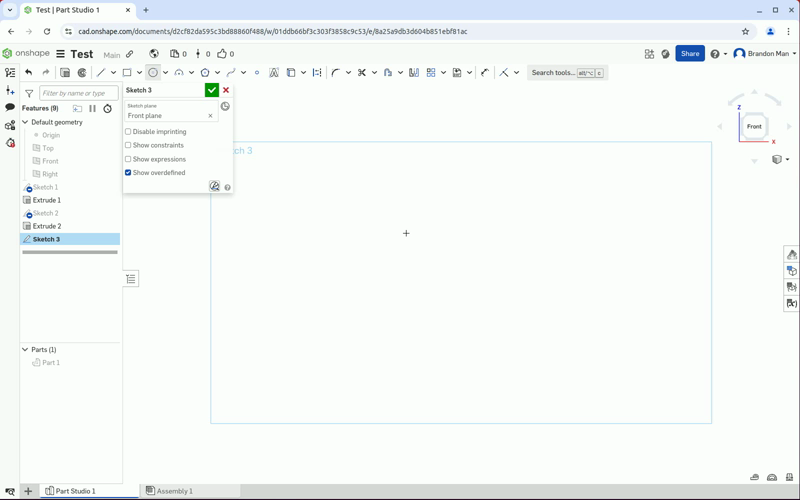
click(406, 232)
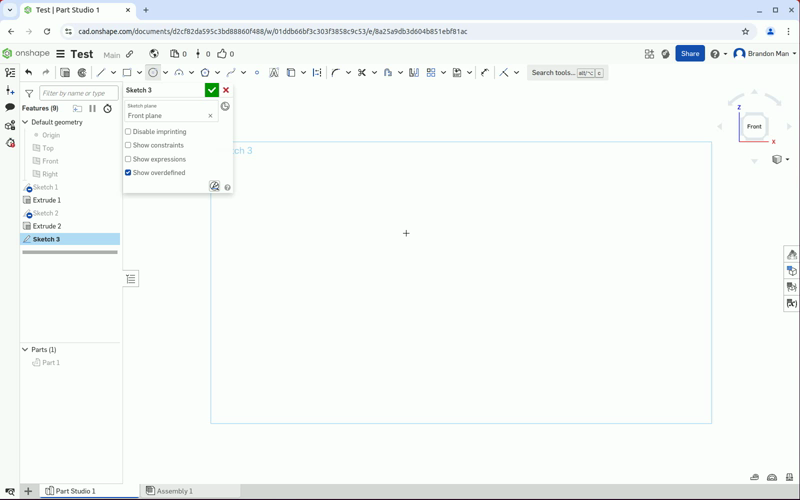
key_up(shift)
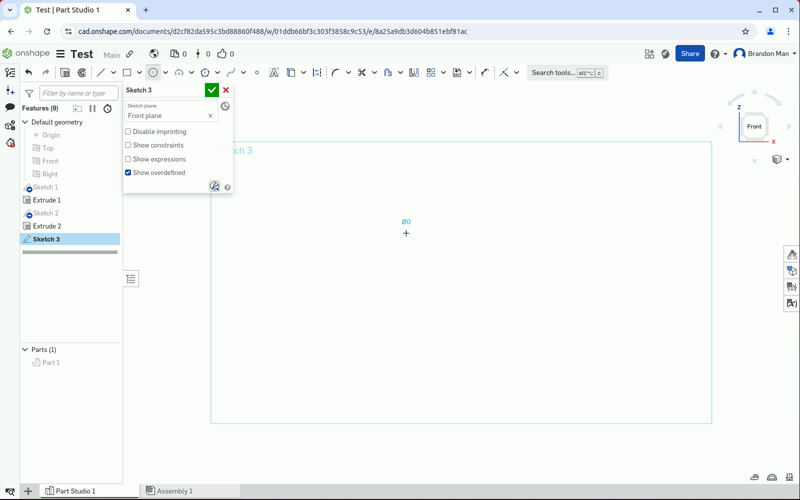
mouse_move(420, 232)
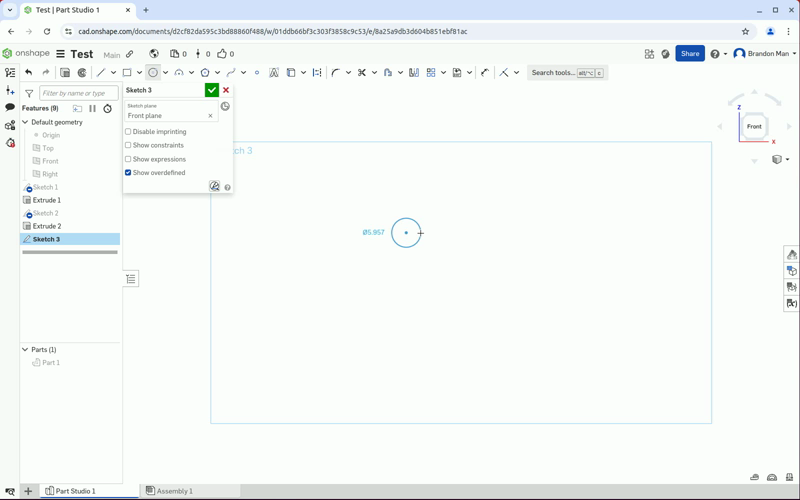
click(420, 232)
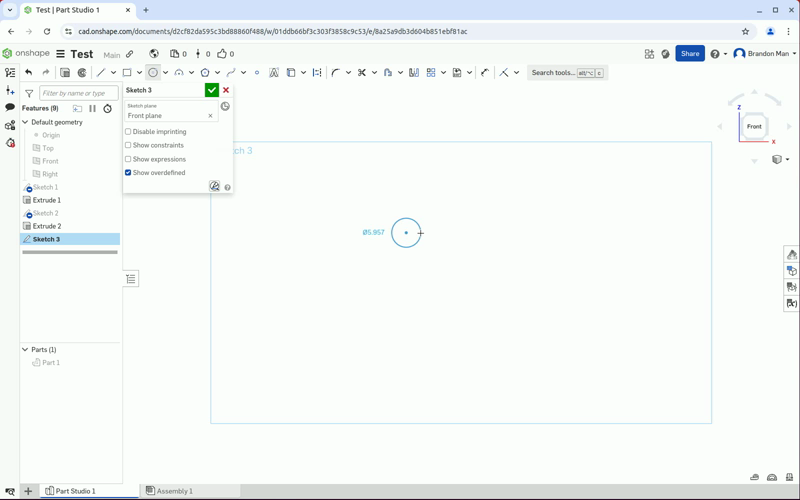
key(esc)
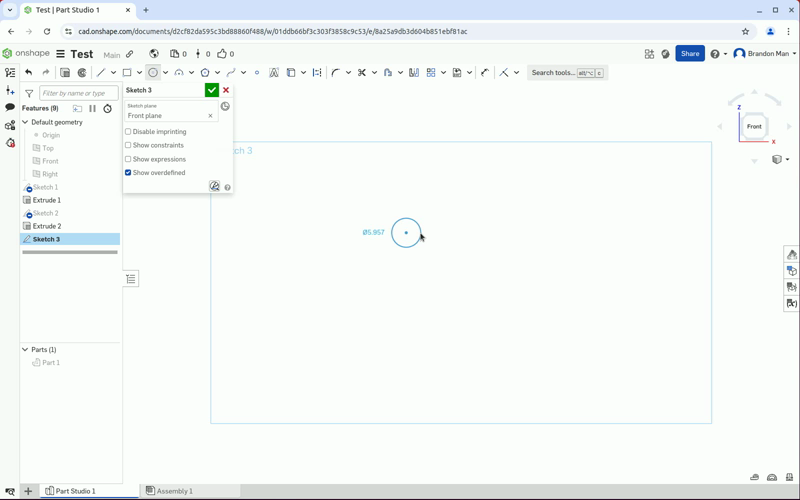
mouse_move(403, 234)
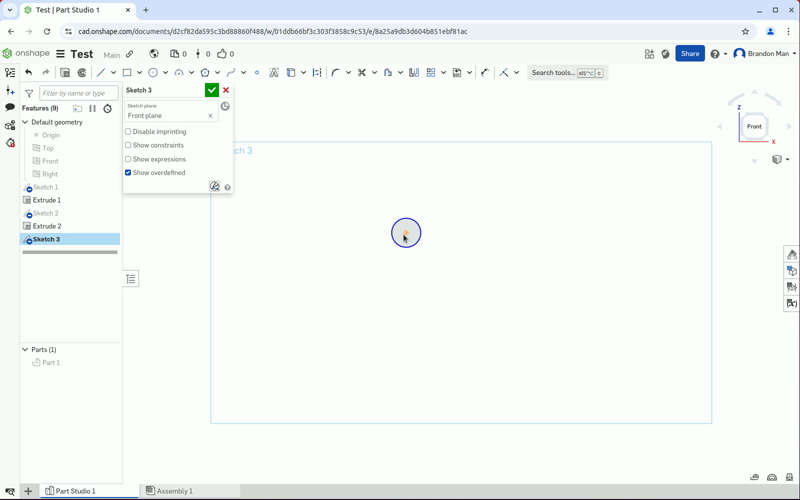
scroll(6)
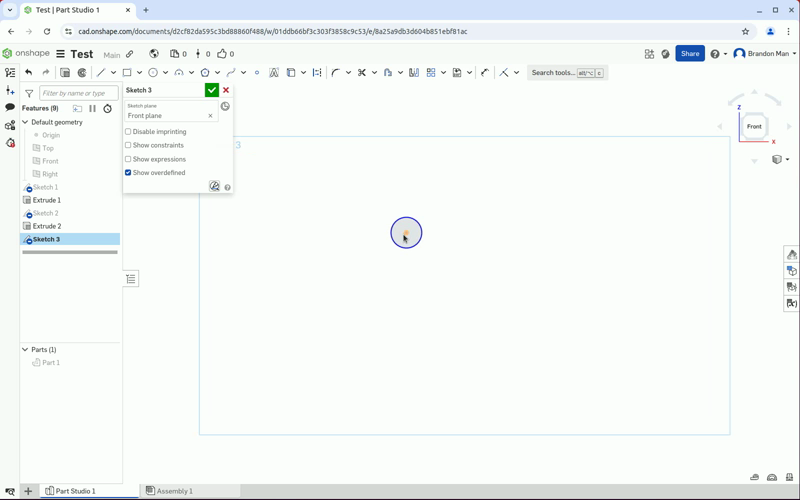
scroll(6)
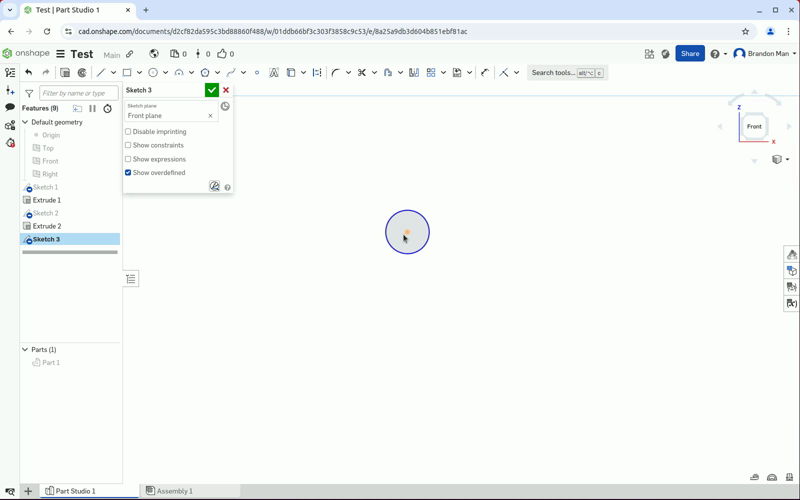
scroll(6)
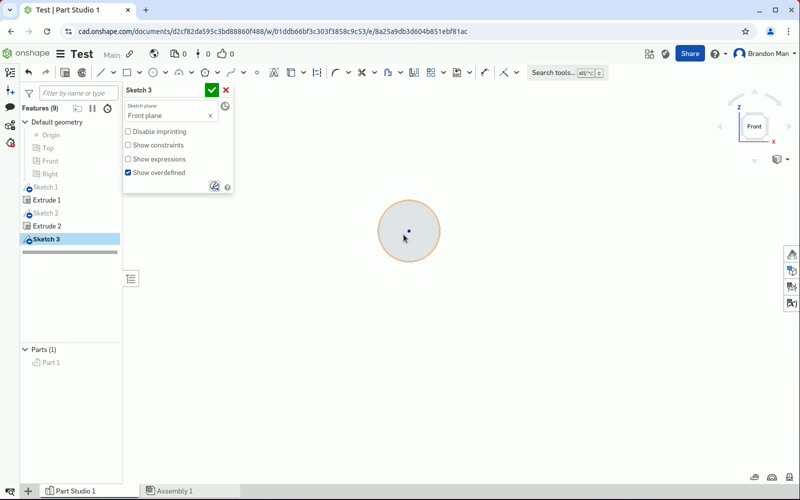
scroll(6)
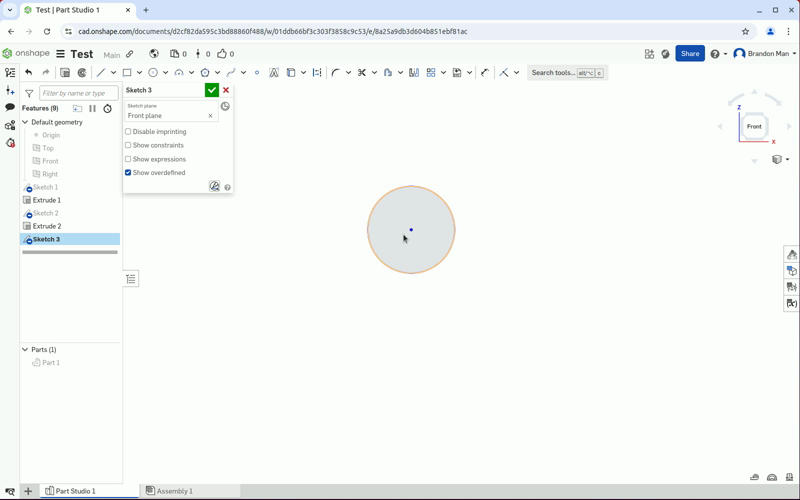
scroll(6)
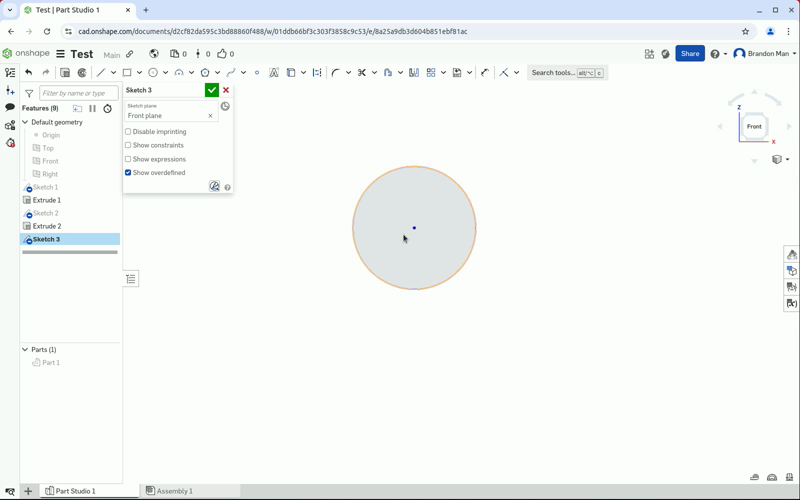
scroll(6)
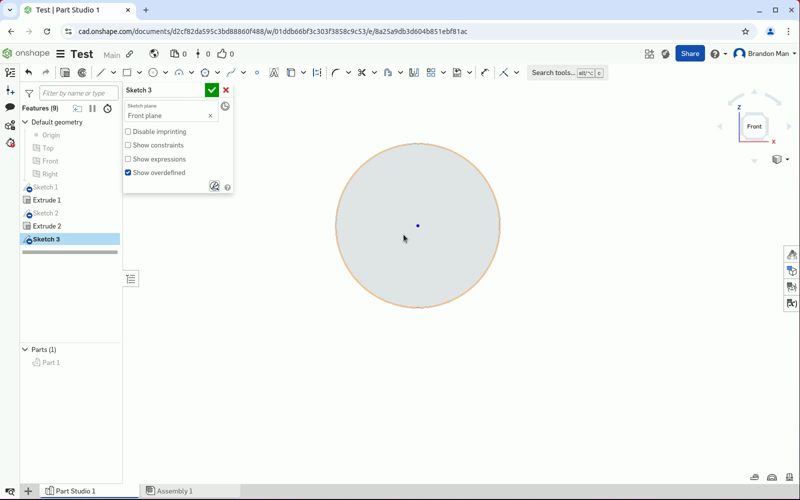
scroll(6)
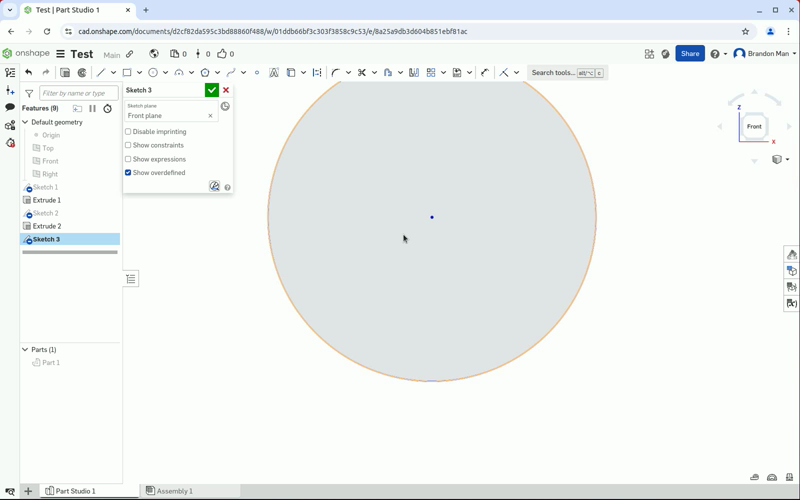
click(403, 234)
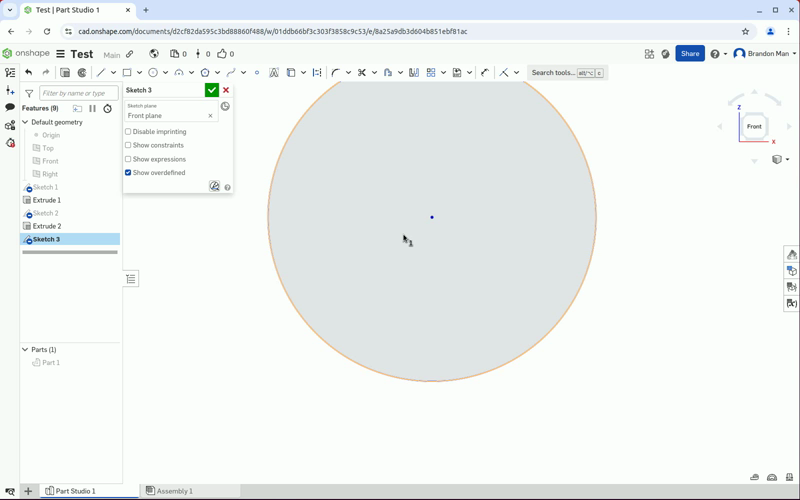
scroll(-6)
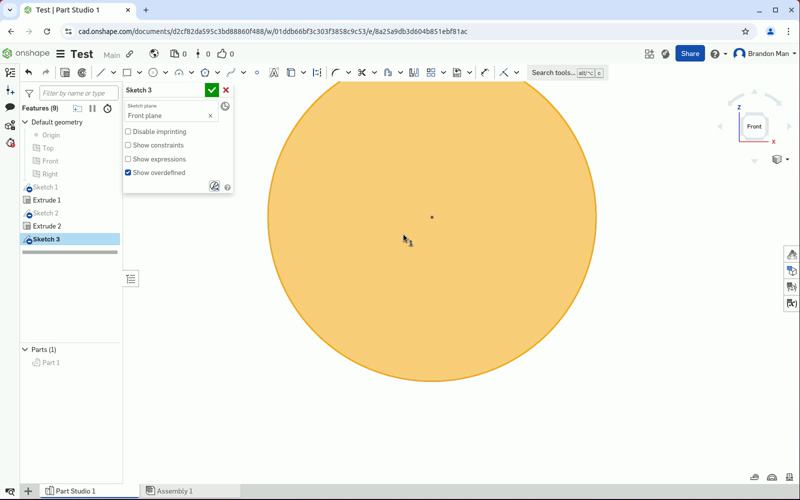
scroll(-6)
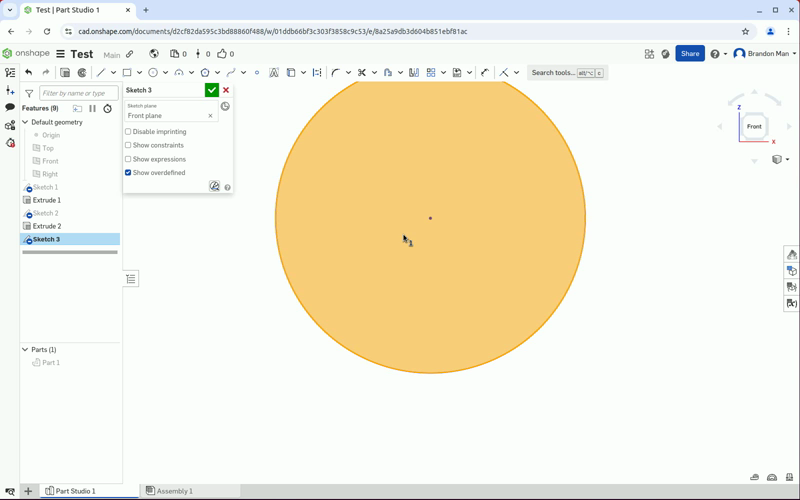
scroll(-6)
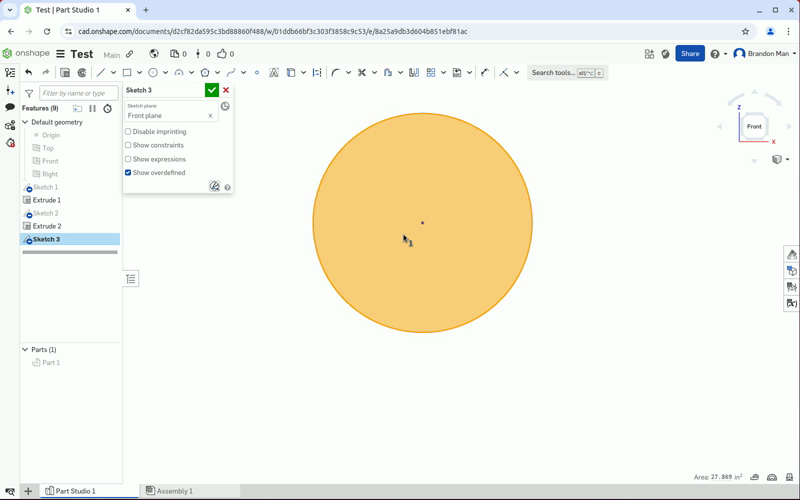
scroll(-6)
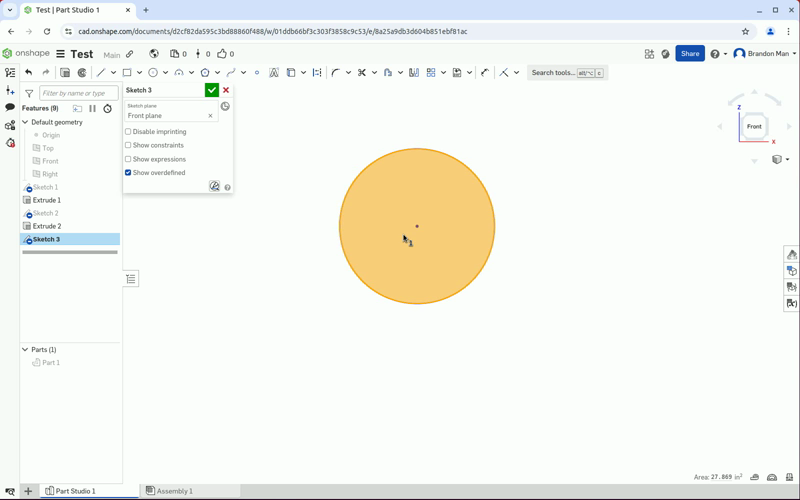
scroll(-6)
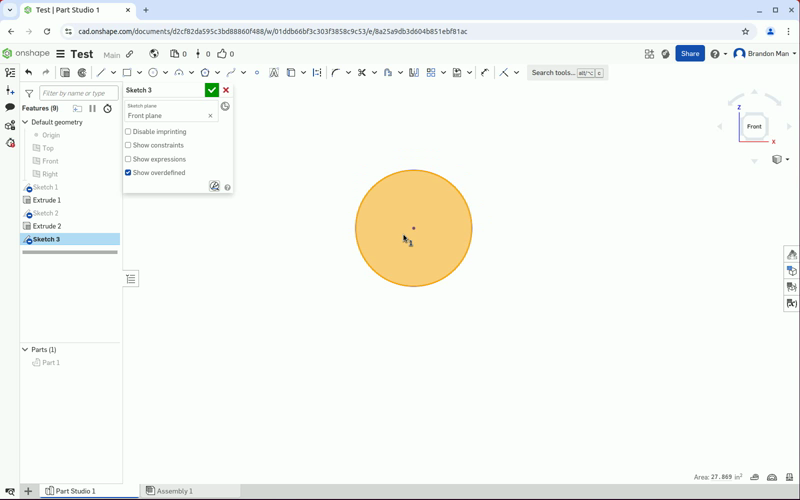
scroll(-6)
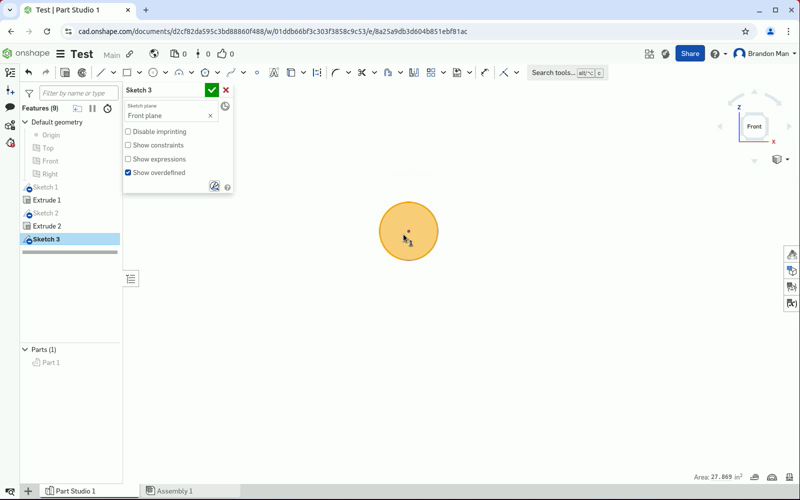
scroll(-6)
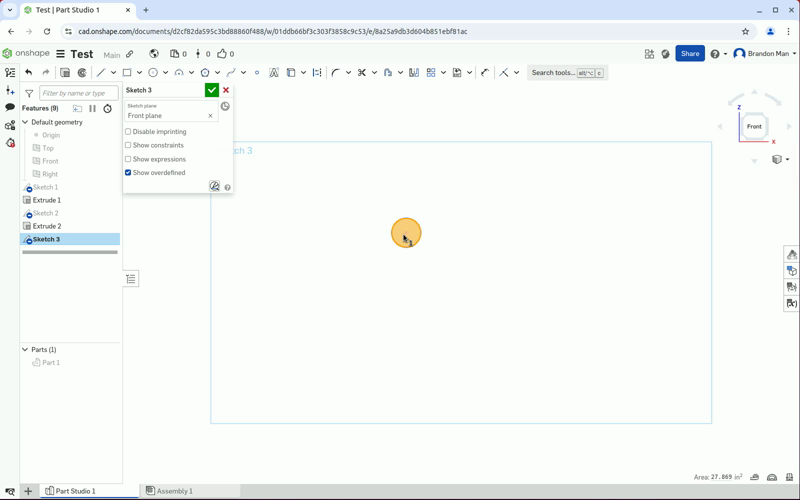
mouse_move(73, 352)
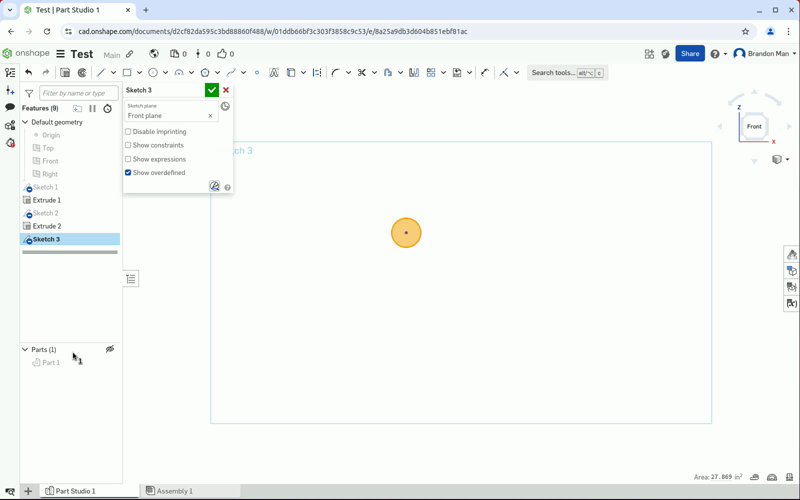
key(shift+y)
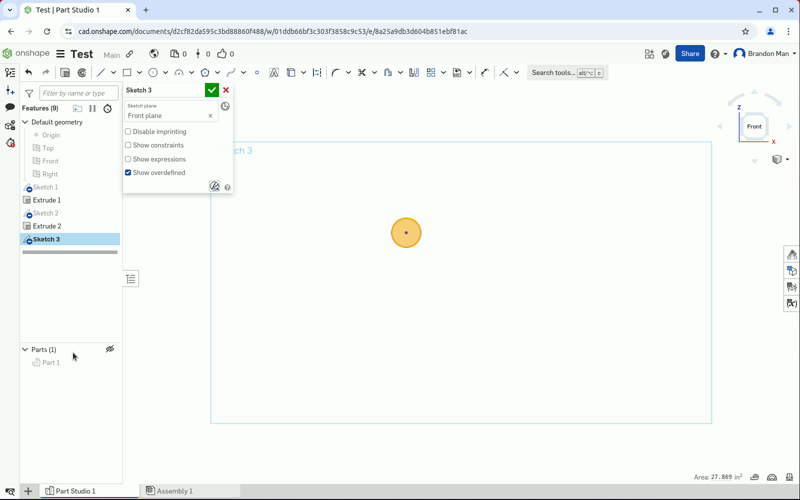
key(shift+e)
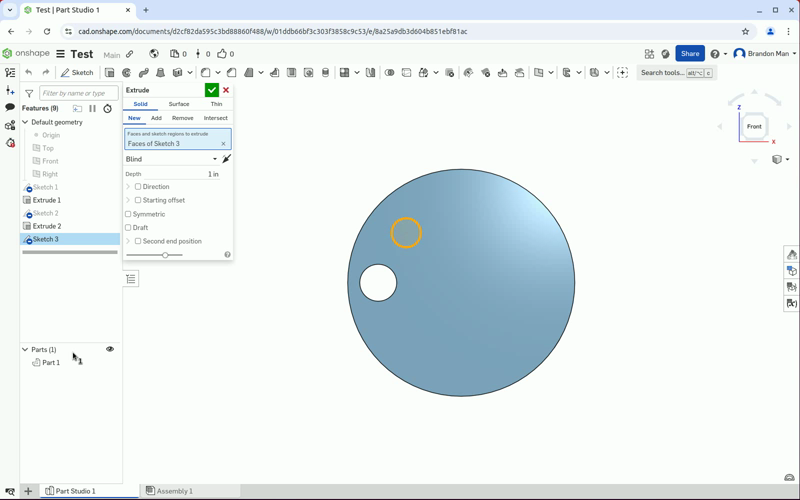
mouse_move(143, 106)
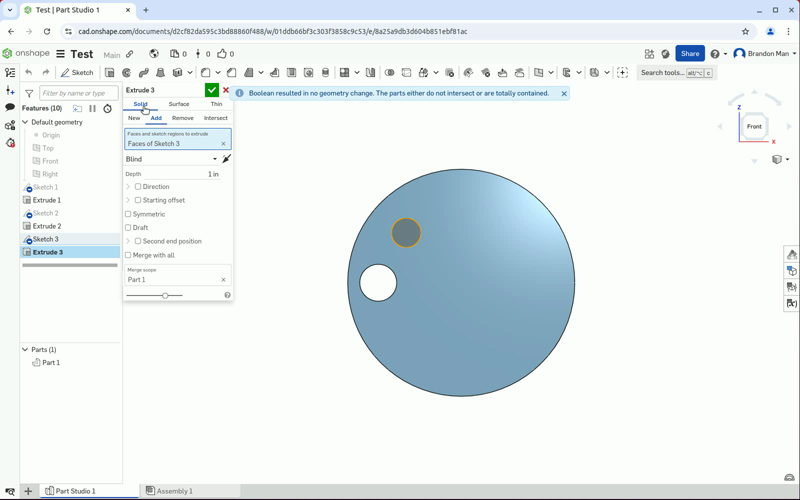
click(143, 106)
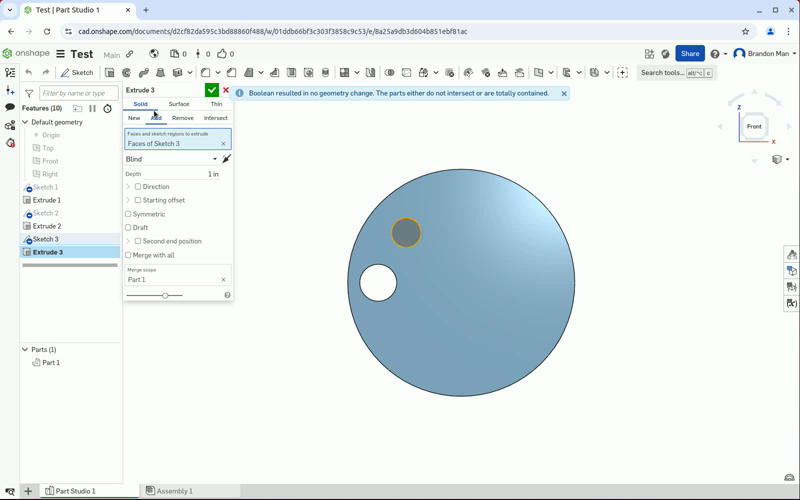
mouse_move(186, 120)
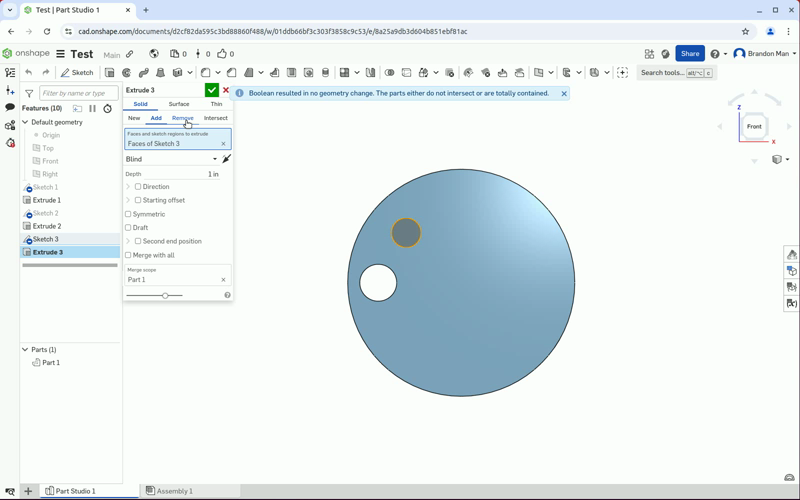
click(186, 120)
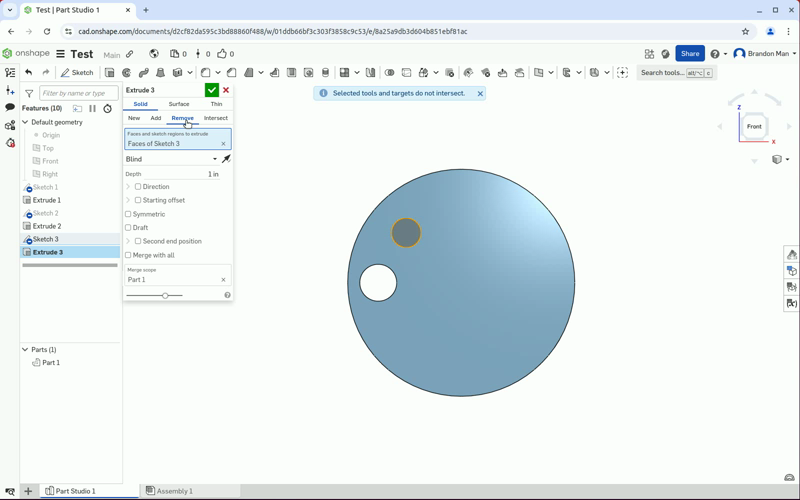
key(tab, 4)
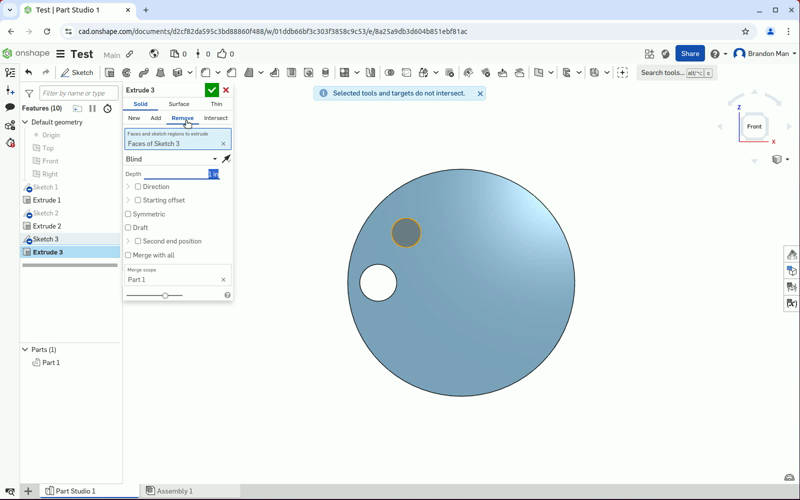
text(-2.648)
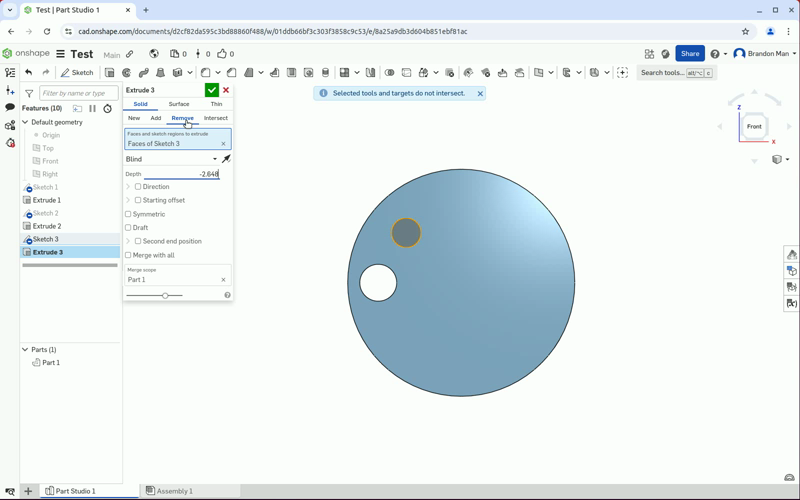
key(tab, 6)
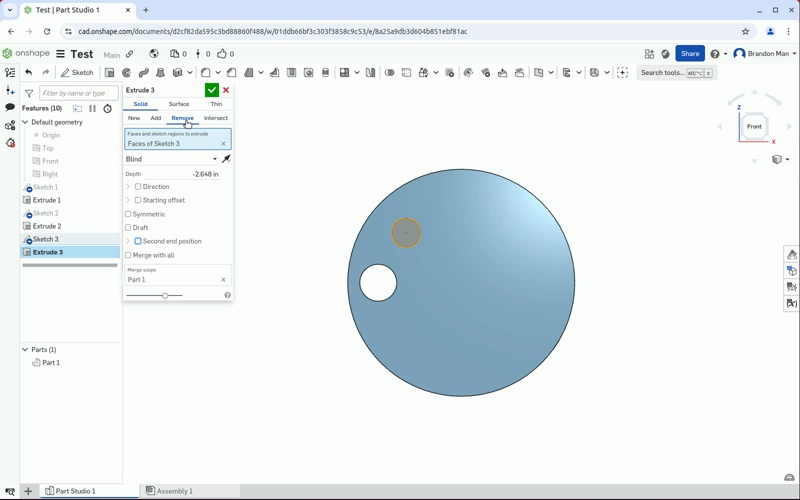
key(space)
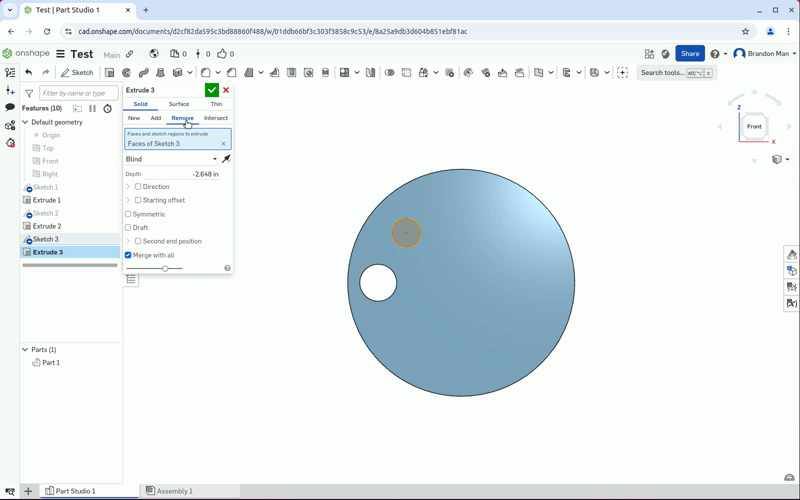
key(enter)
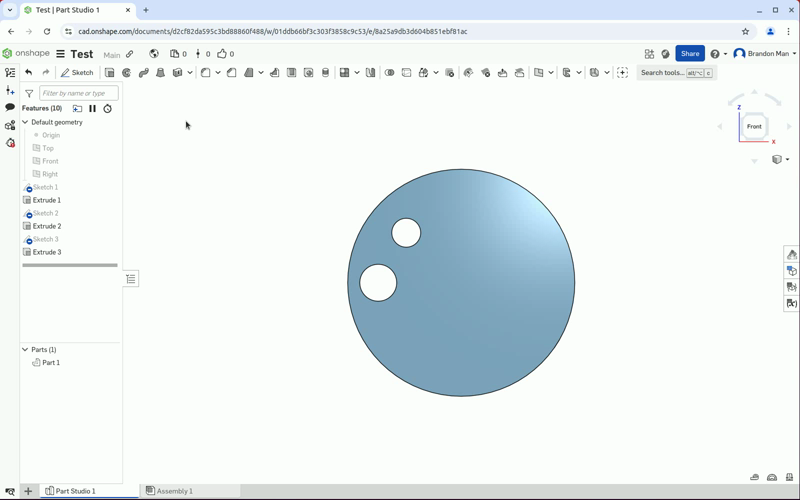
key(shift+h)
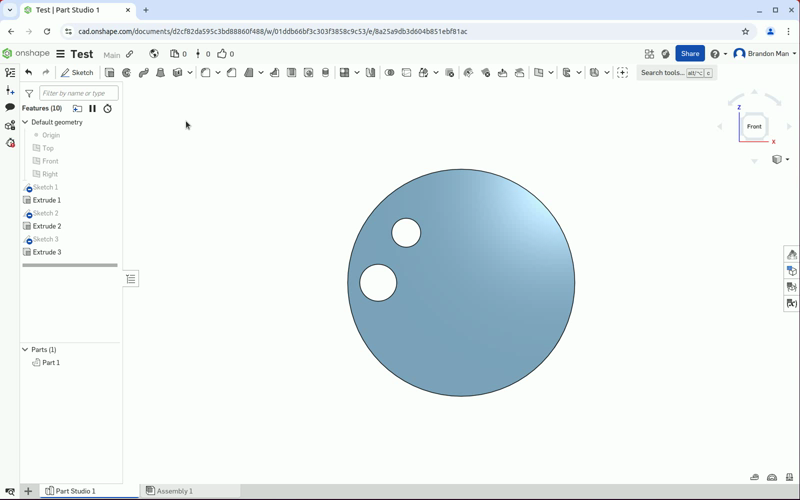
key(shift+h)
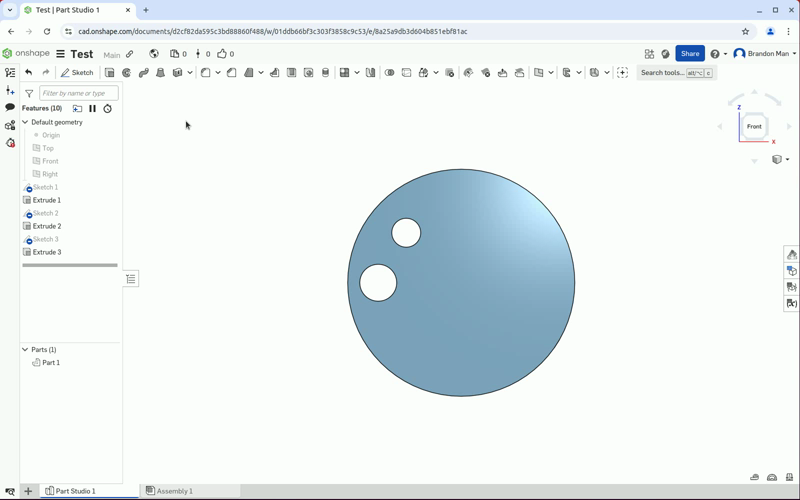
mouse_move(73, 189)
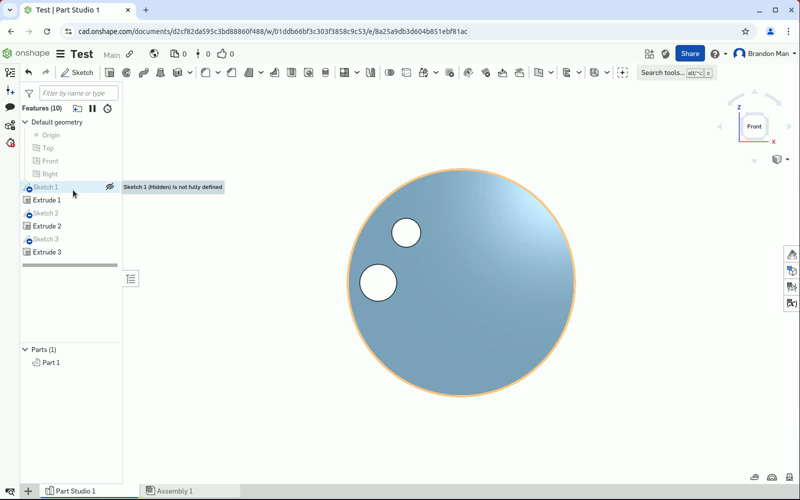
click(73, 189)
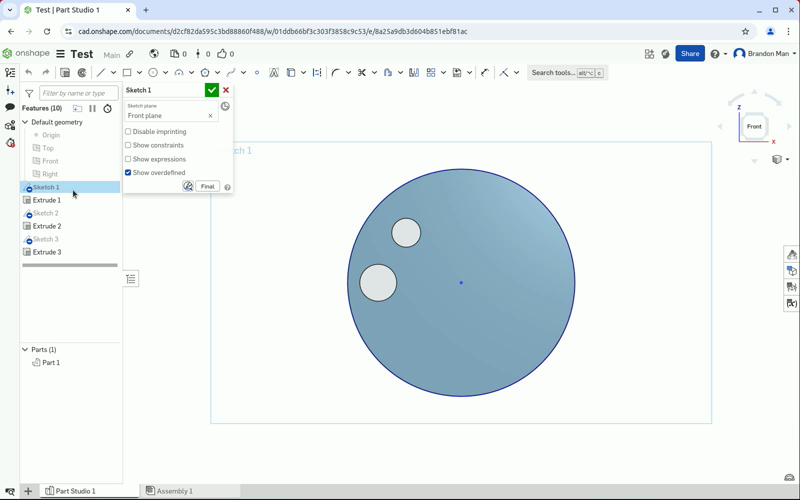
mouse_move(229, 92)
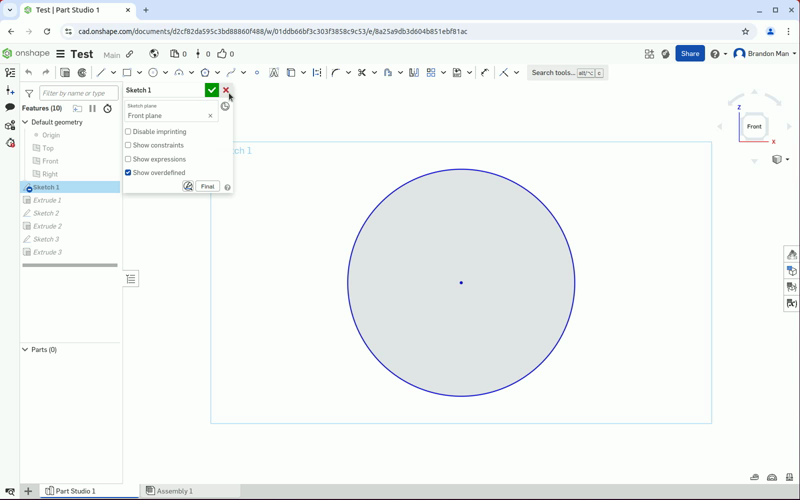
click(229, 92)
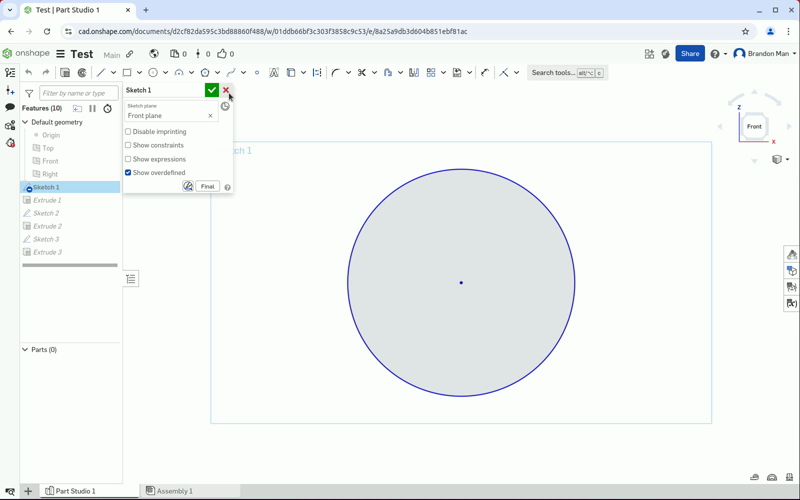
key(shift+s)
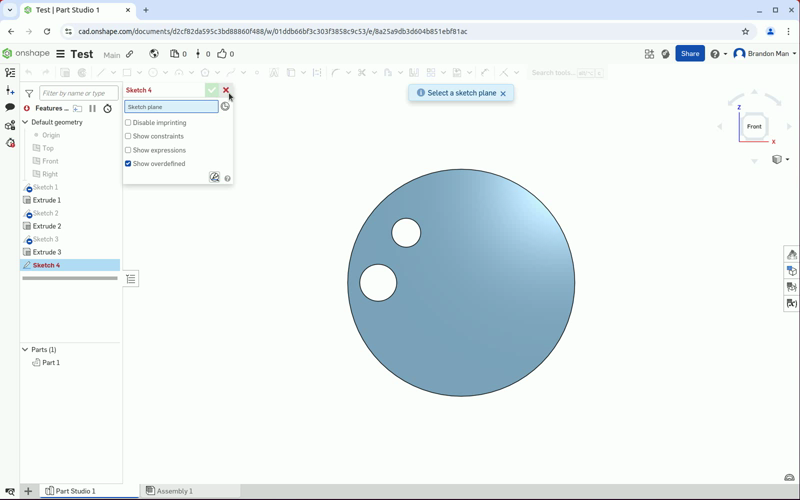
mouse_move(73, 163)
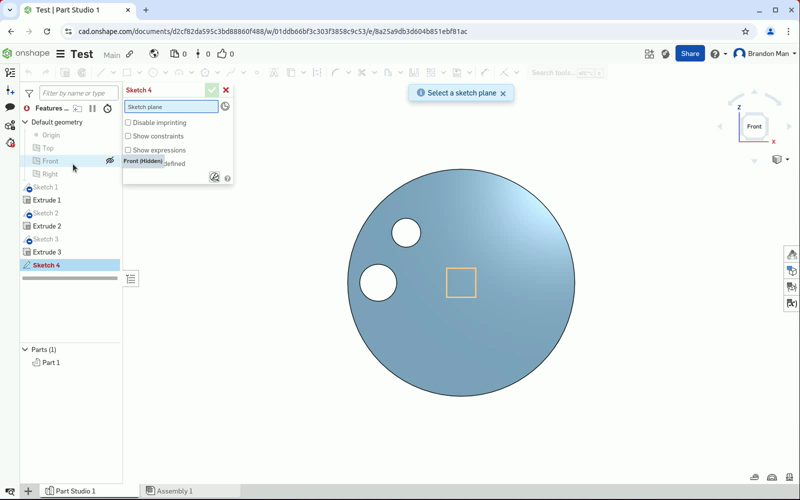
click(73, 163)
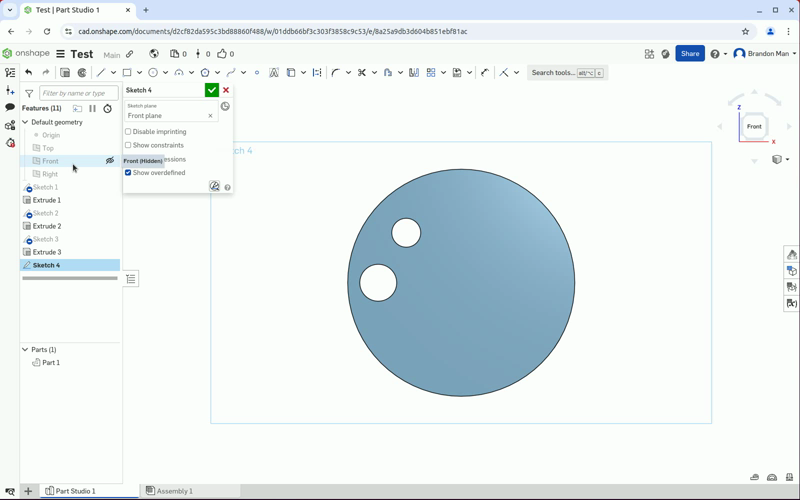
mouse_move(73, 352)
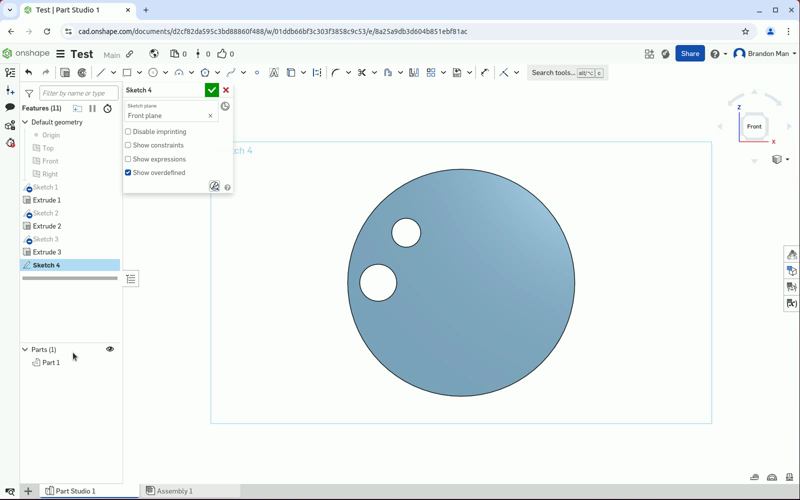
key(y)
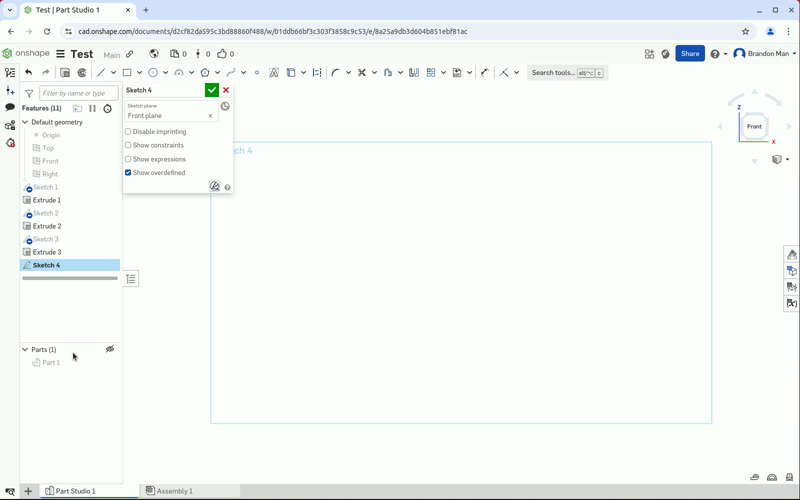
key(c)
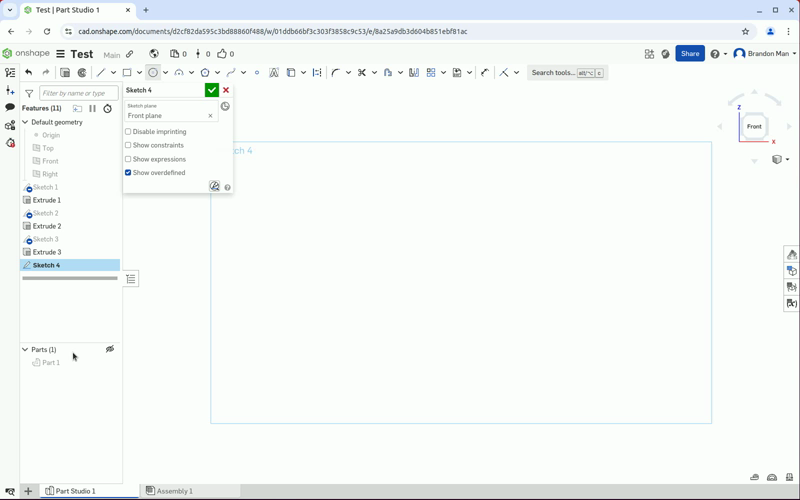
key_down(shift)
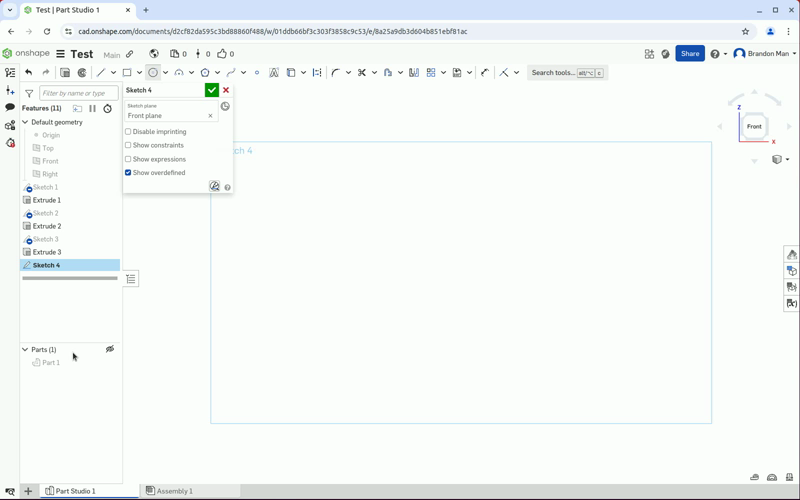
mouse_move(453, 211)
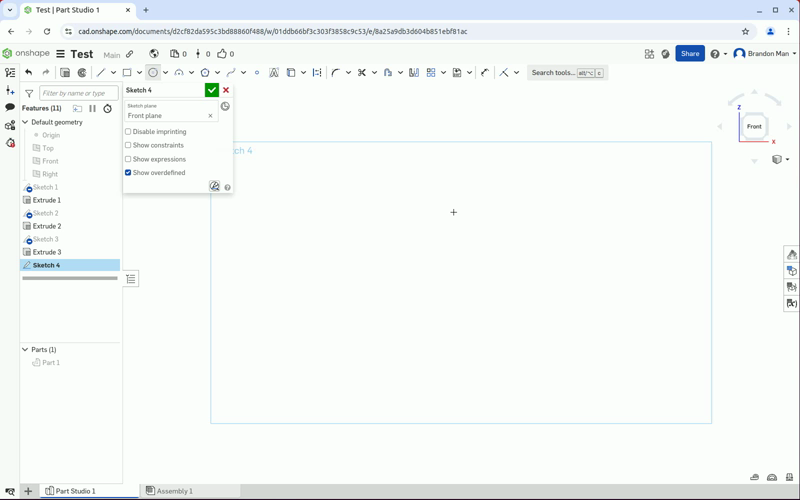
click(453, 211)
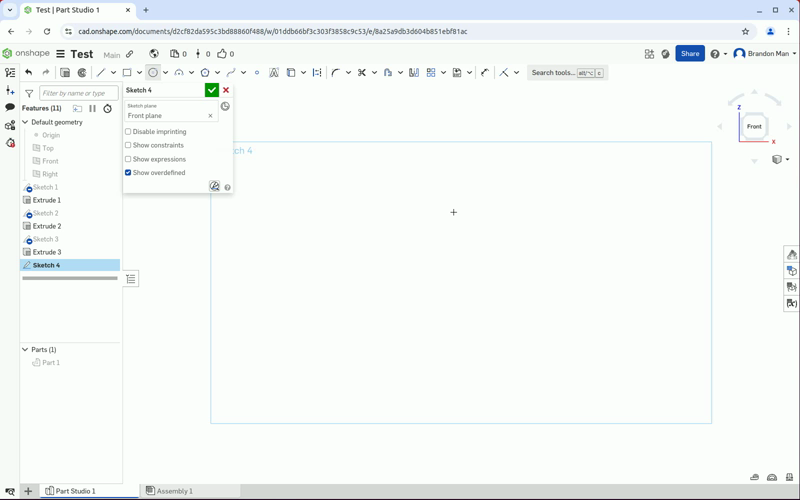
key_up(shift)
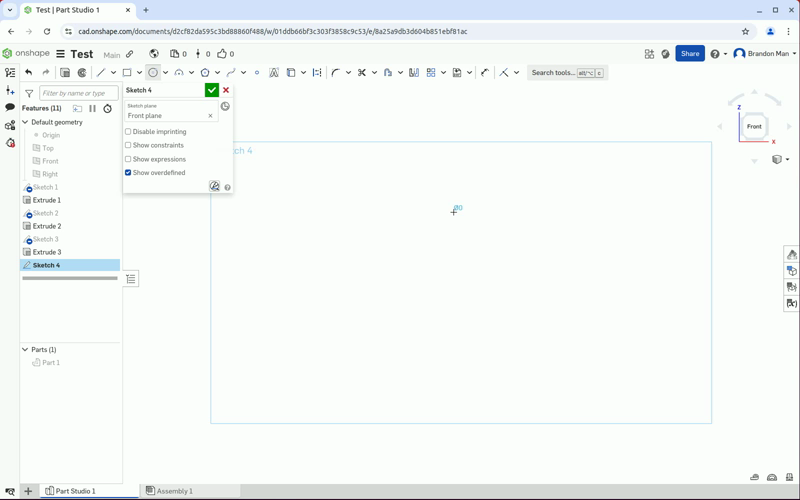
mouse_move(466, 211)
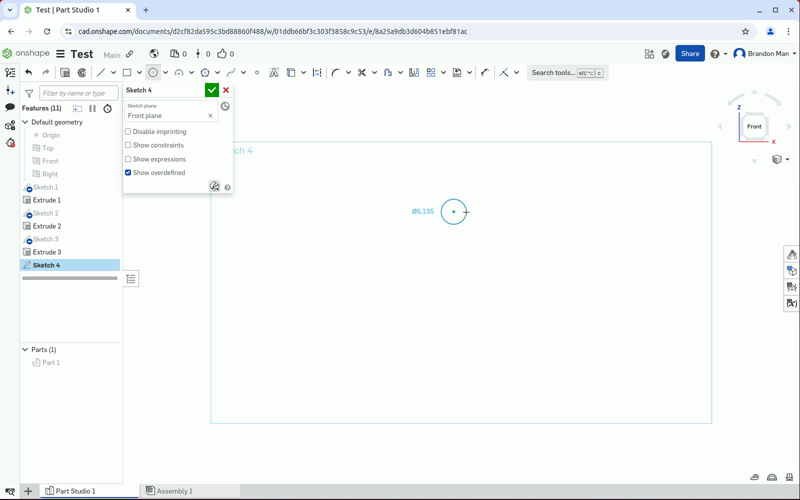
click(466, 211)
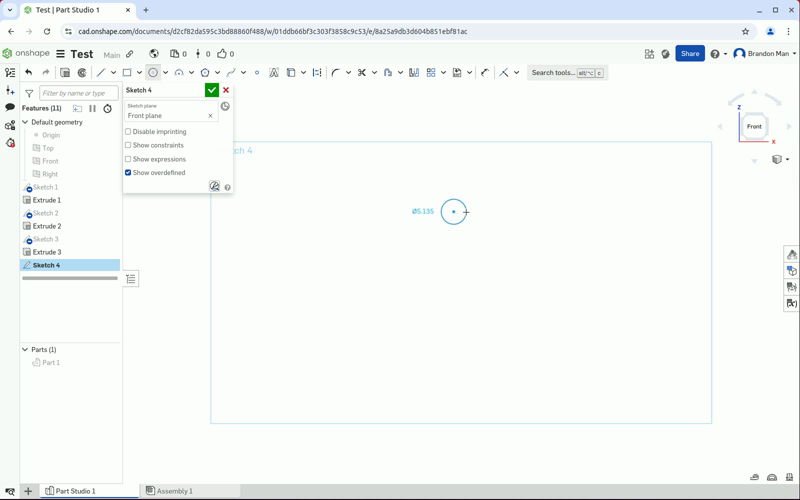
key(esc)
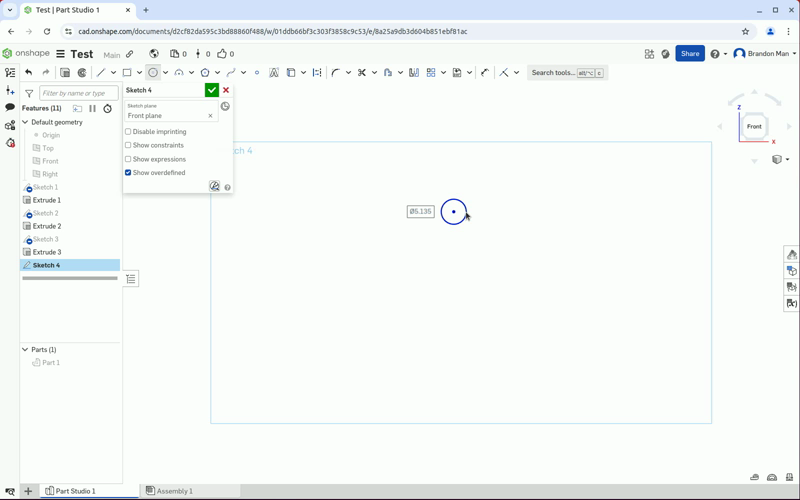
mouse_move(454, 201)
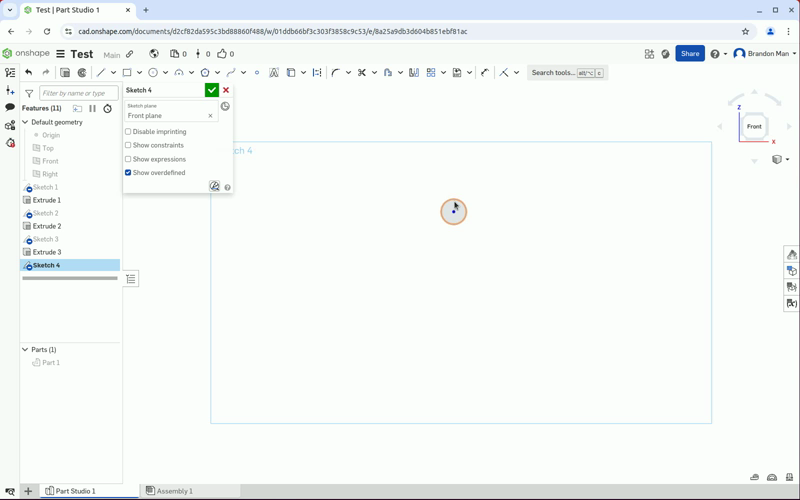
scroll(6)
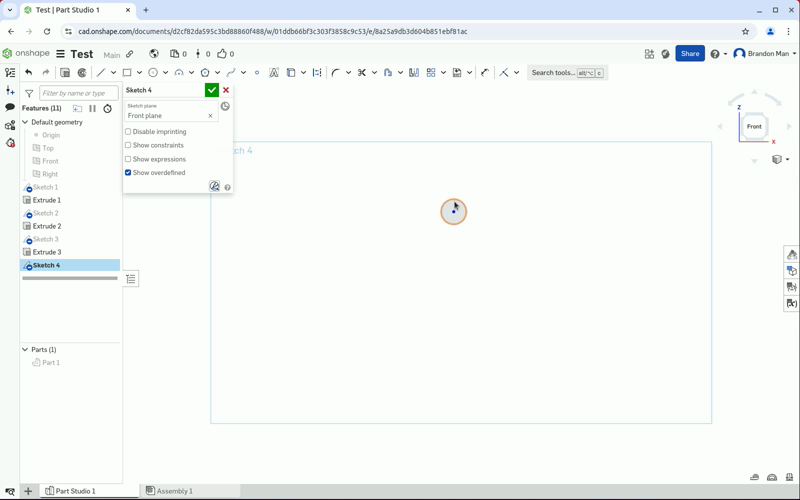
scroll(6)
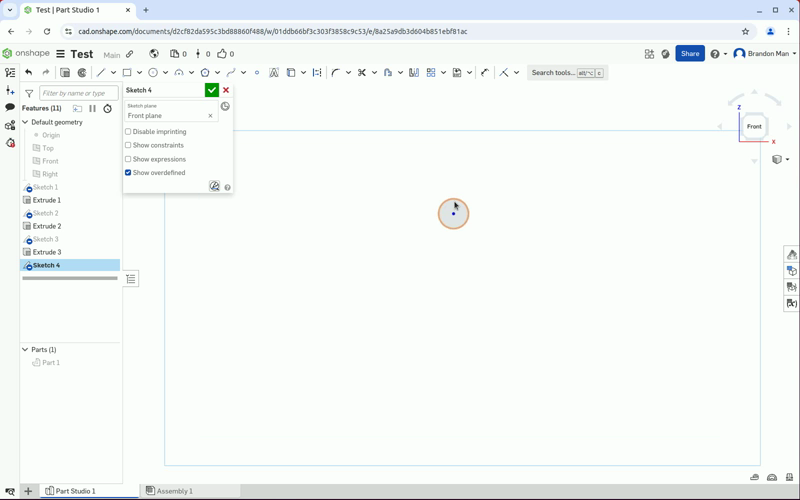
scroll(6)
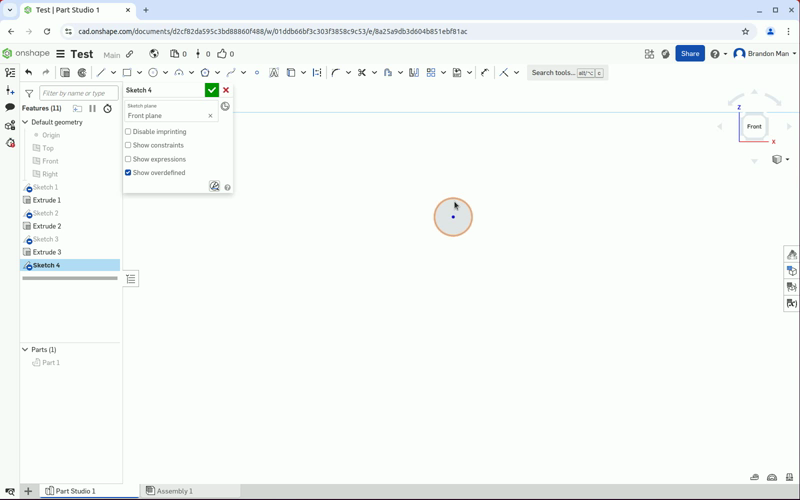
scroll(6)
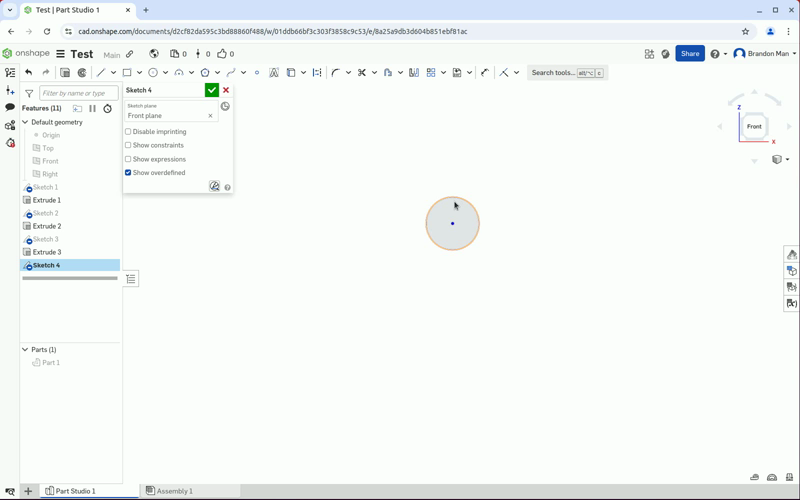
scroll(6)
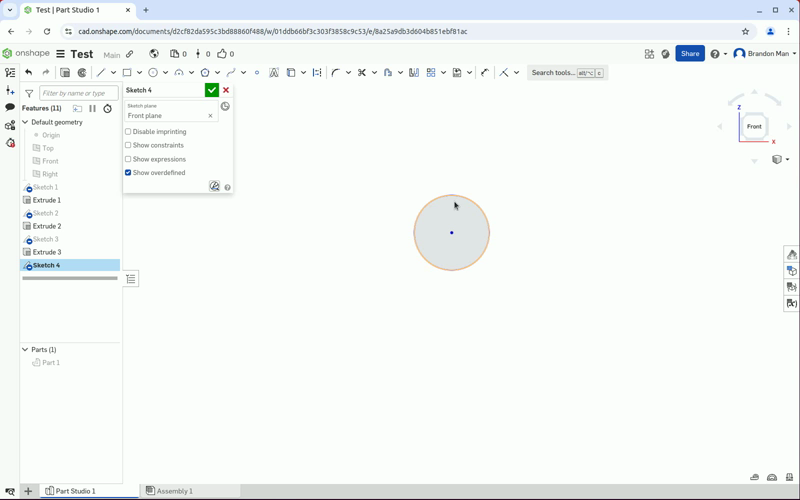
scroll(6)
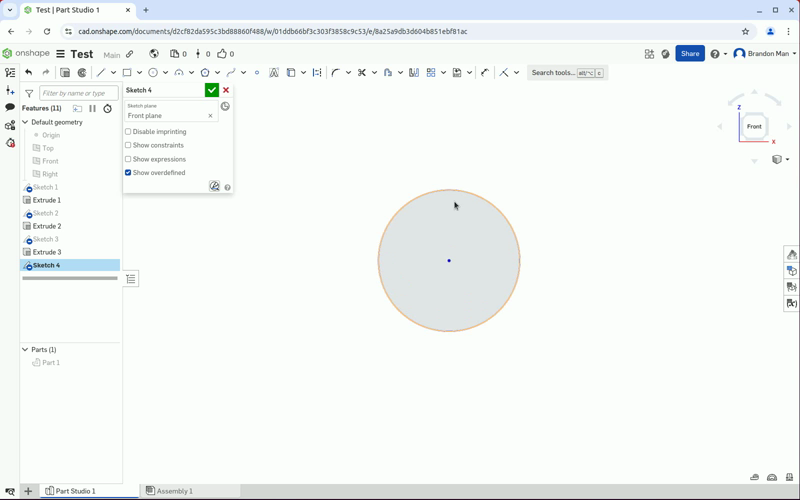
scroll(6)
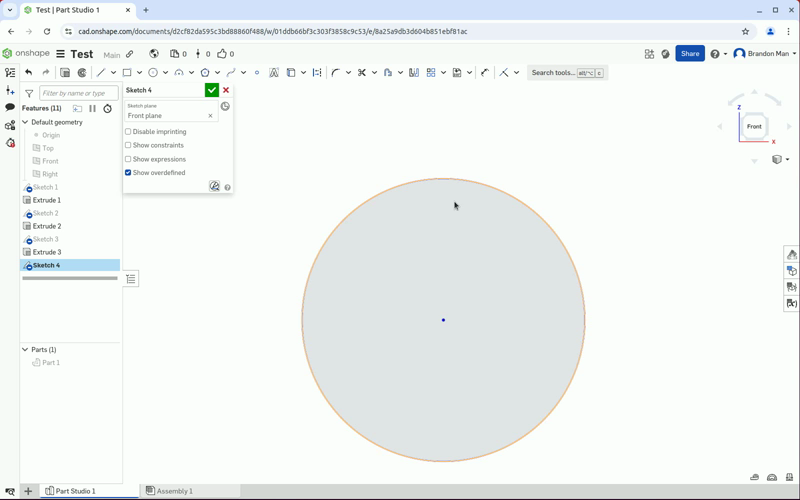
click(454, 201)
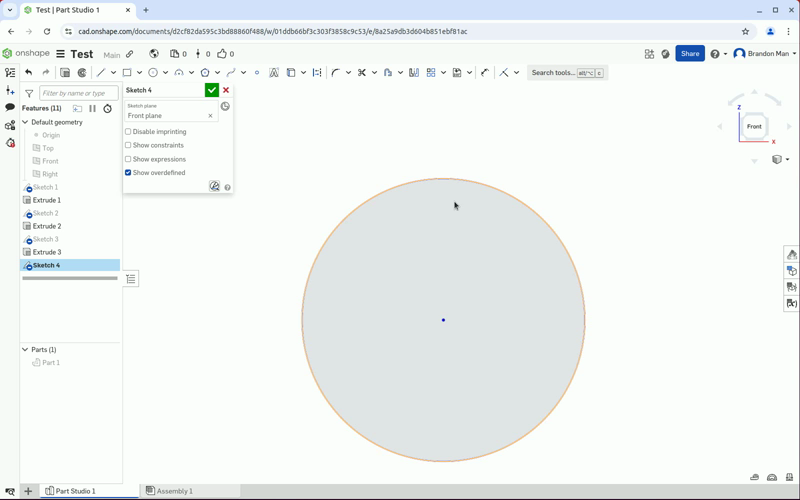
scroll(-6)
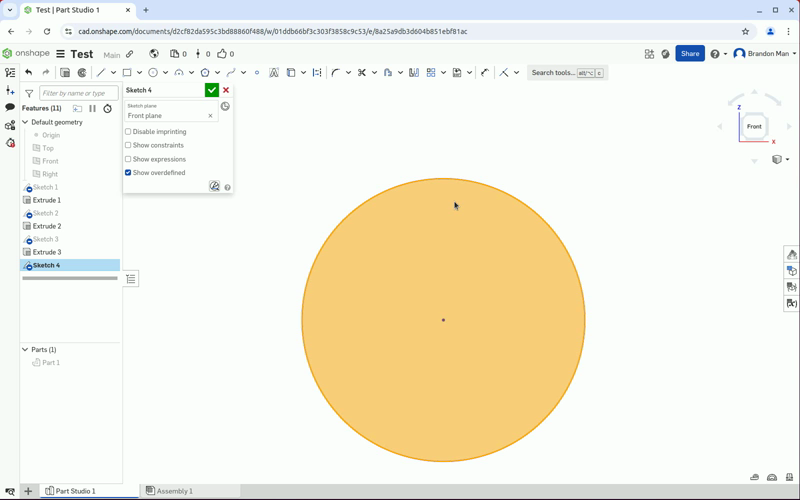
scroll(-6)
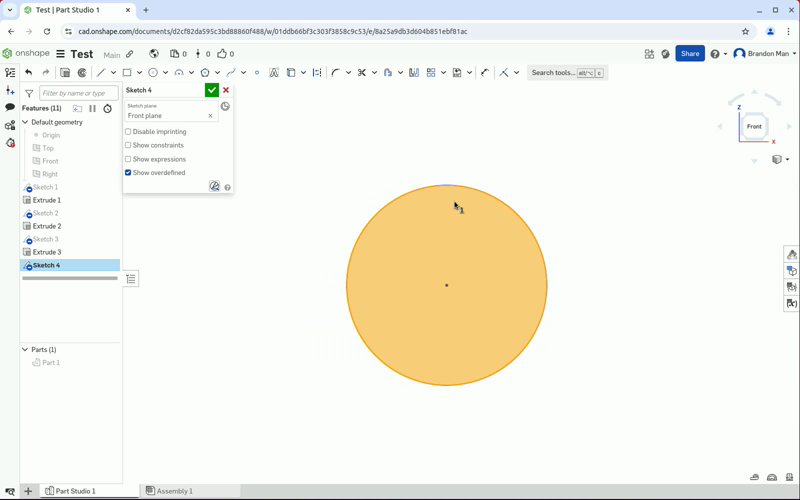
scroll(-6)
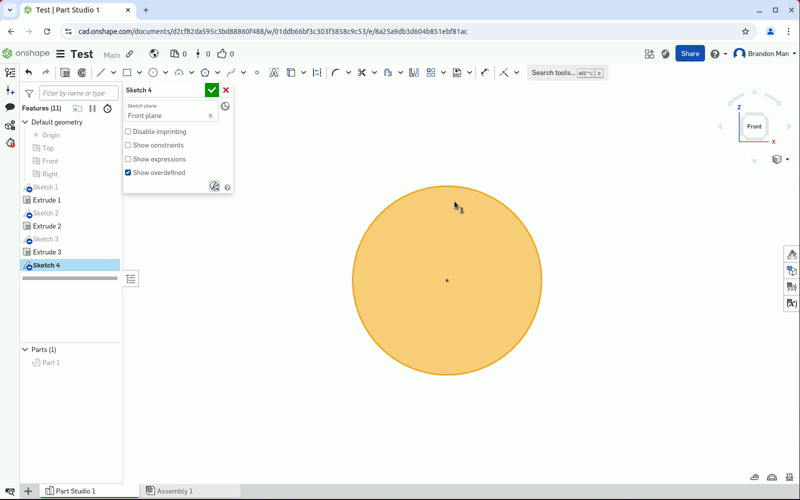
scroll(-6)
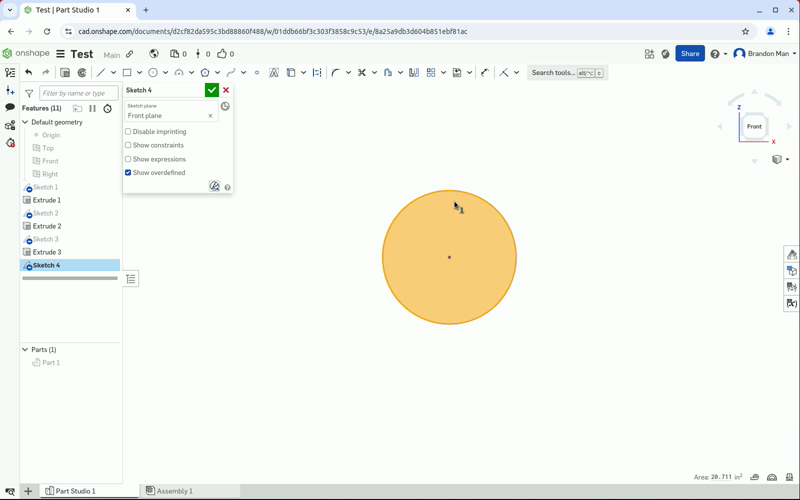
scroll(-6)
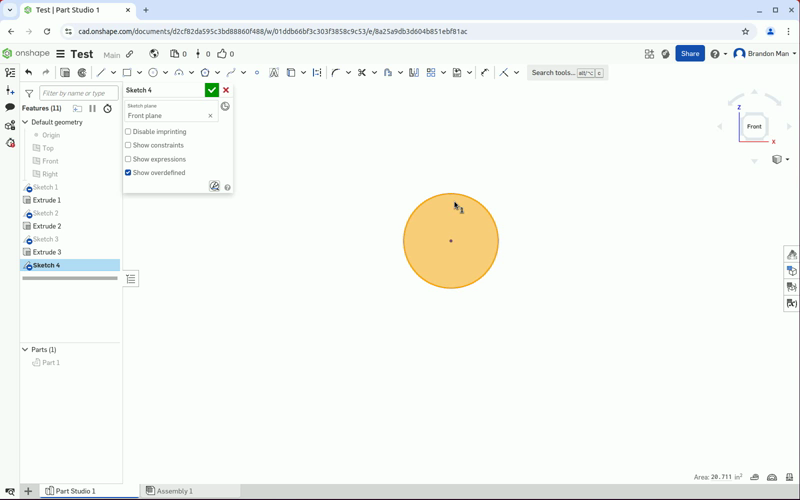
scroll(-6)
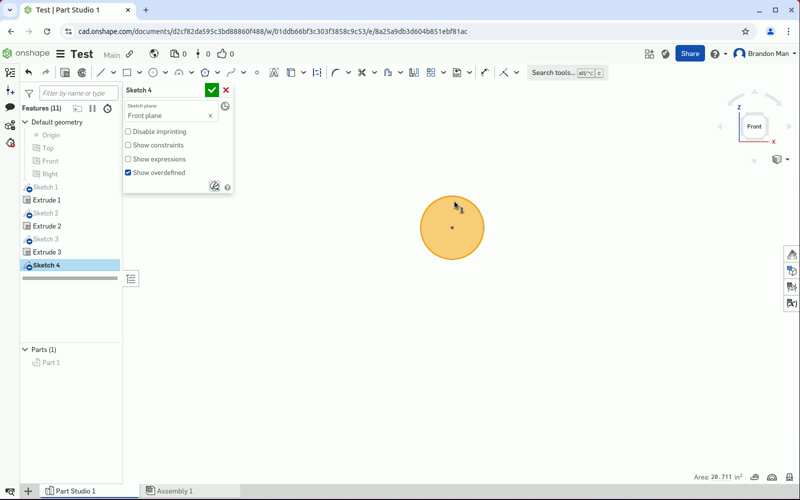
scroll(-6)
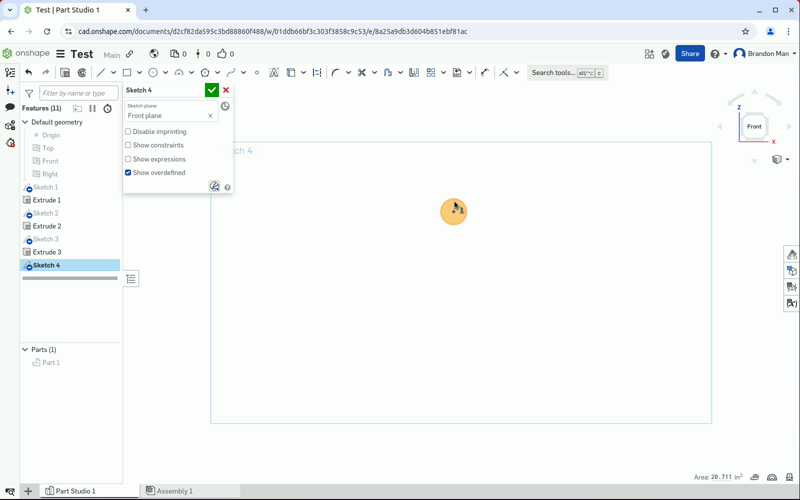
mouse_move(73, 352)
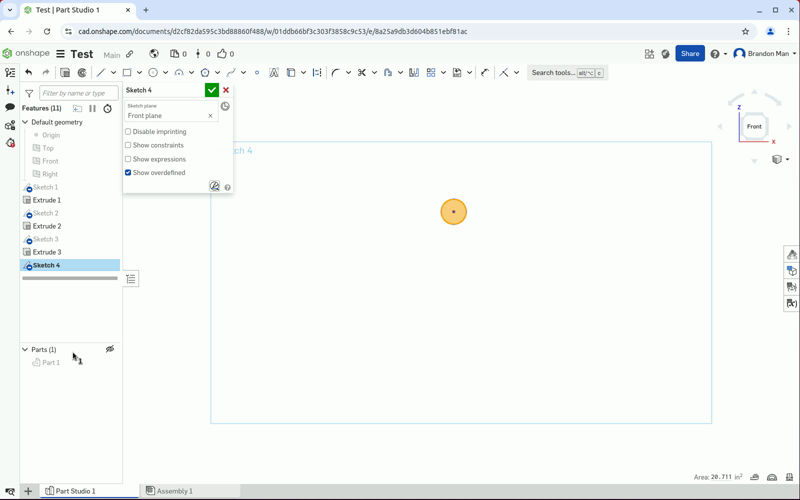
key(shift+y)
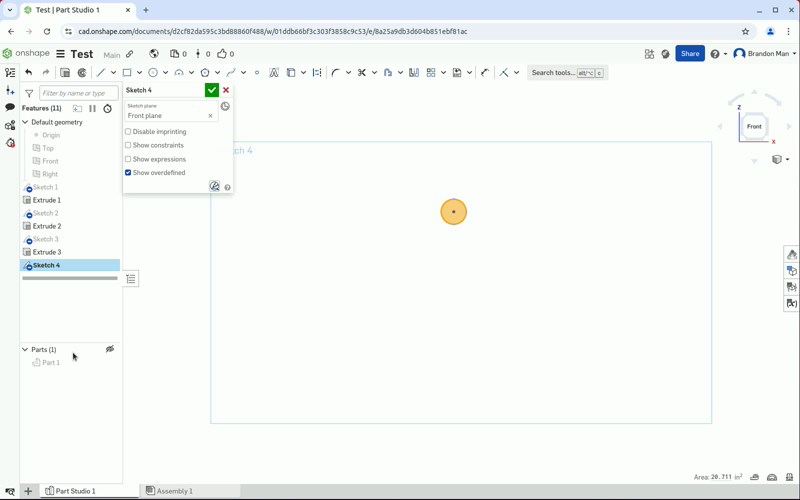
key(shift+e)
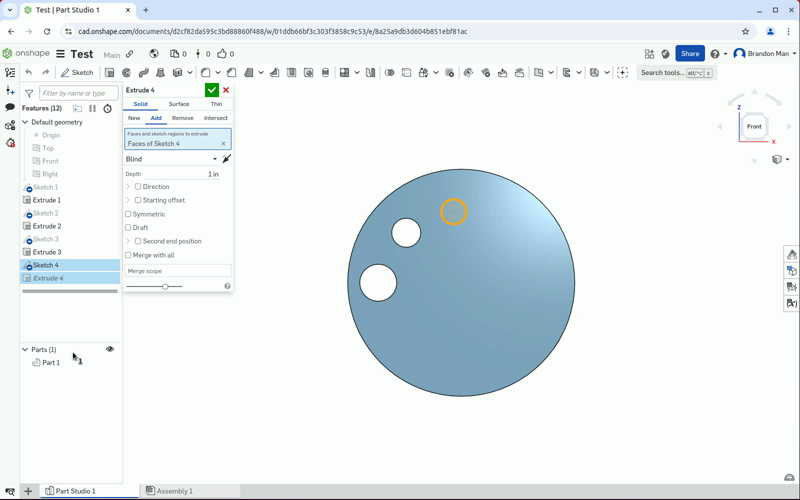
mouse_move(143, 106)
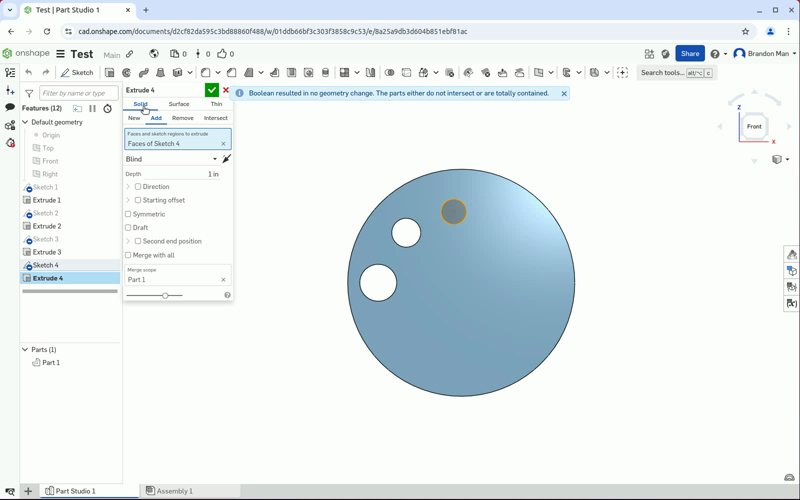
click(143, 106)
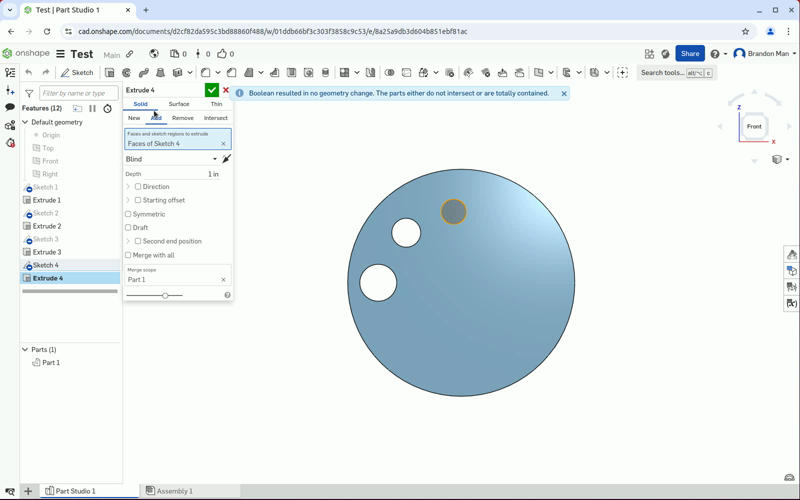
mouse_move(186, 120)
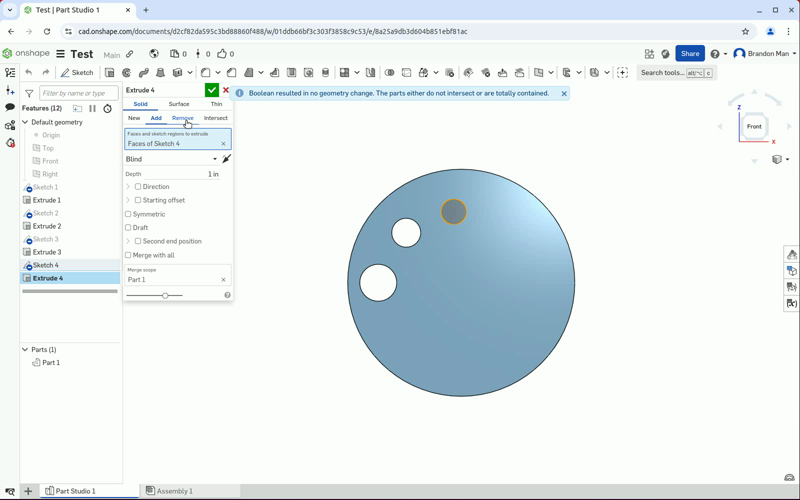
click(186, 120)
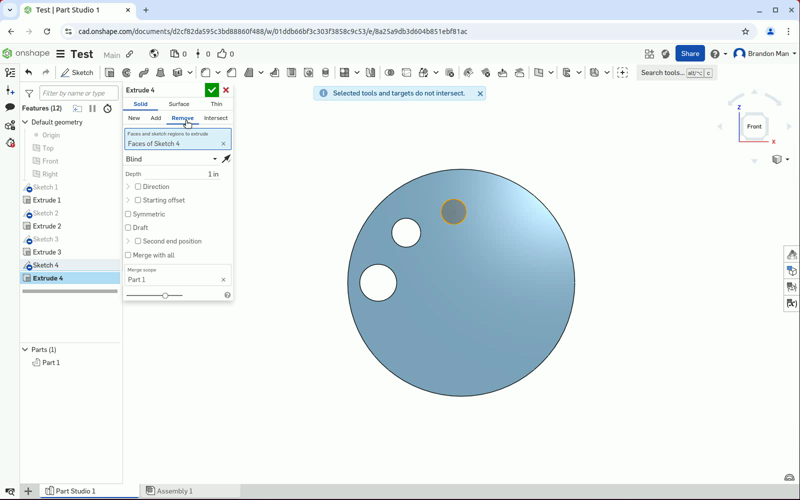
key(tab, 4)
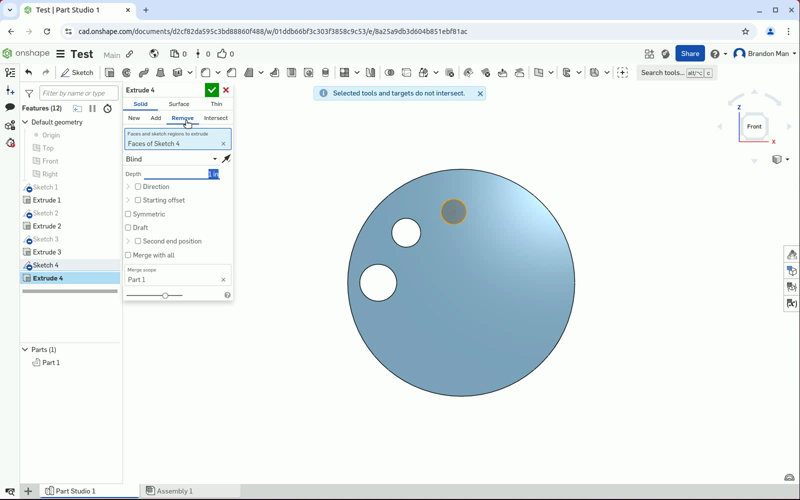
text(-2.648)
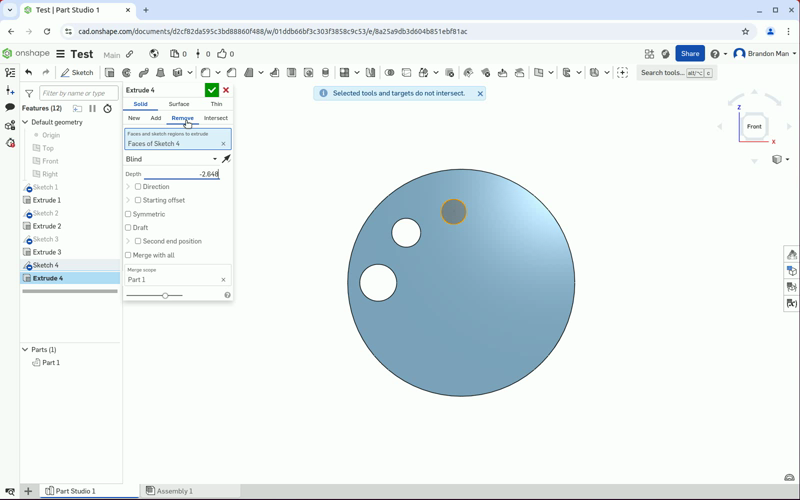
key(tab, 6)
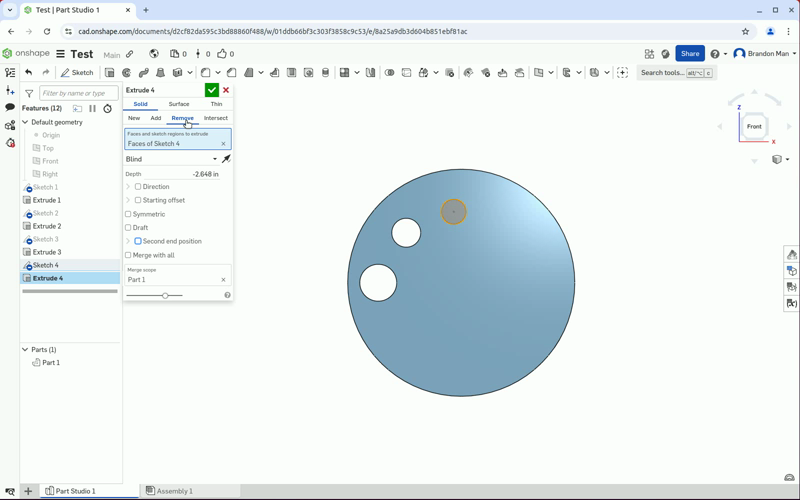
key(space)
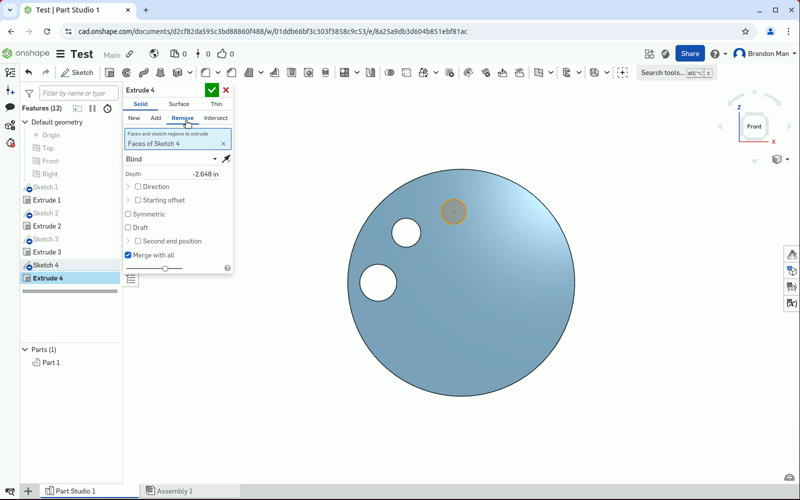
key(enter)
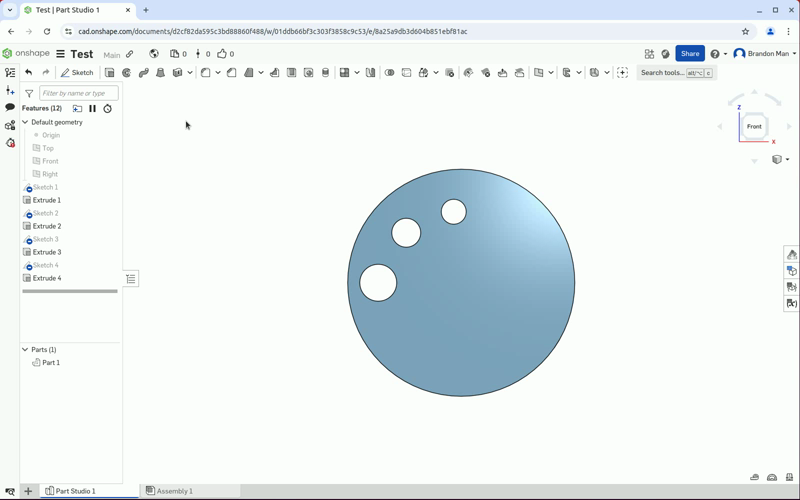
key(shift+h)
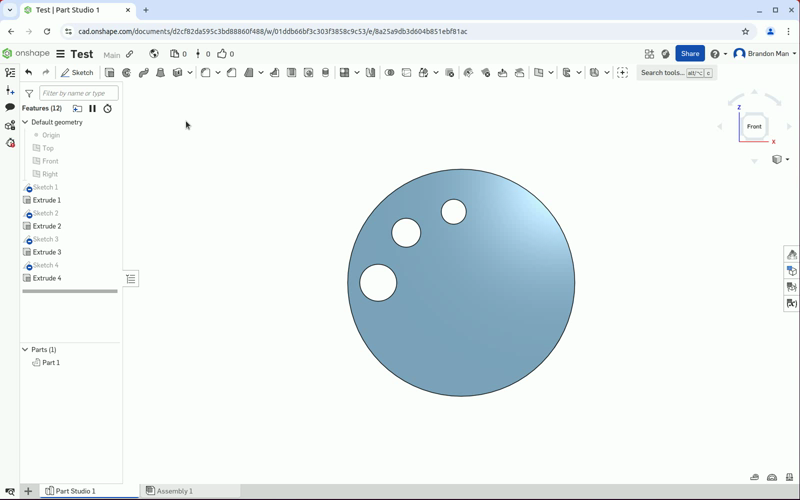
key(shift+h)
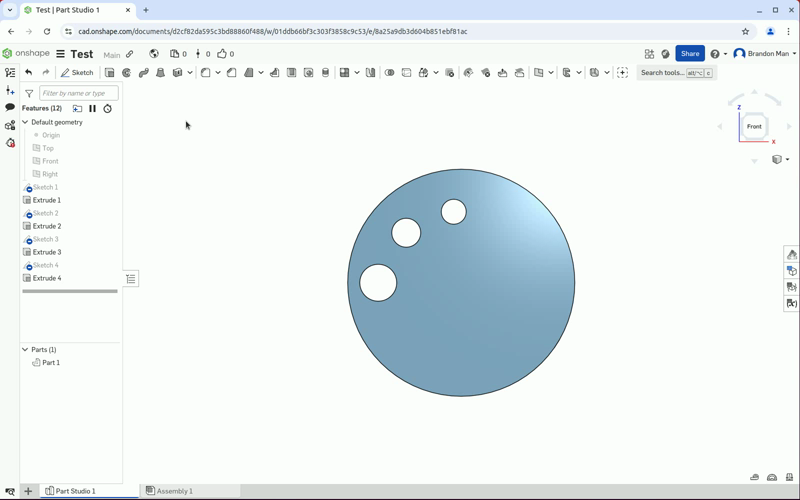
mouse_move(73, 189)
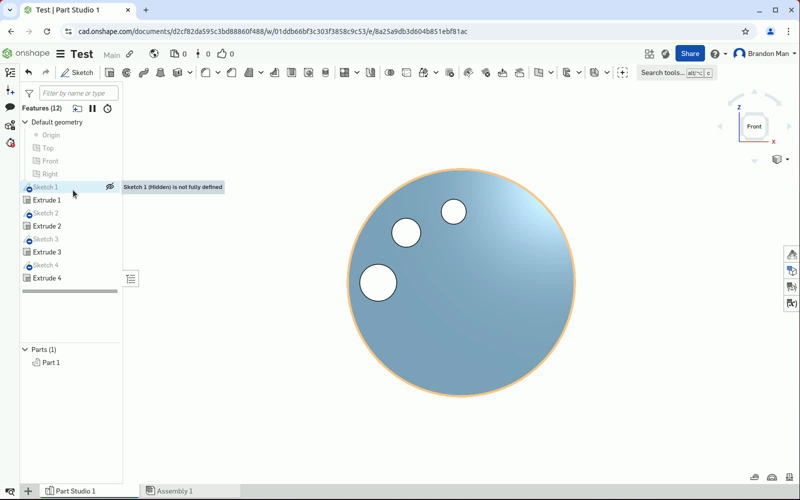
click(73, 189)
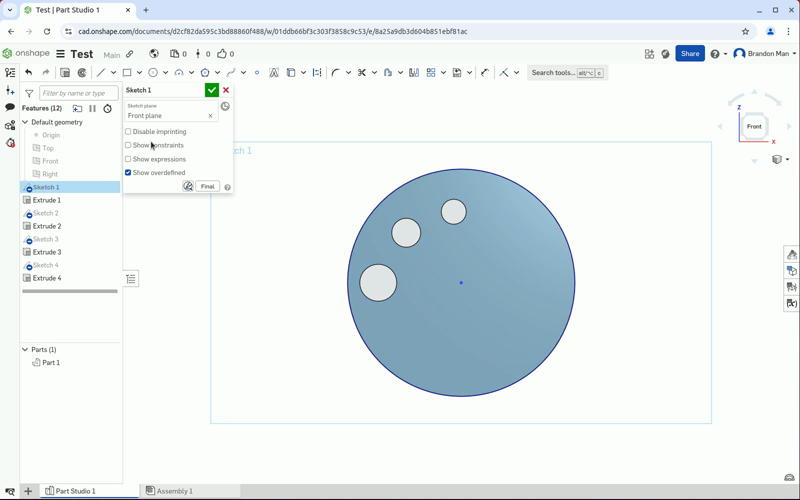
mouse_move(229, 92)
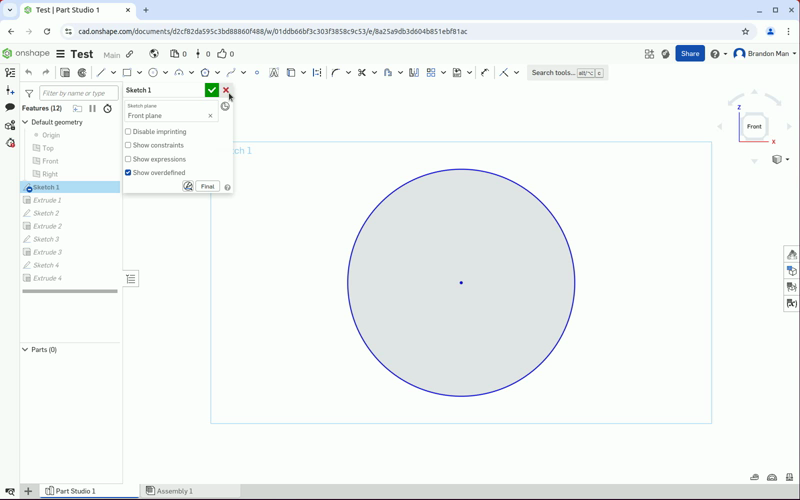
click(229, 92)
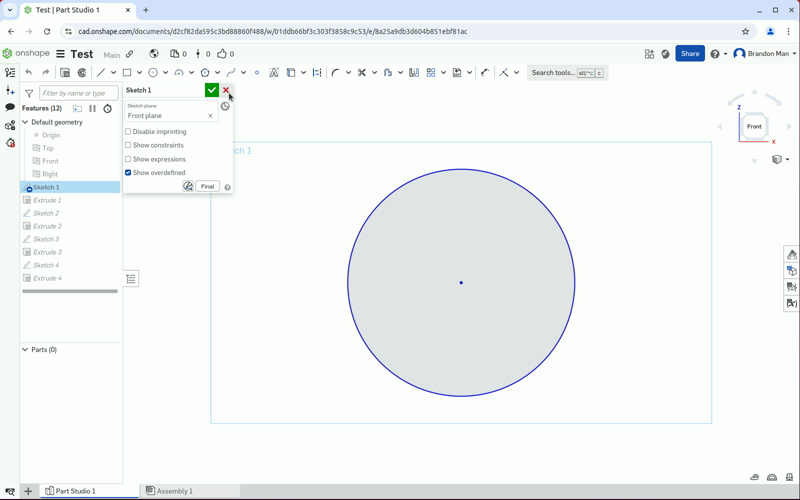
key(shift+s)
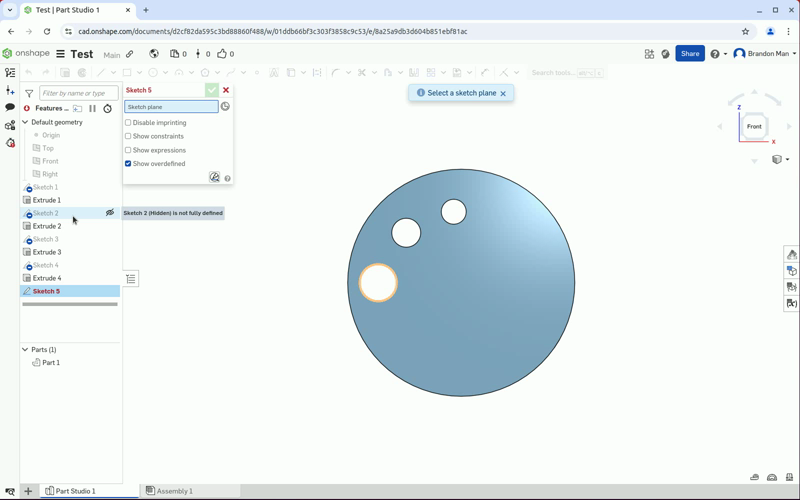
scroll(3)
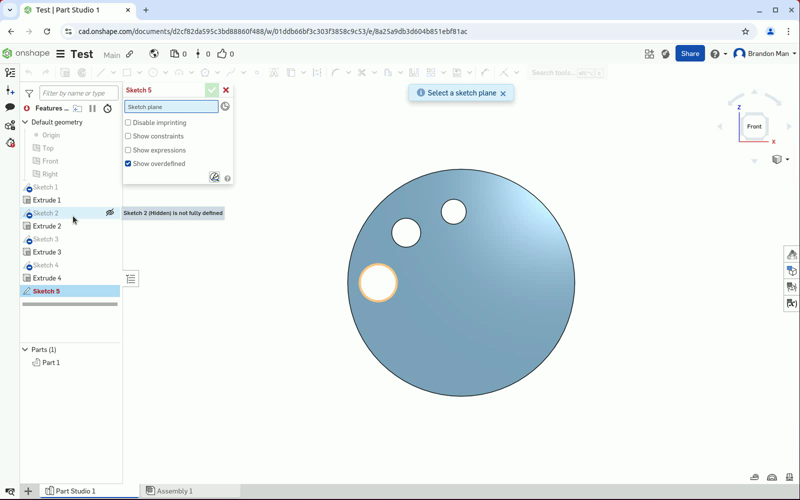
mouse_move(73, 163)
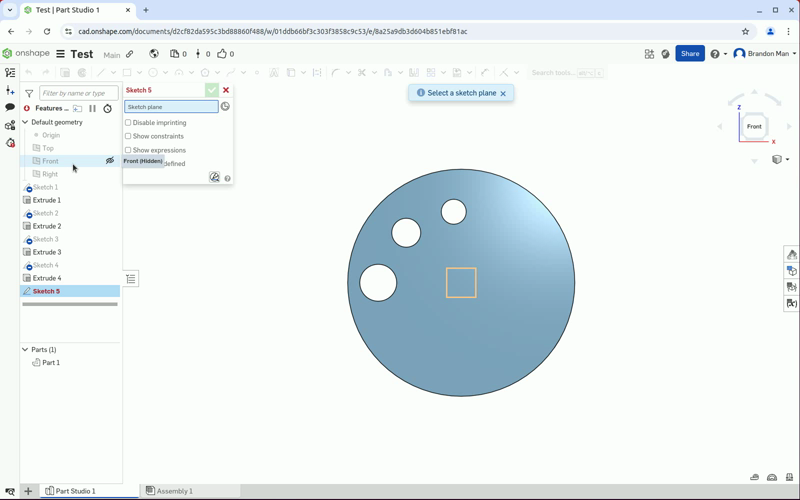
click(73, 163)
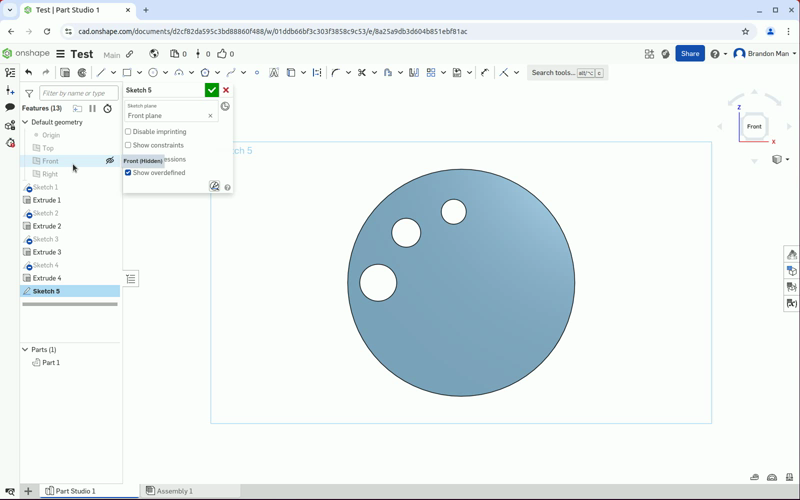
mouse_move(73, 352)
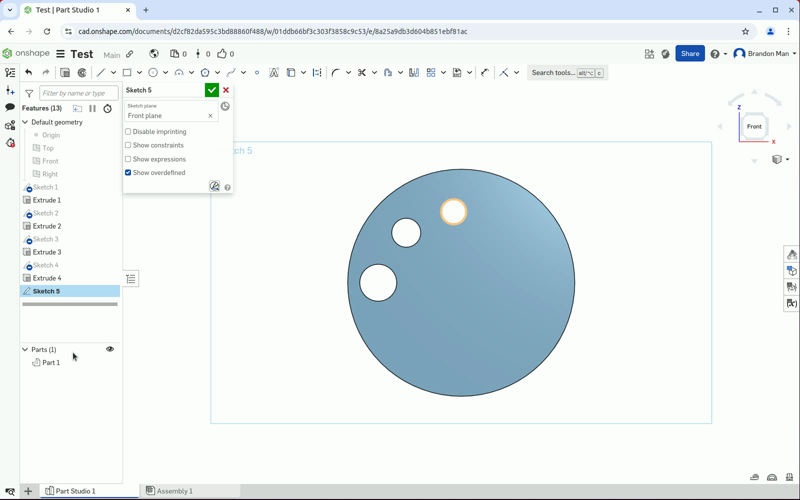
key(y)
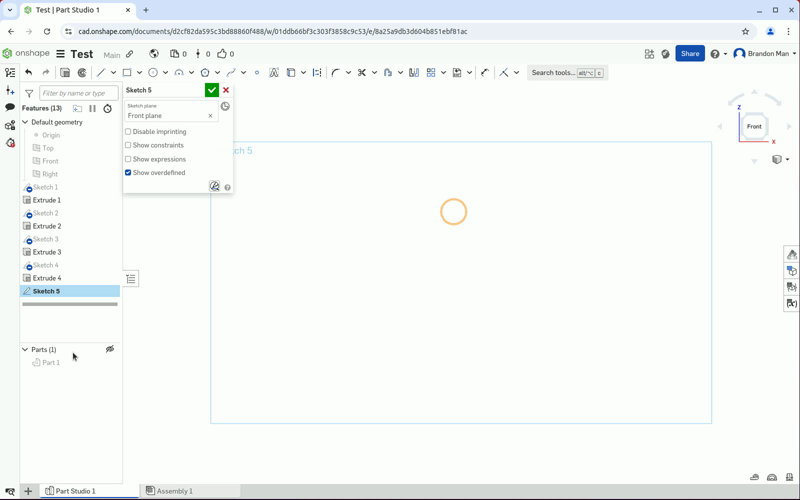
key(c)
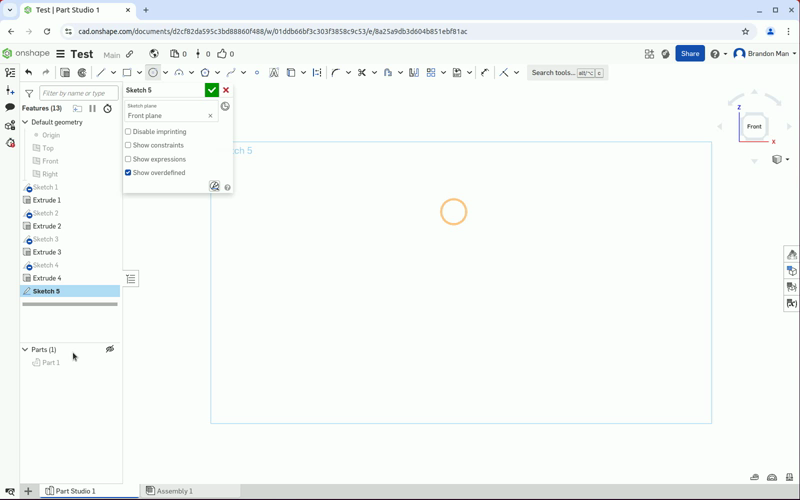
key_down(shift)
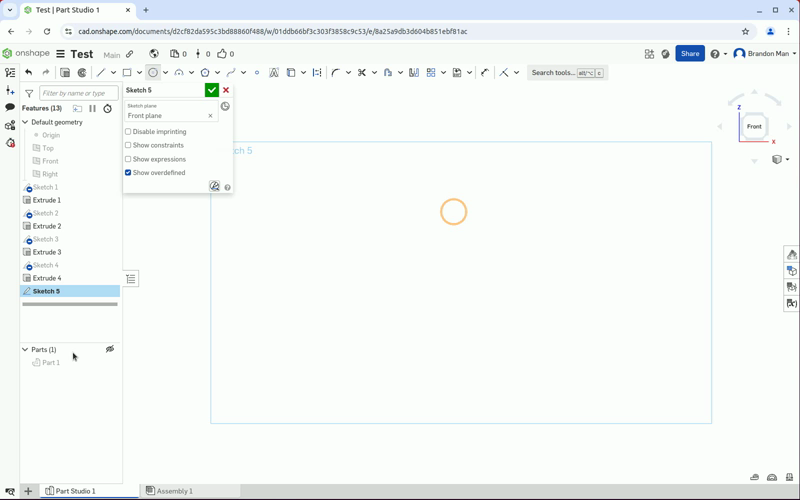
mouse_move(508, 210)
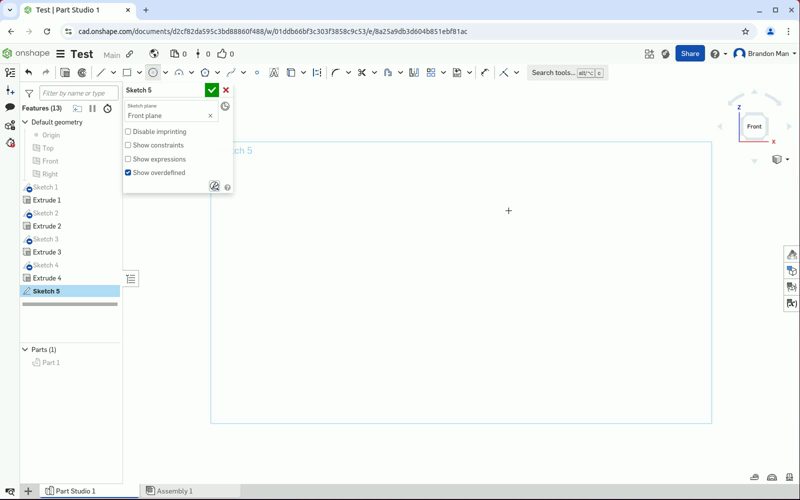
click(508, 210)
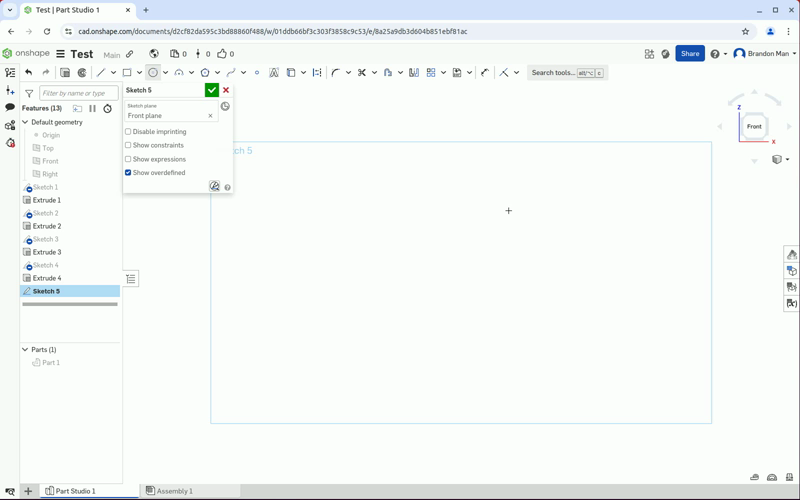
key_up(shift)
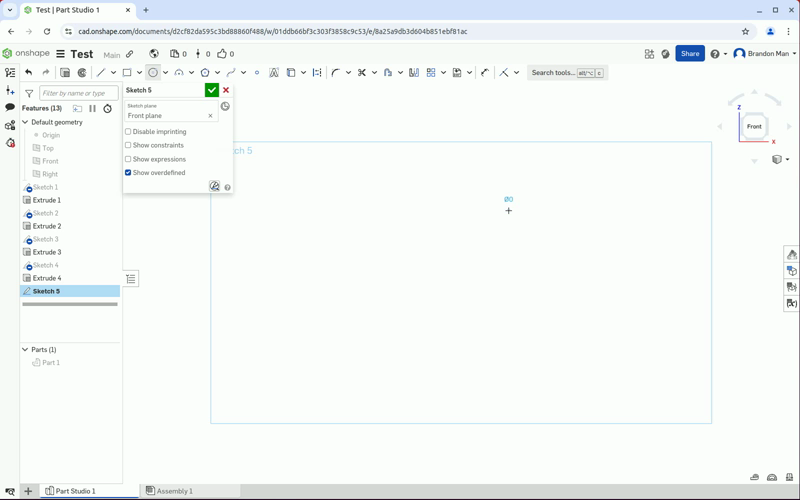
mouse_move(516, 210)
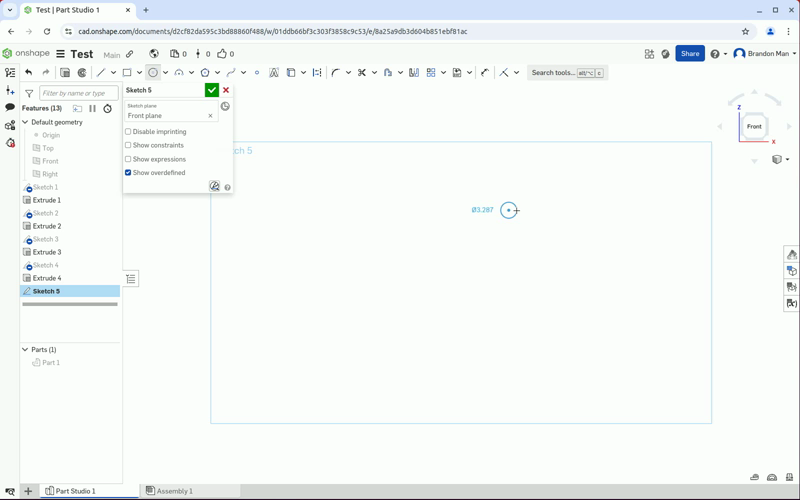
click(516, 210)
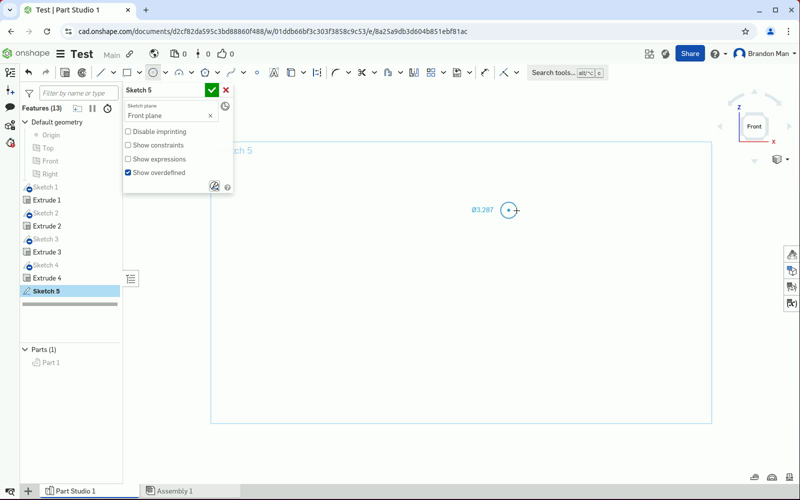
key(esc)
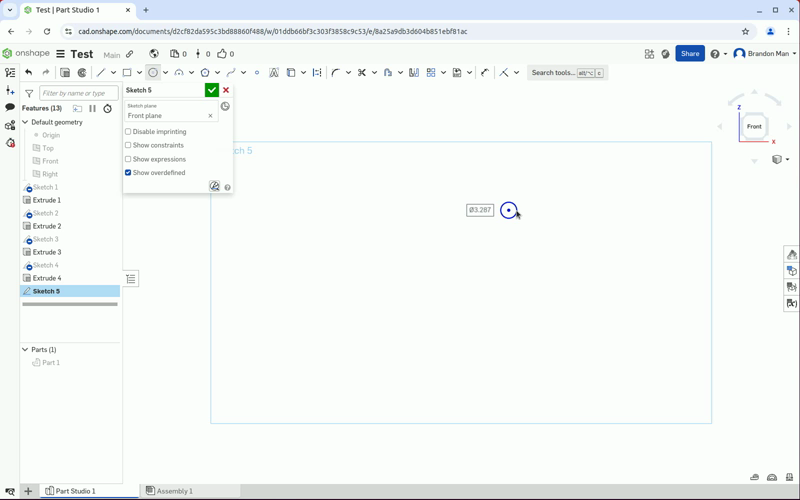
mouse_move(515, 209)
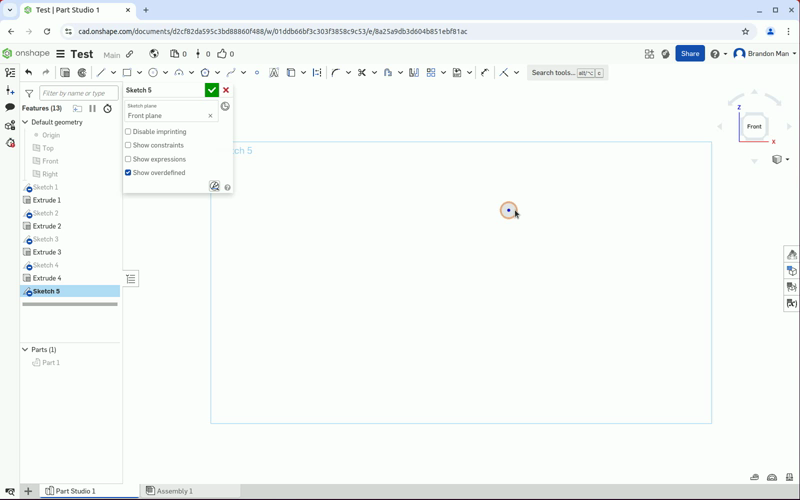
scroll(6)
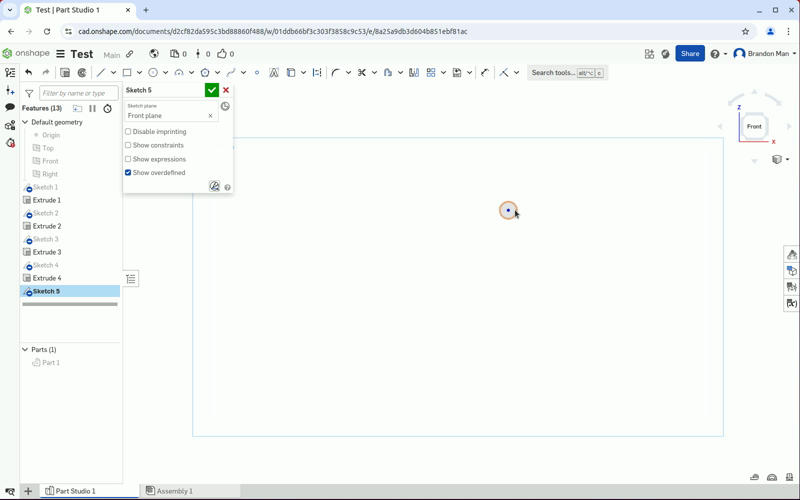
scroll(6)
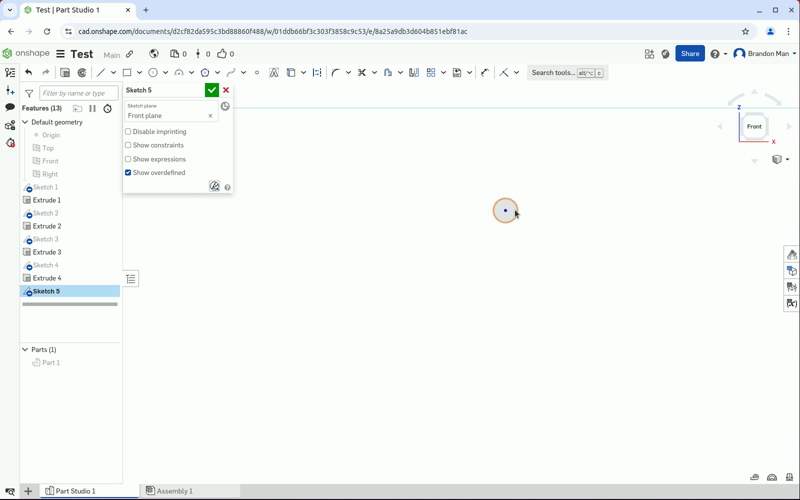
scroll(6)
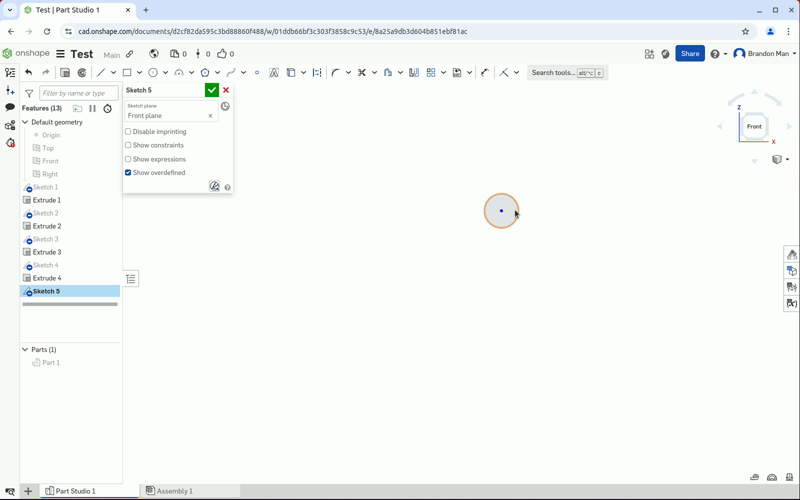
scroll(6)
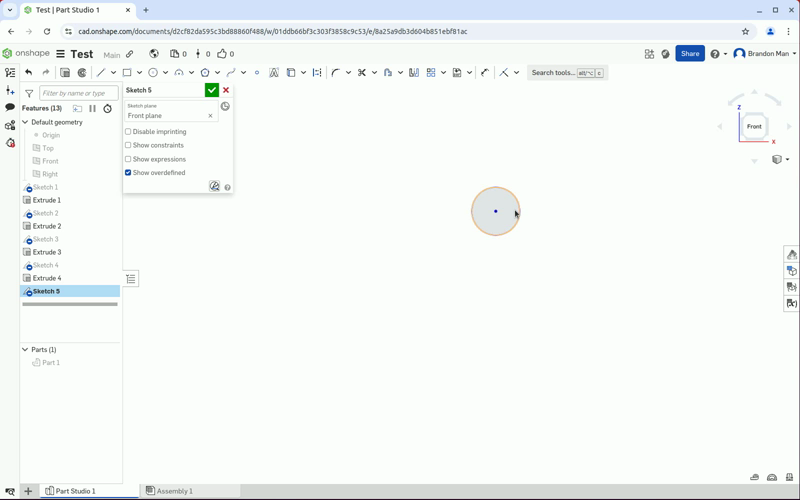
scroll(6)
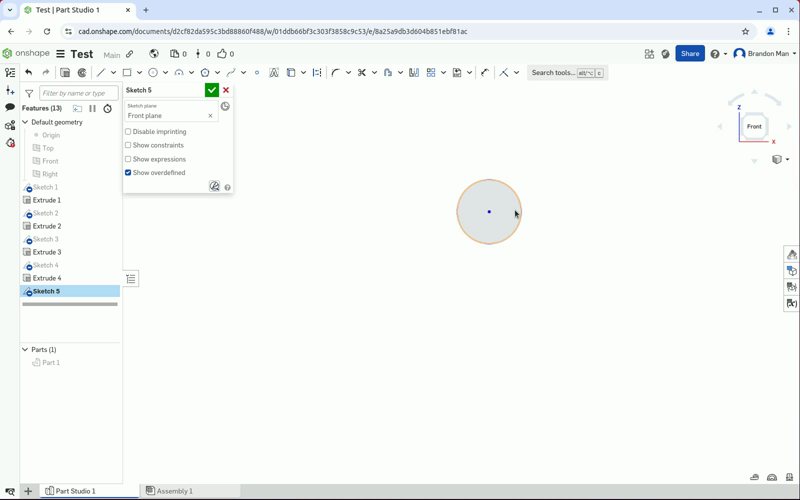
scroll(6)
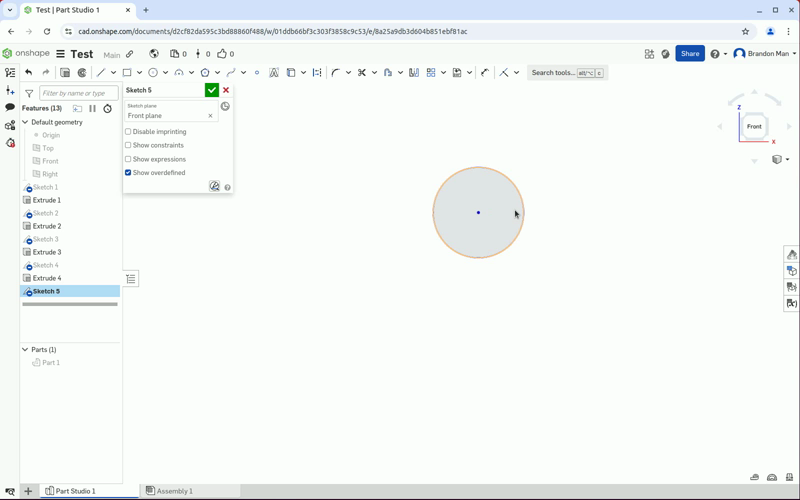
scroll(6)
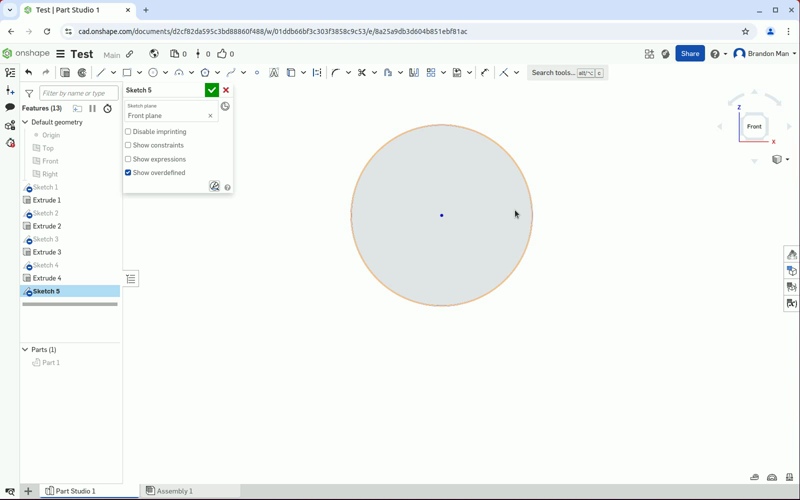
click(515, 209)
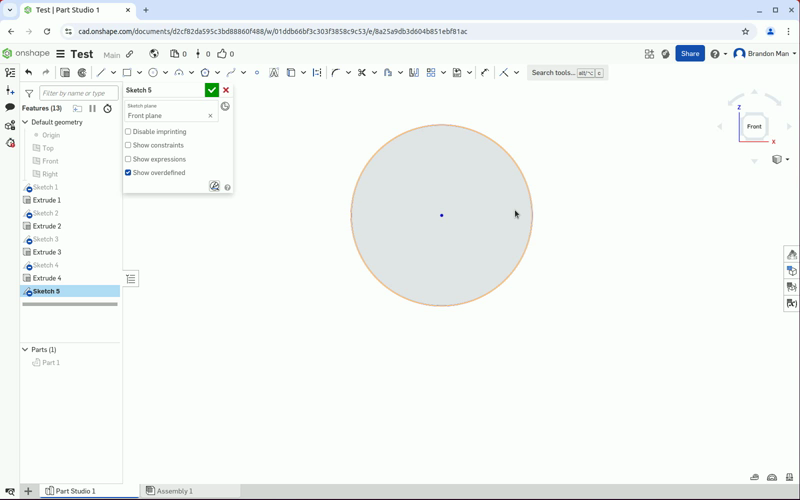
scroll(-6)
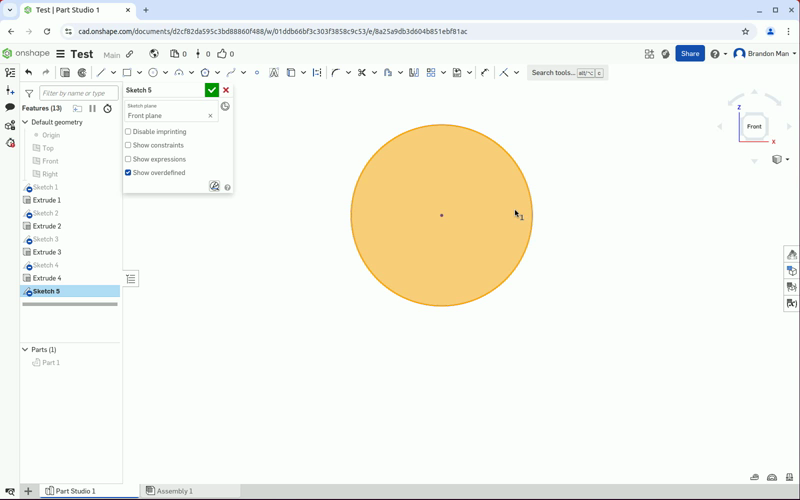
scroll(-6)
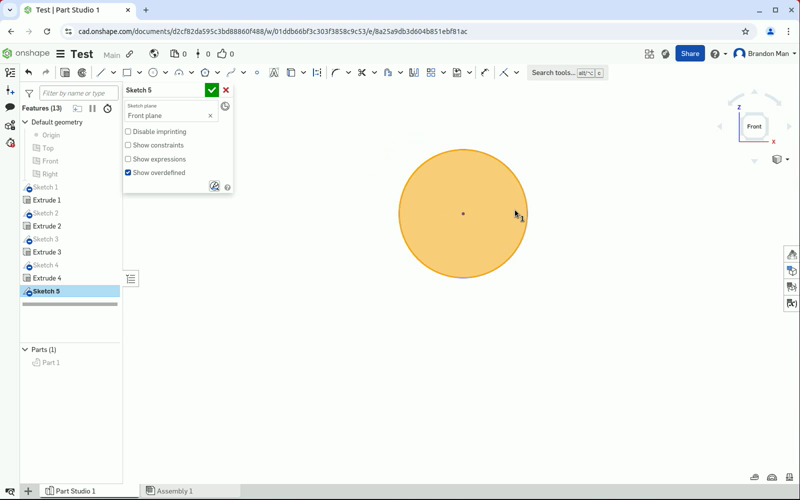
scroll(-6)
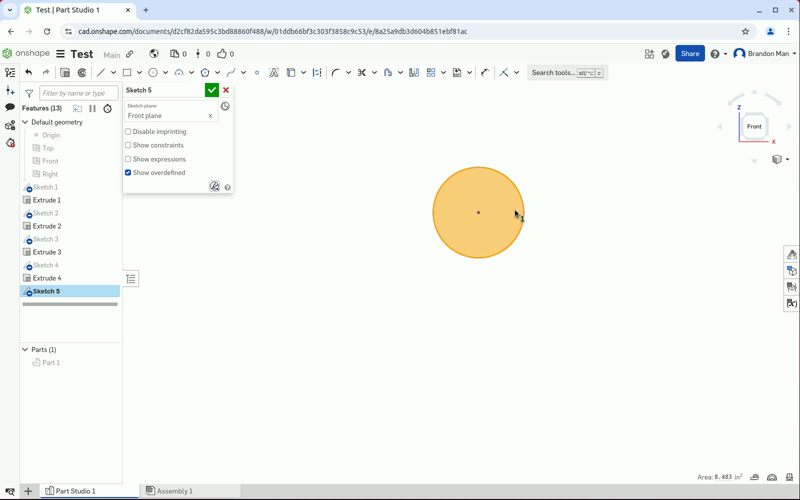
scroll(-6)
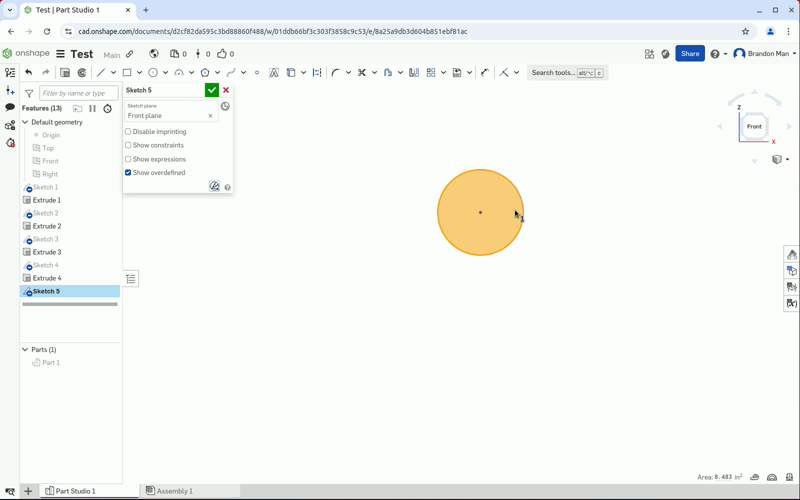
scroll(-6)
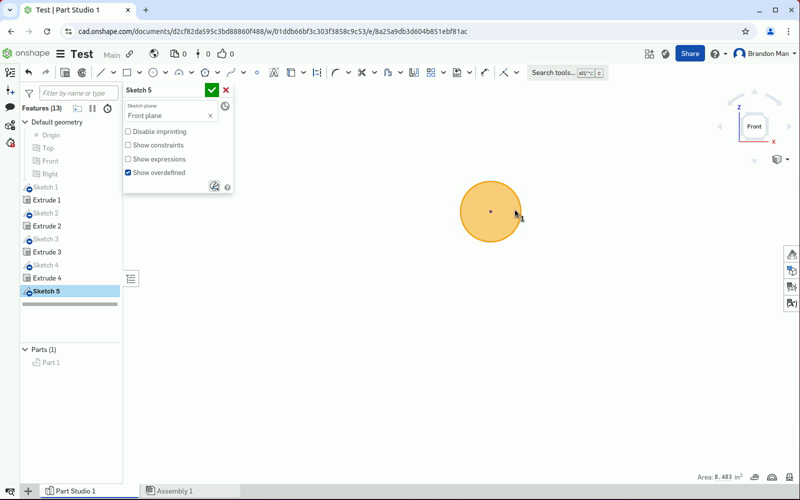
scroll(-6)
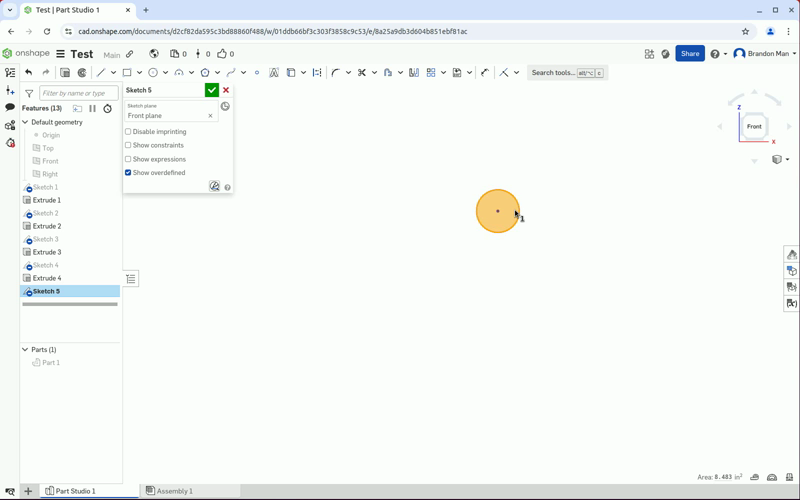
scroll(-6)
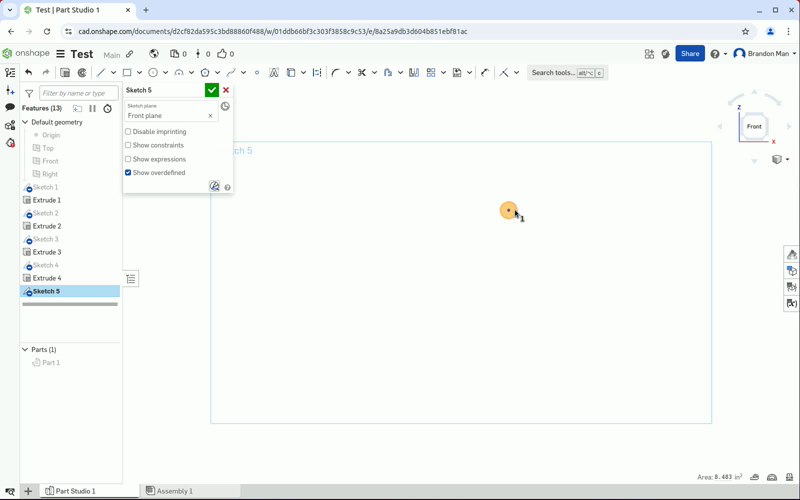
mouse_move(73, 352)
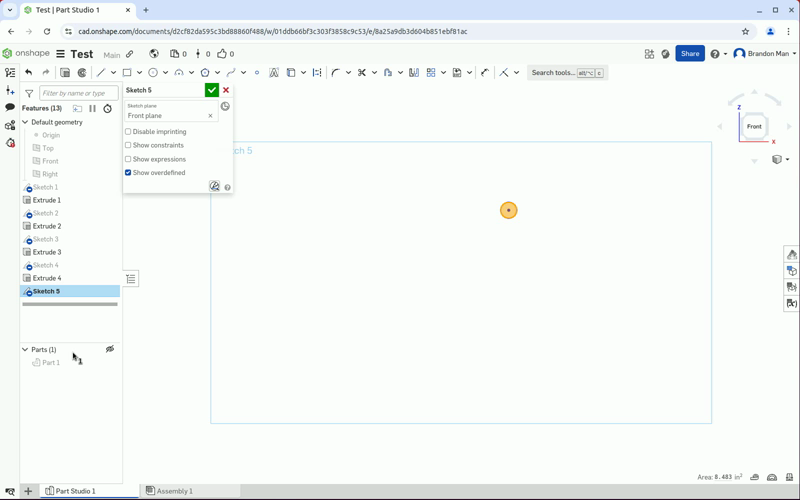
key(shift+y)
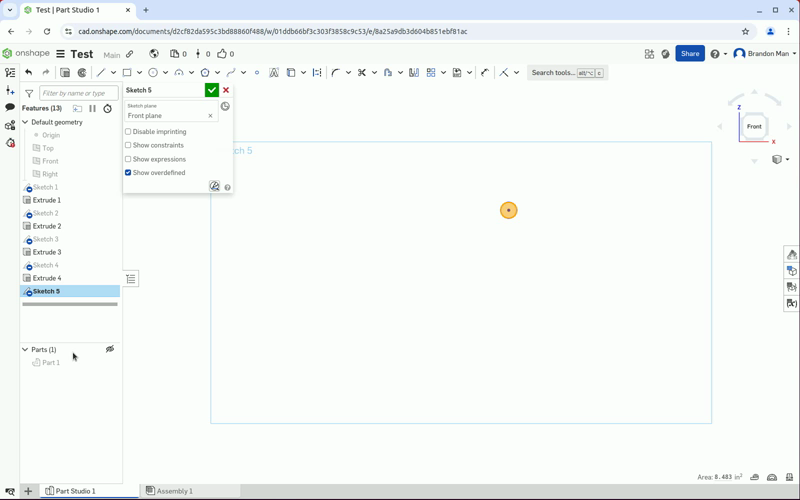
key(shift+e)
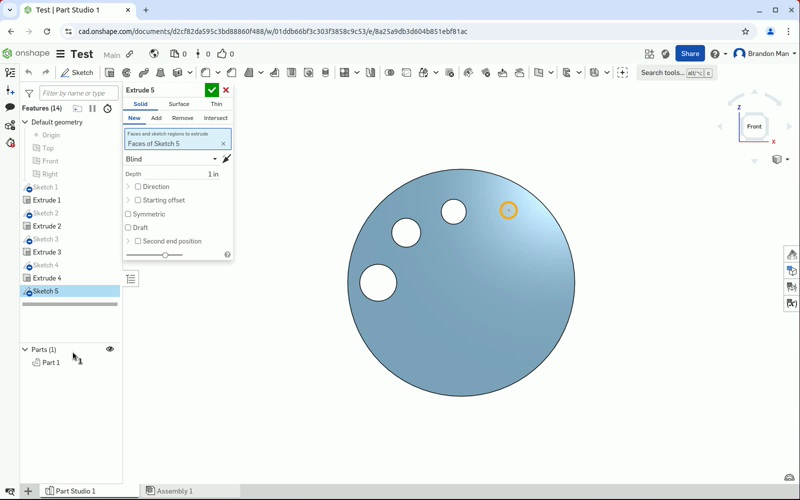
mouse_move(143, 106)
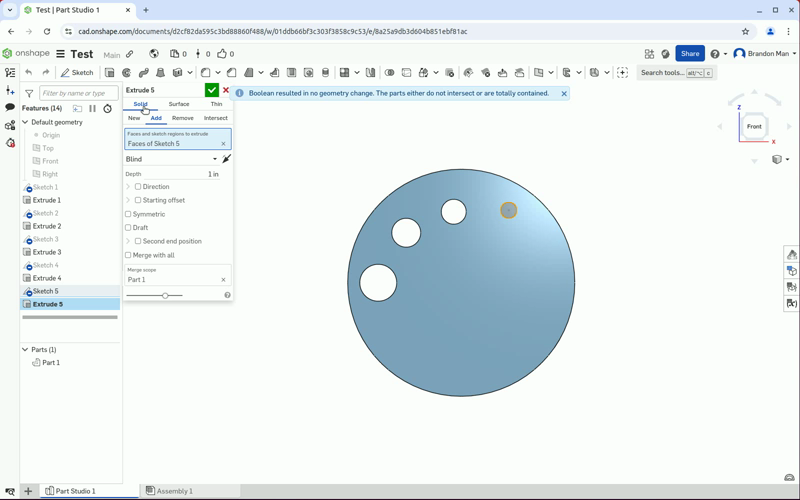
click(143, 106)
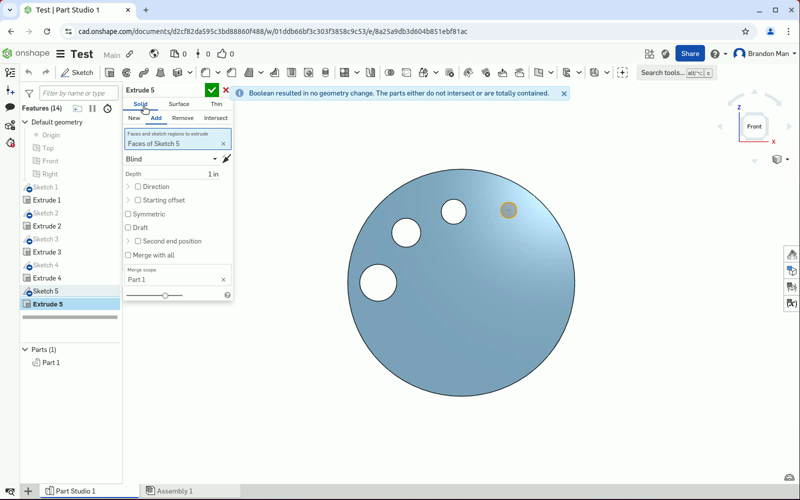
mouse_move(186, 120)
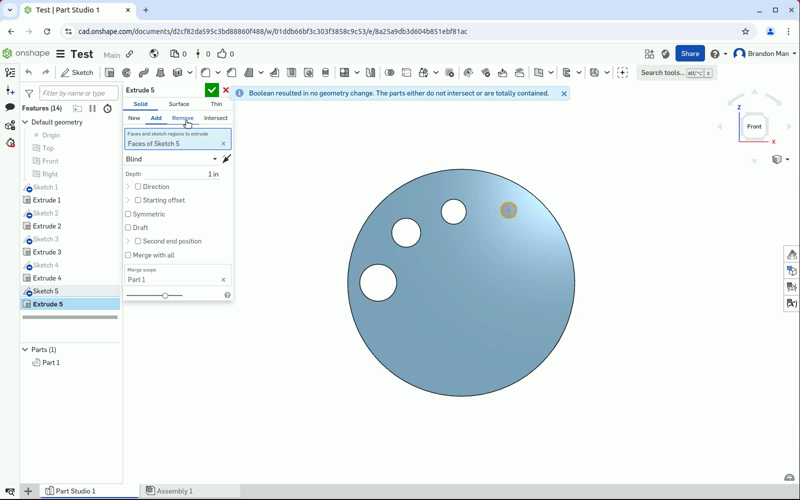
click(186, 120)
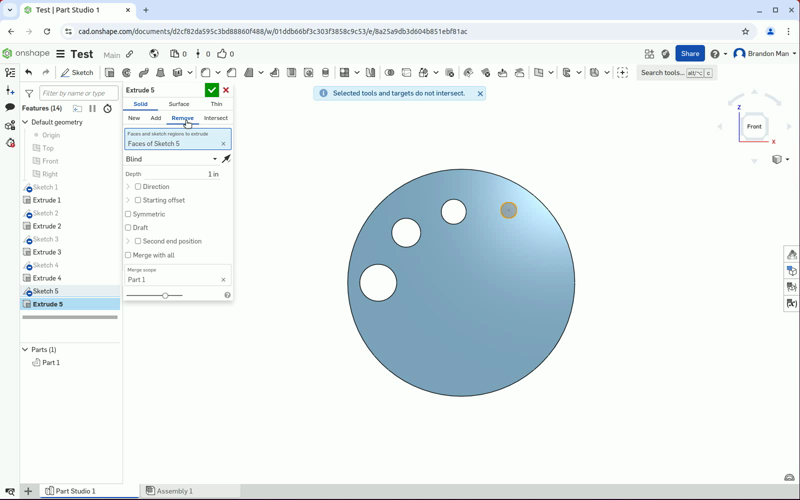
key(tab, 4)
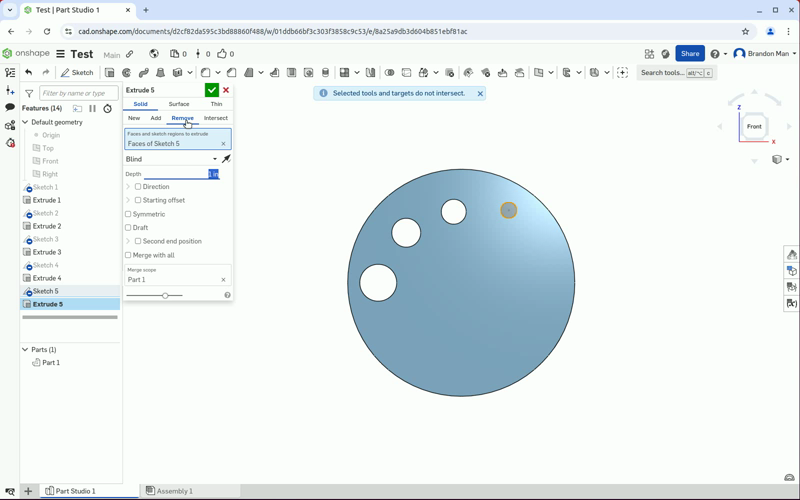
text(-2.648)
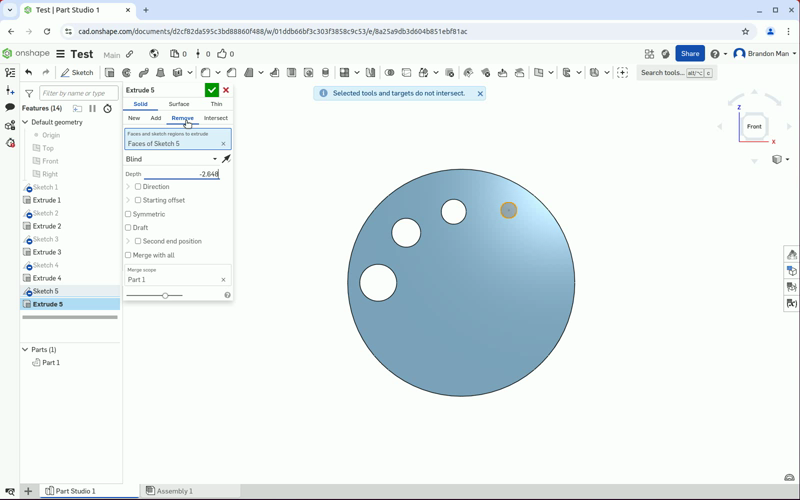
key(tab, 6)
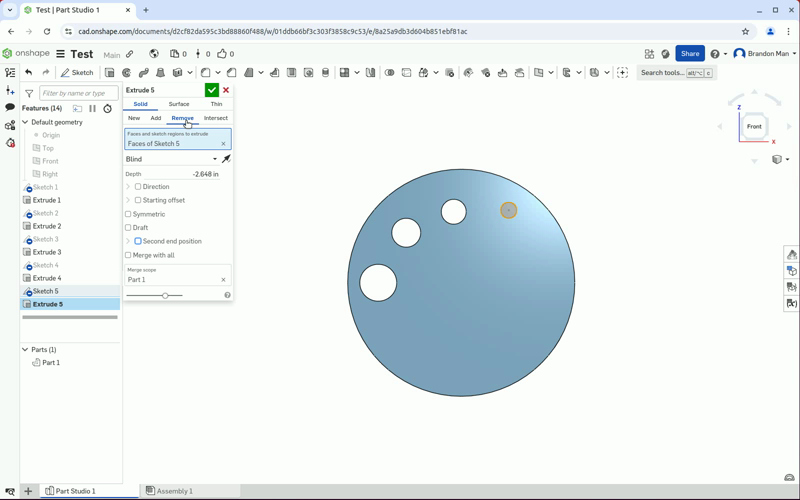
key(space)
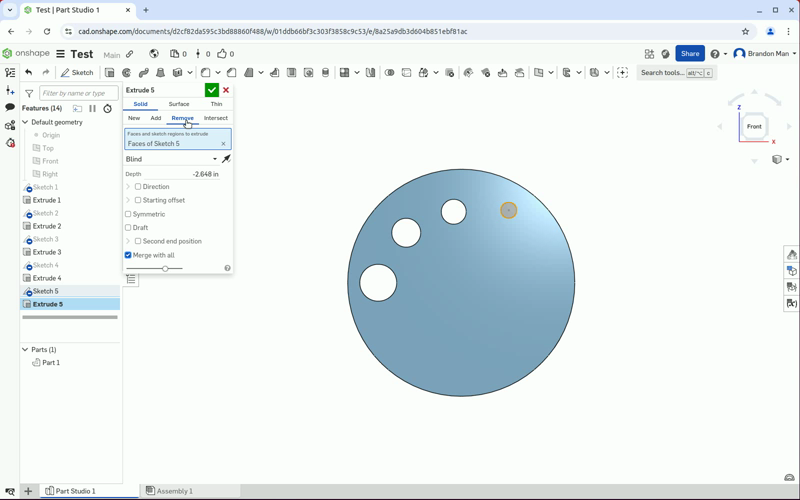
key(enter)
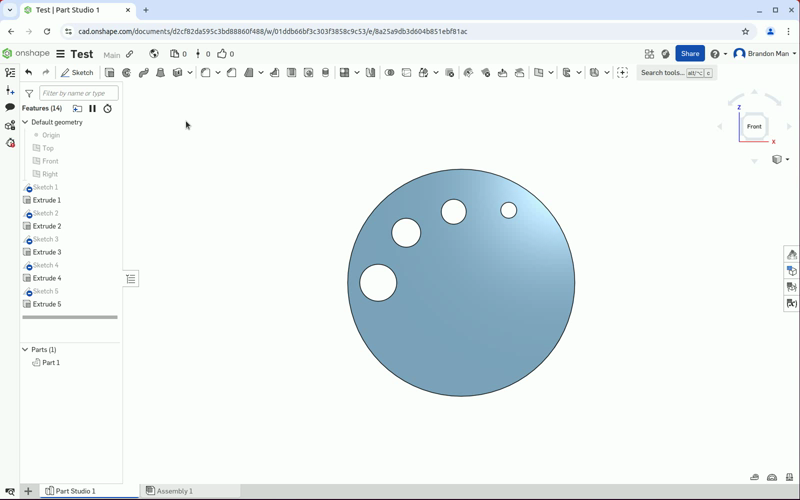
key(shift+h)
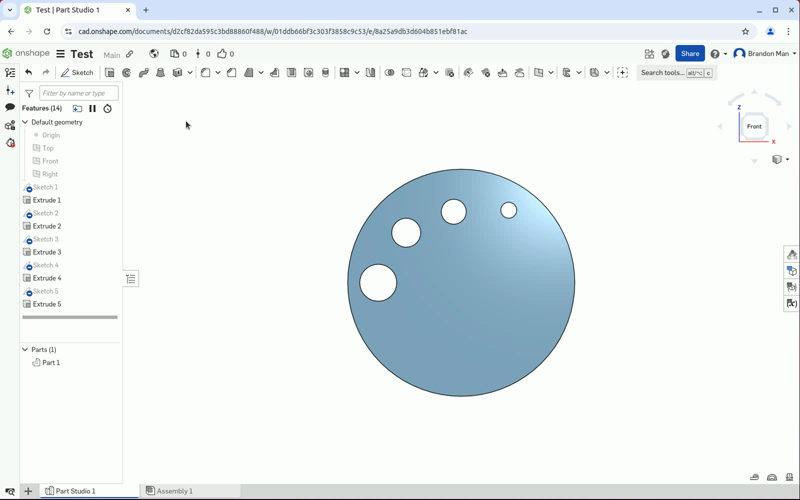
key(shift+h)
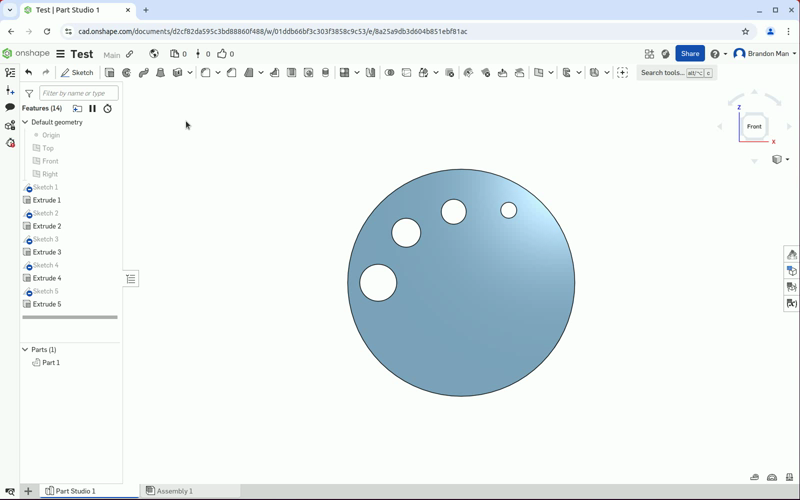
mouse_move(73, 189)
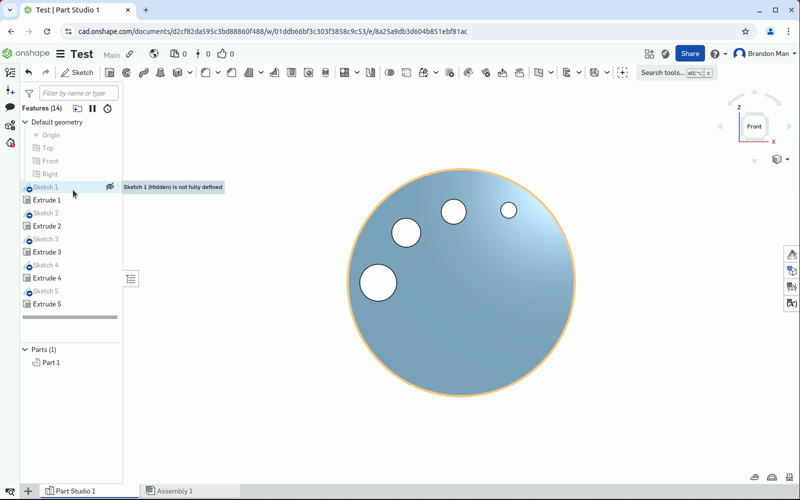
click(73, 189)
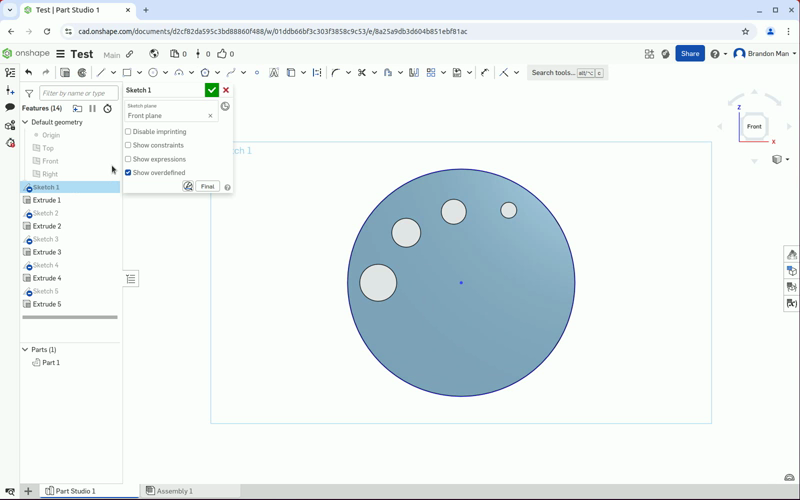
mouse_move(229, 92)
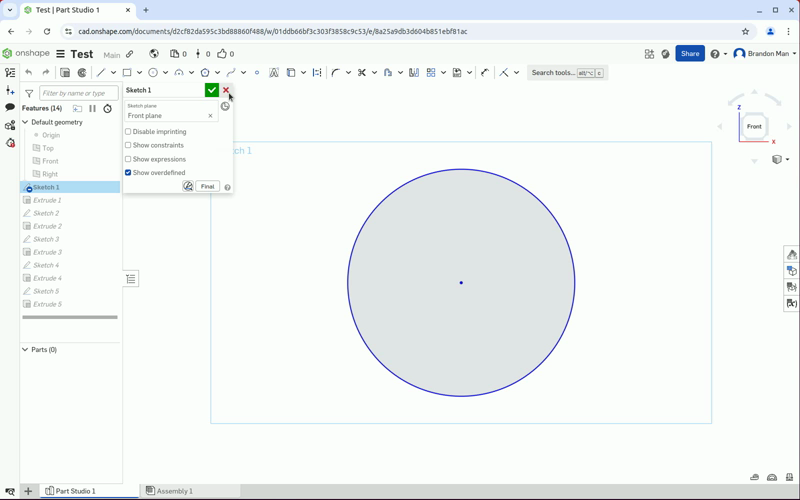
click(229, 92)
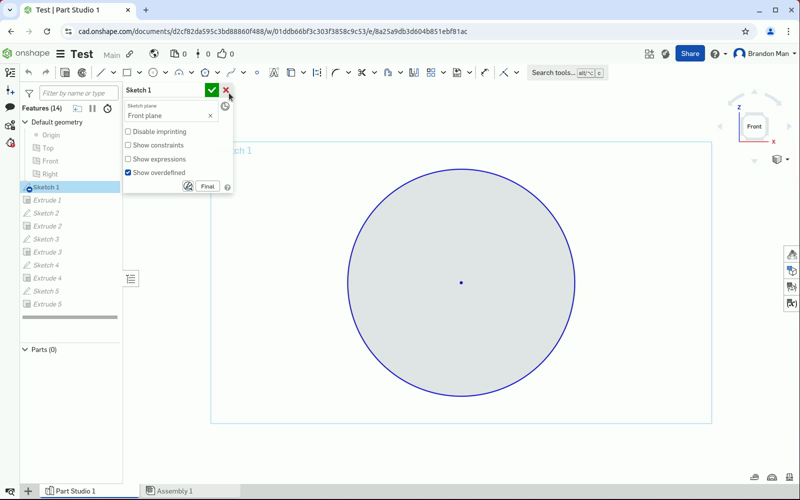
key(shift+s)
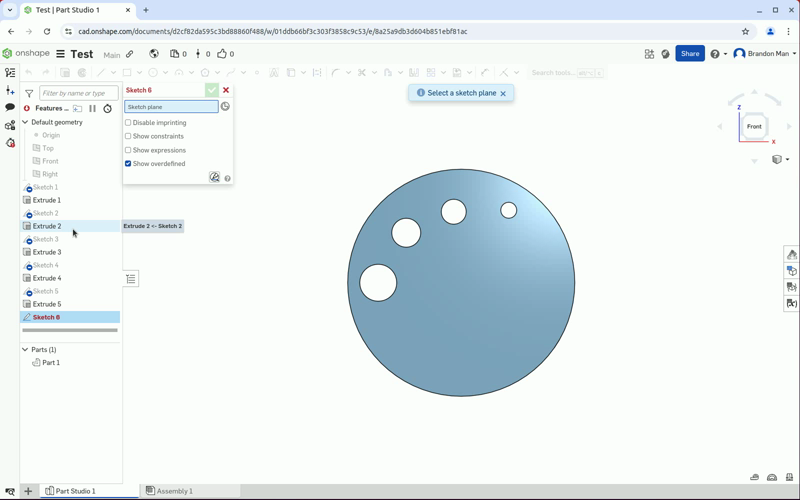
scroll(3)
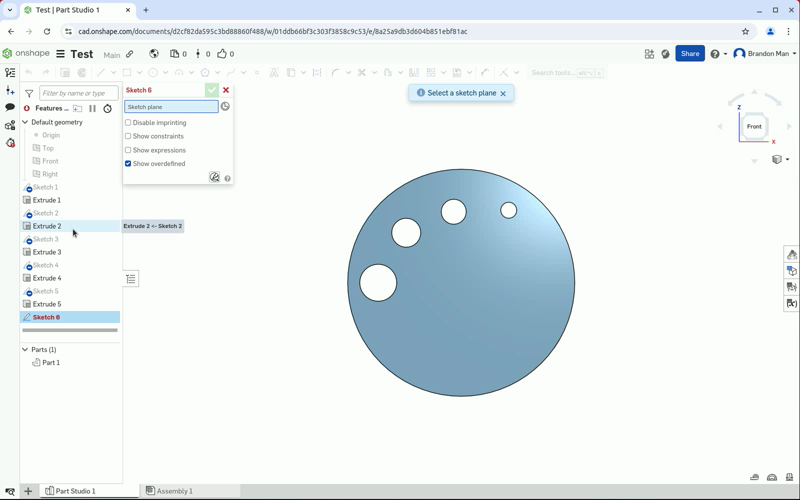
mouse_move(73, 163)
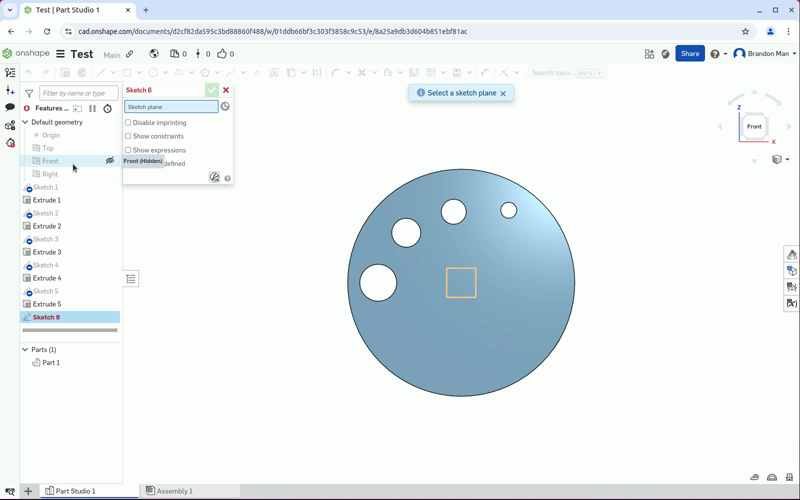
click(73, 163)
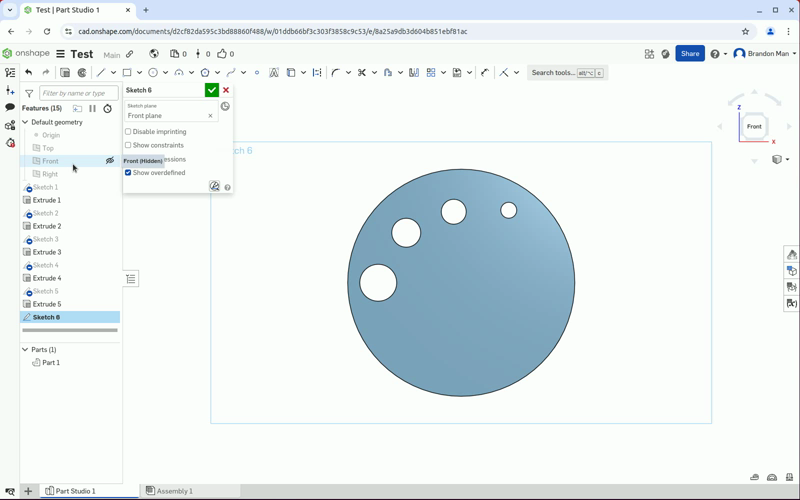
mouse_move(73, 352)
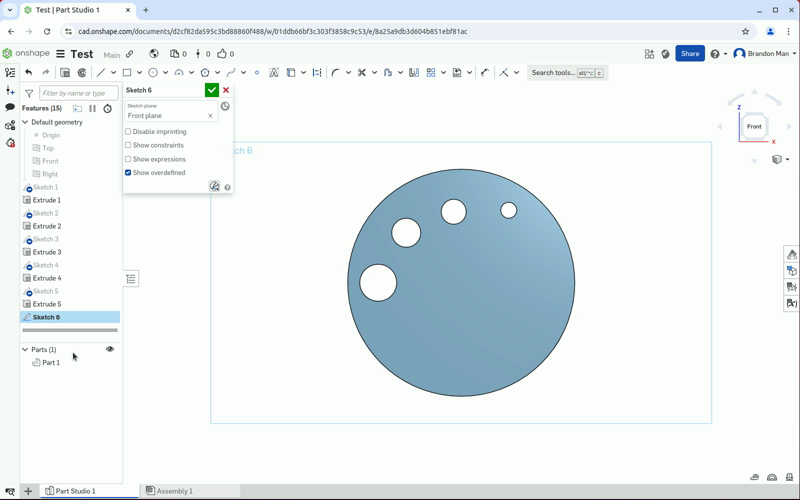
key(y)
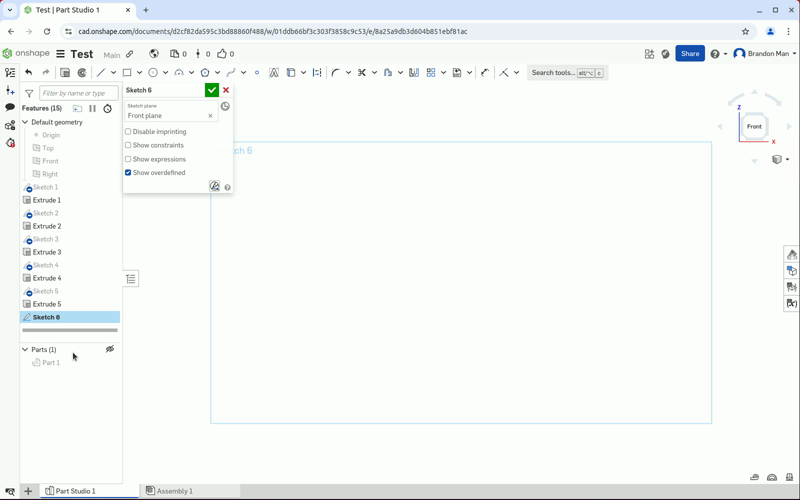
key(c)
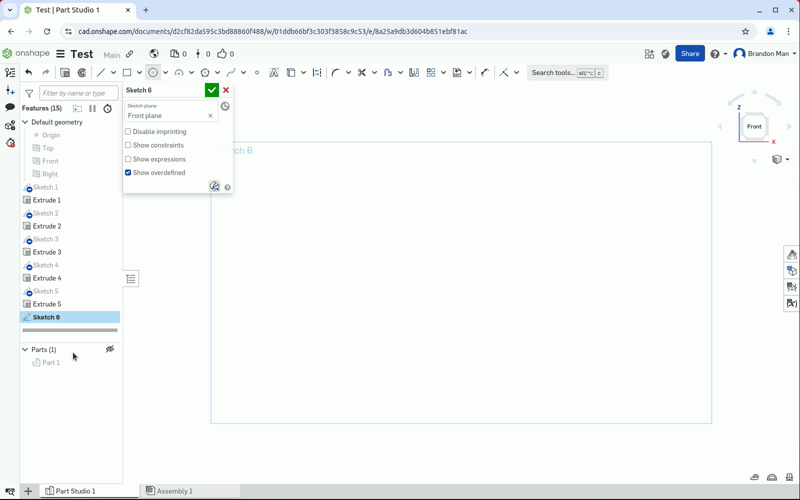
key_down(shift)
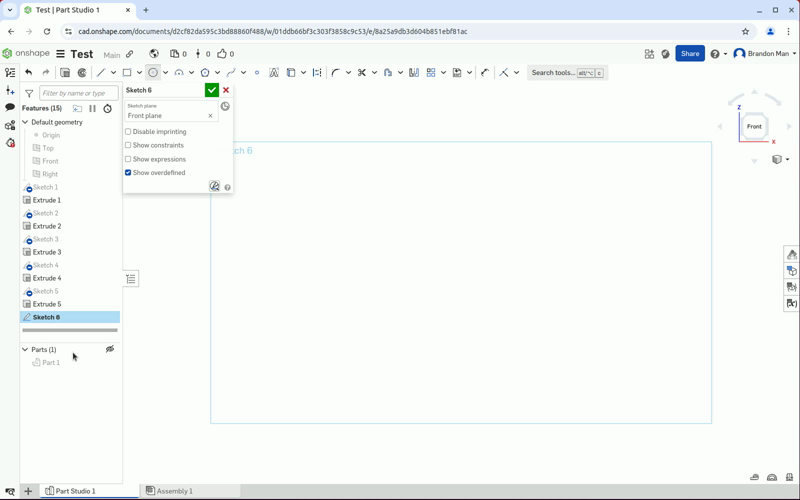
mouse_move(549, 244)
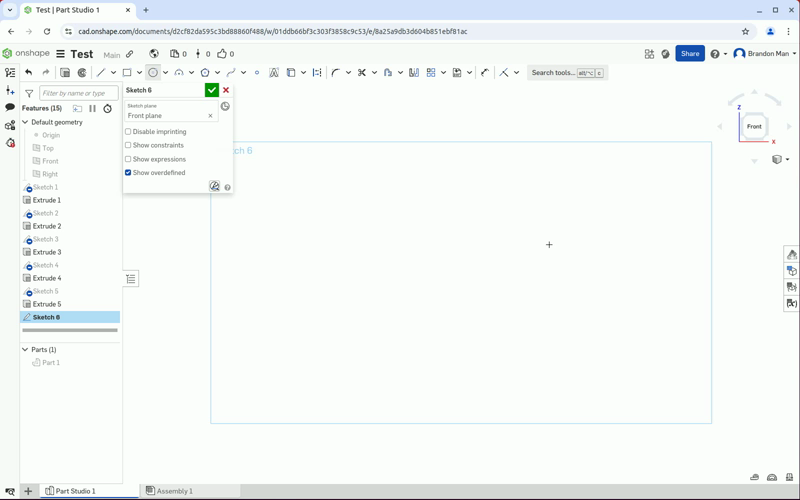
click(549, 244)
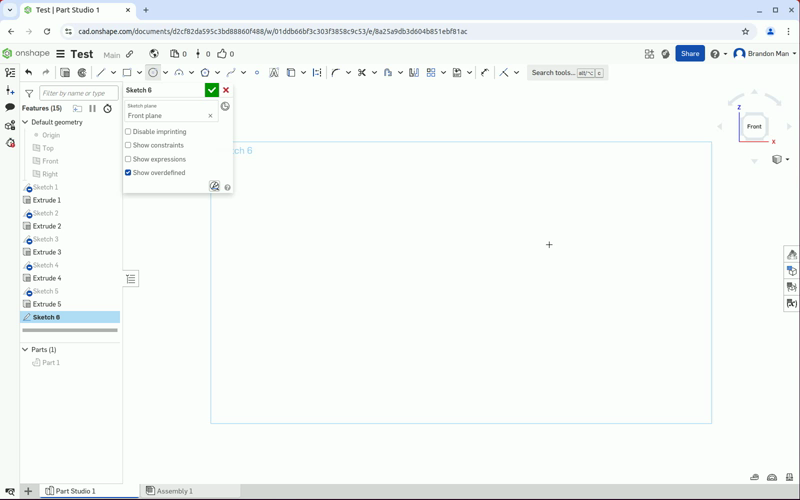
key_up(shift)
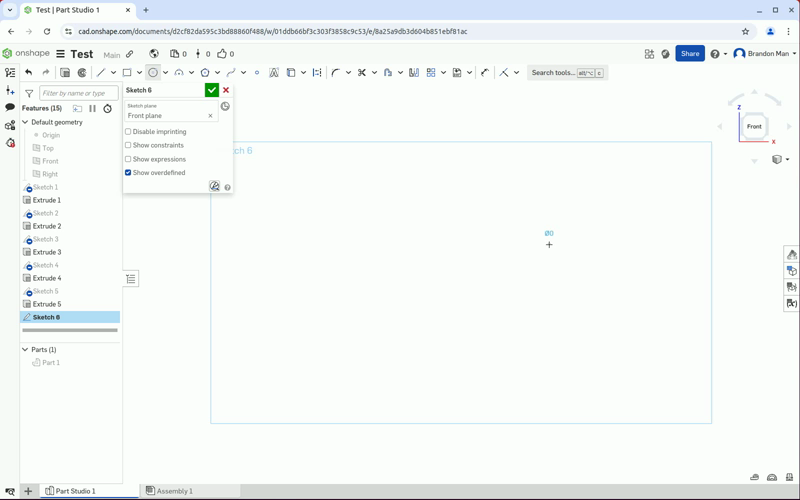
mouse_move(554, 244)
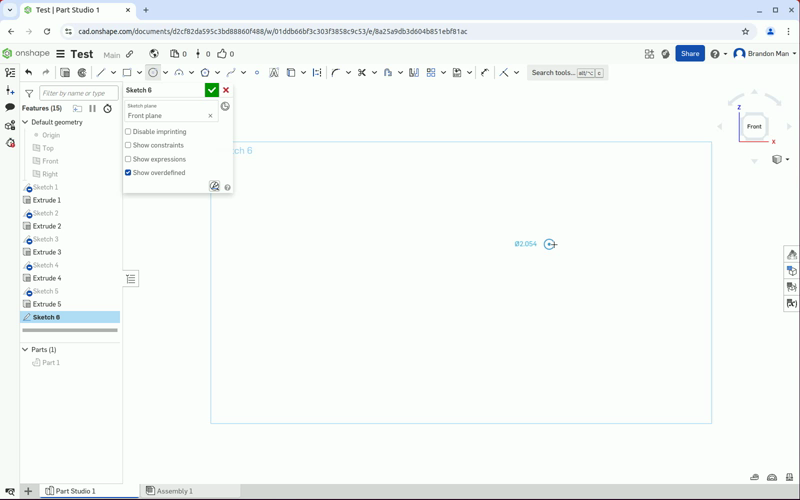
click(554, 244)
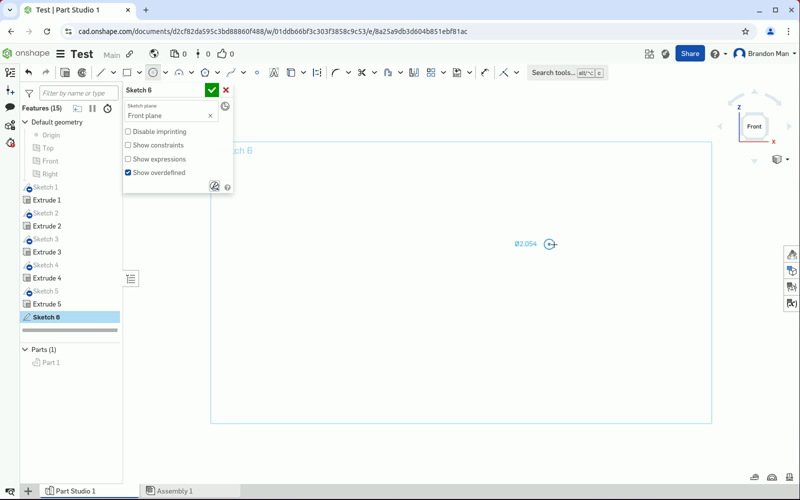
key(esc)
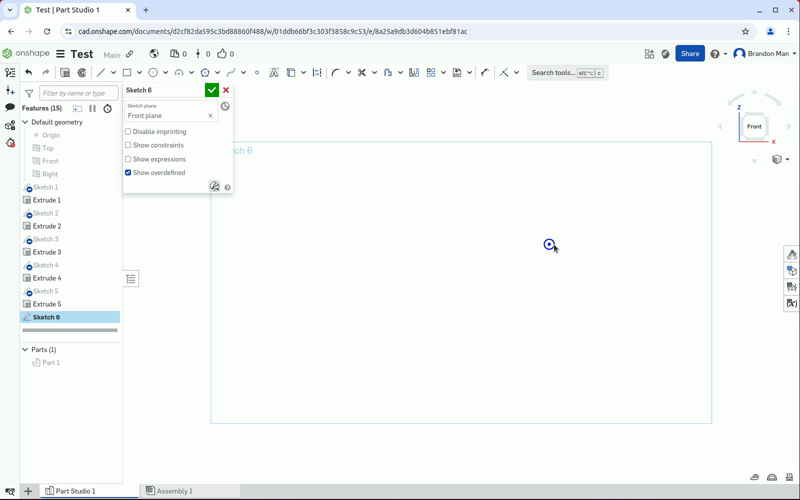
mouse_move(549, 247)
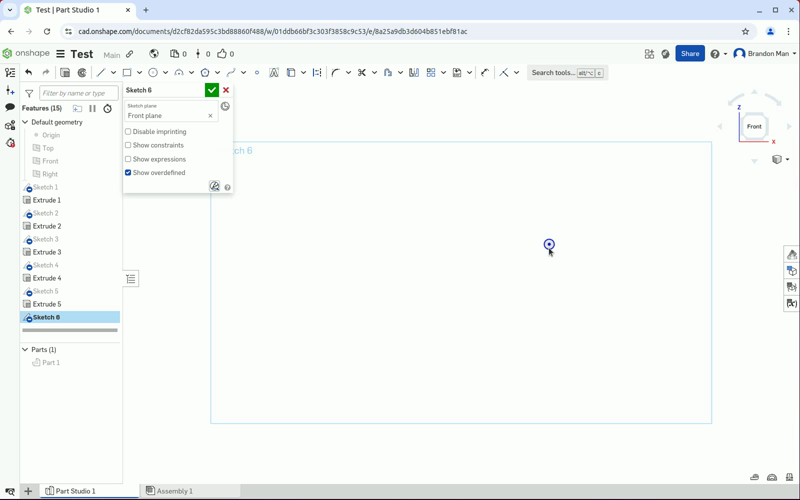
scroll(6)
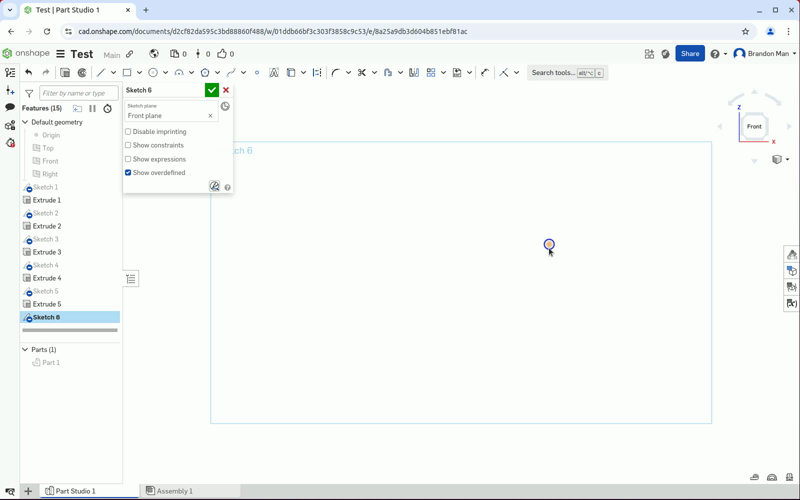
scroll(6)
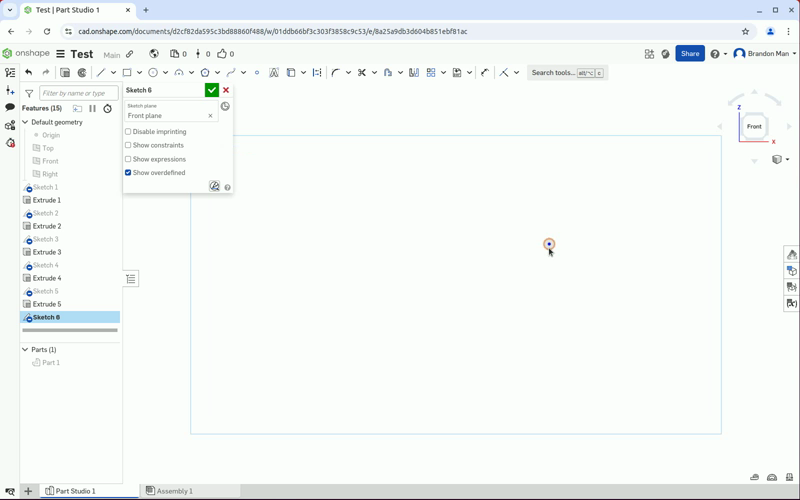
scroll(6)
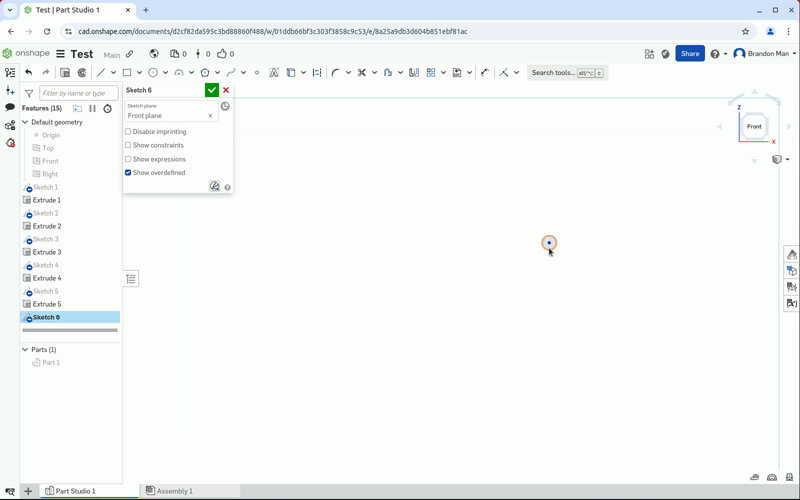
scroll(6)
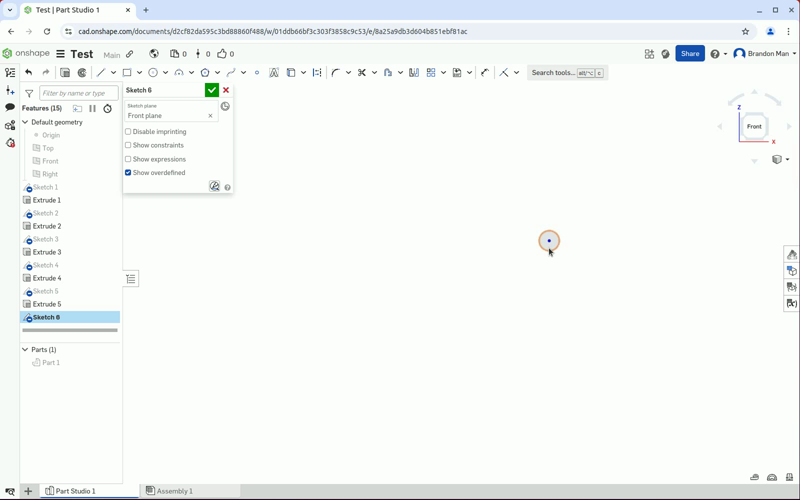
scroll(6)
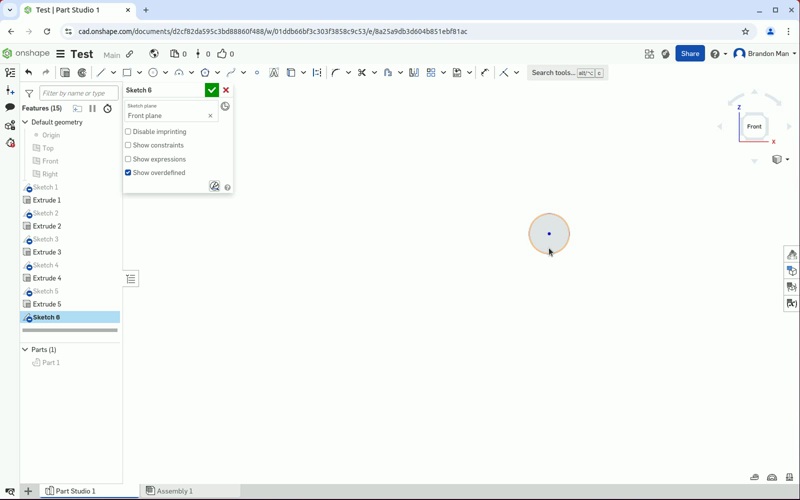
scroll(6)
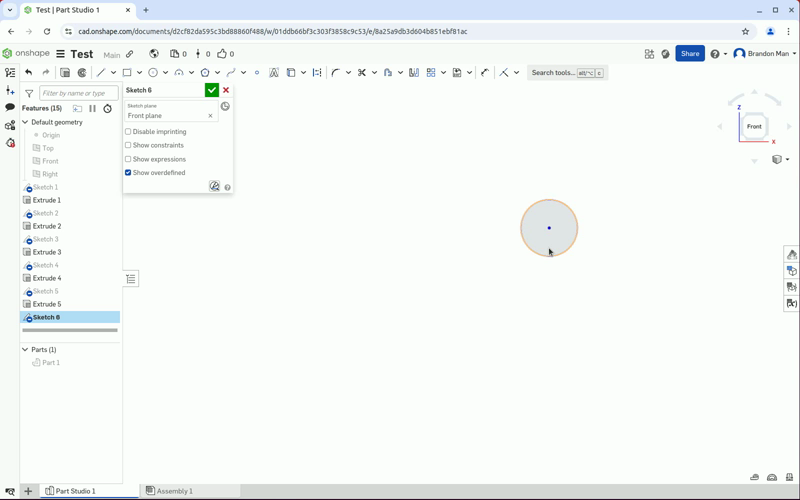
scroll(6)
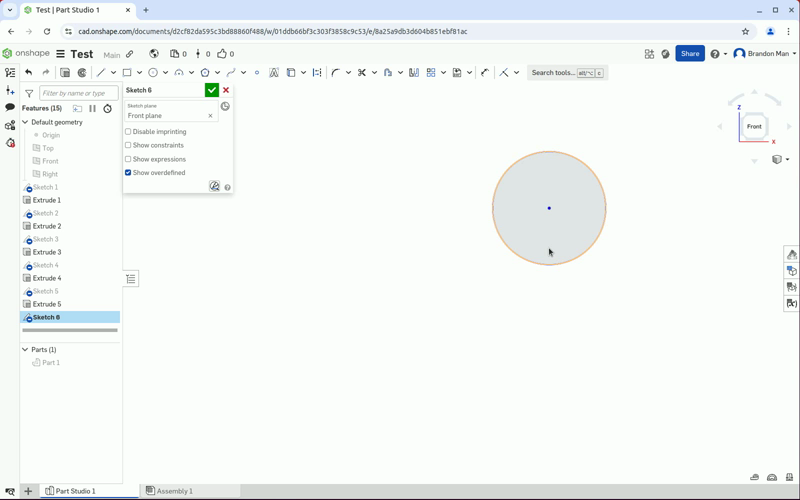
click(549, 247)
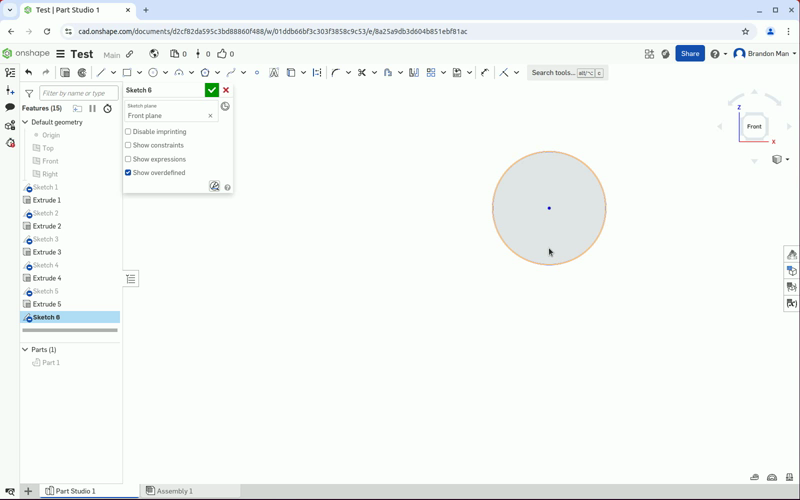
scroll(-6)
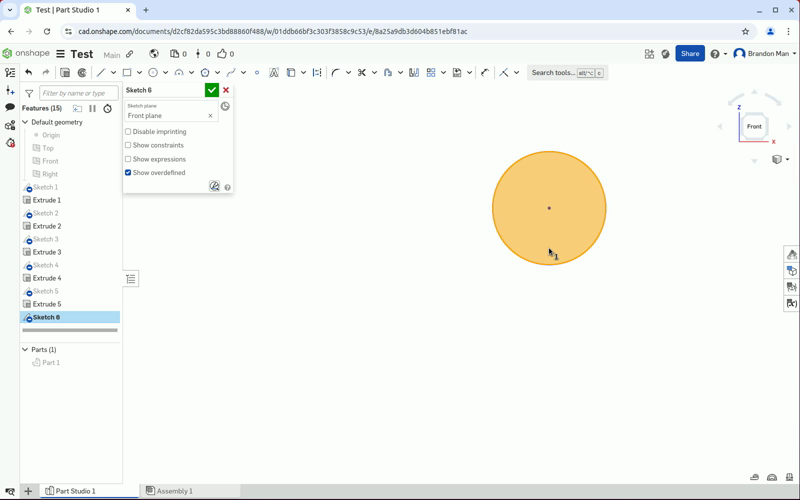
scroll(-6)
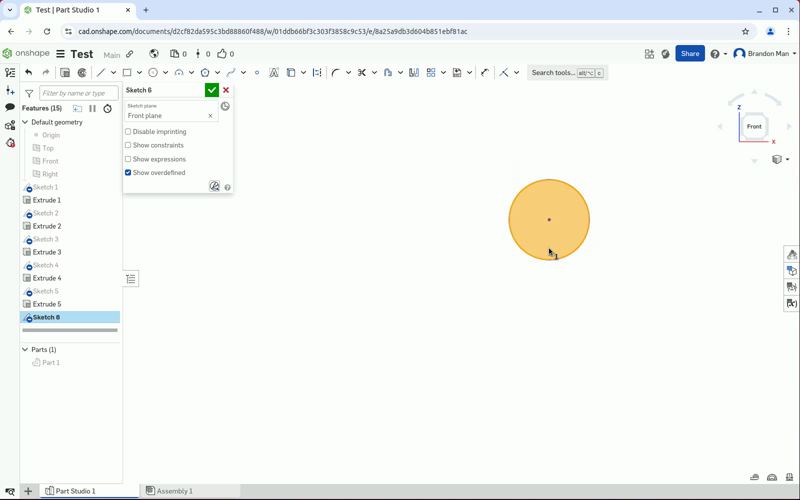
scroll(-6)
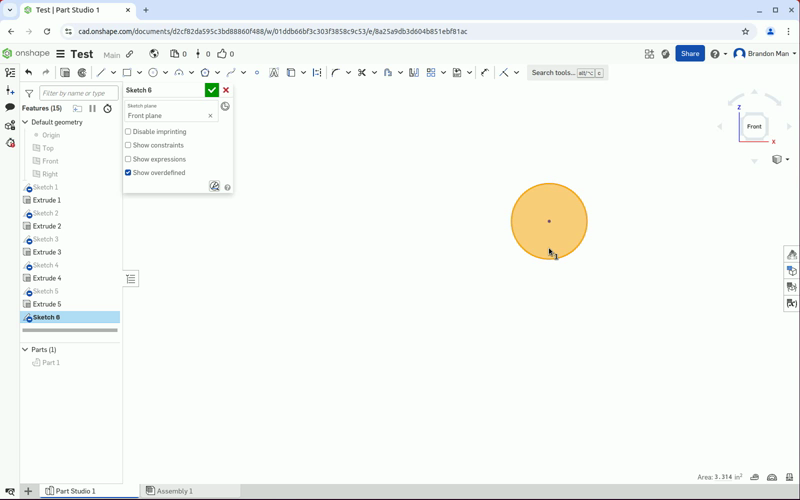
scroll(-6)
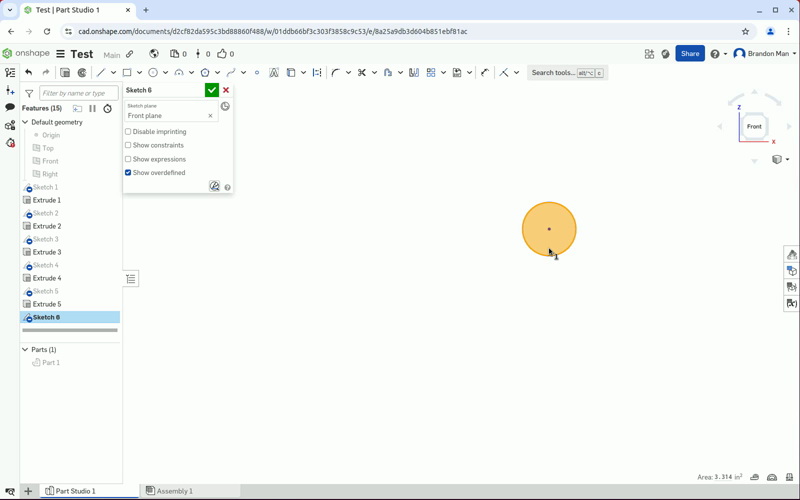
scroll(-6)
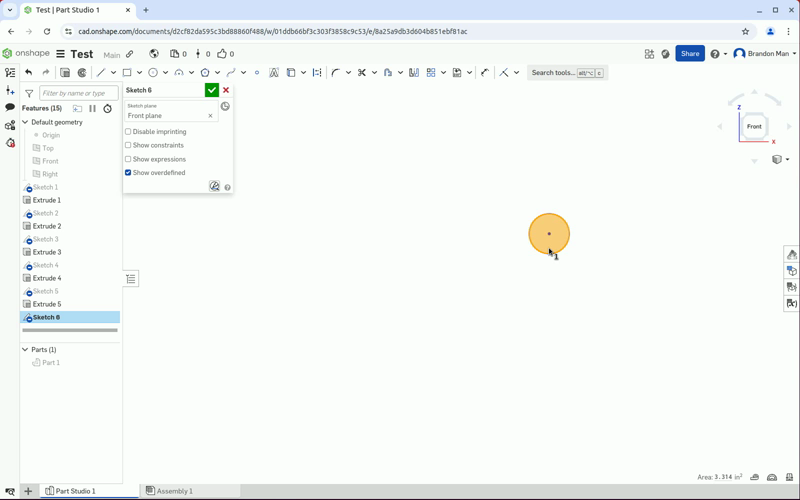
scroll(-6)
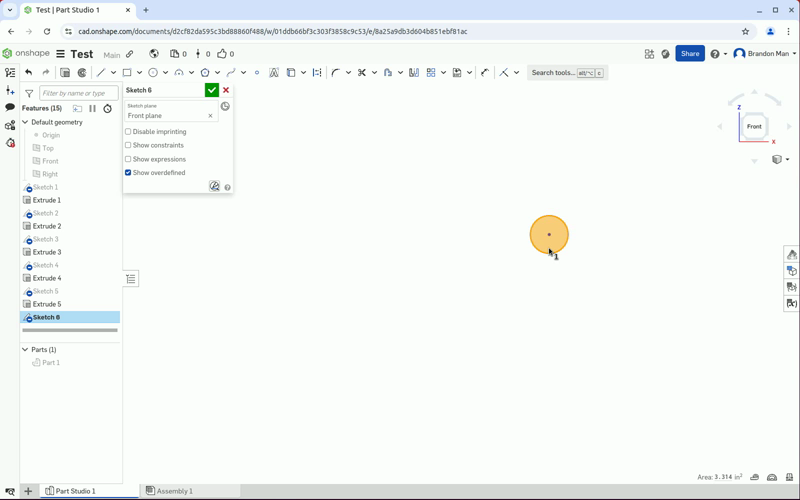
scroll(-6)
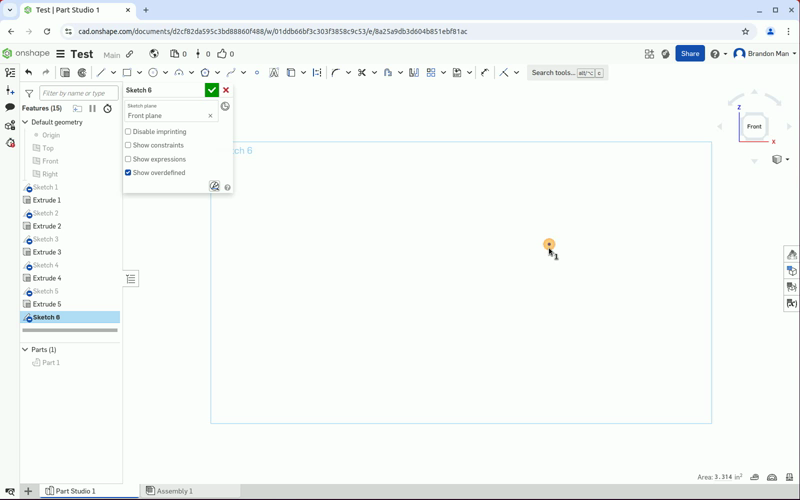
mouse_move(73, 352)
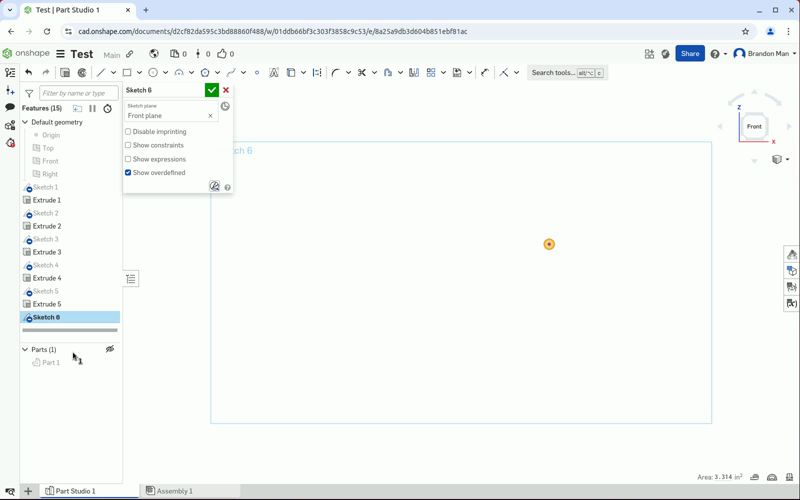
key(shift+y)
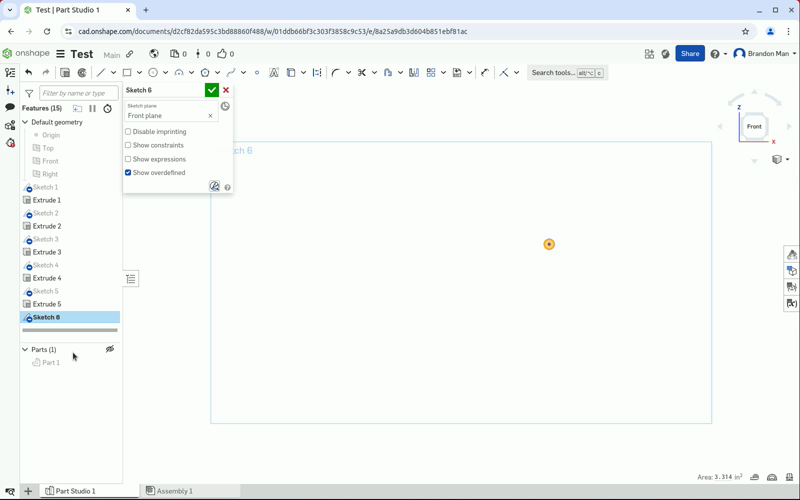
key(shift+e)
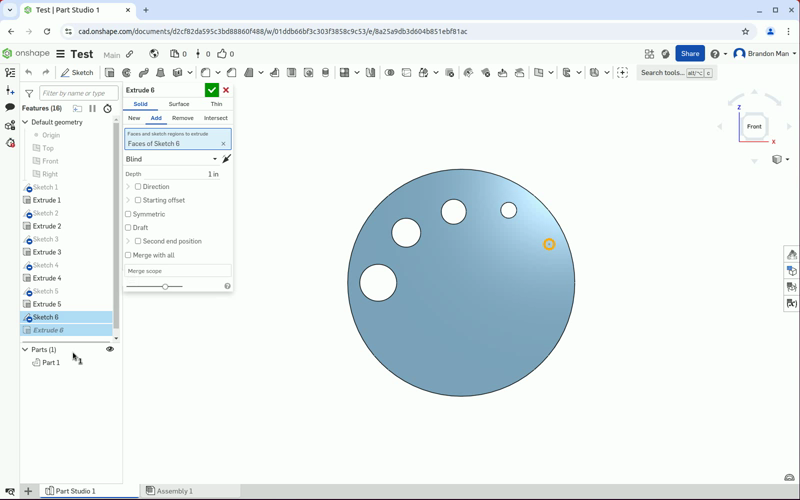
mouse_move(143, 106)
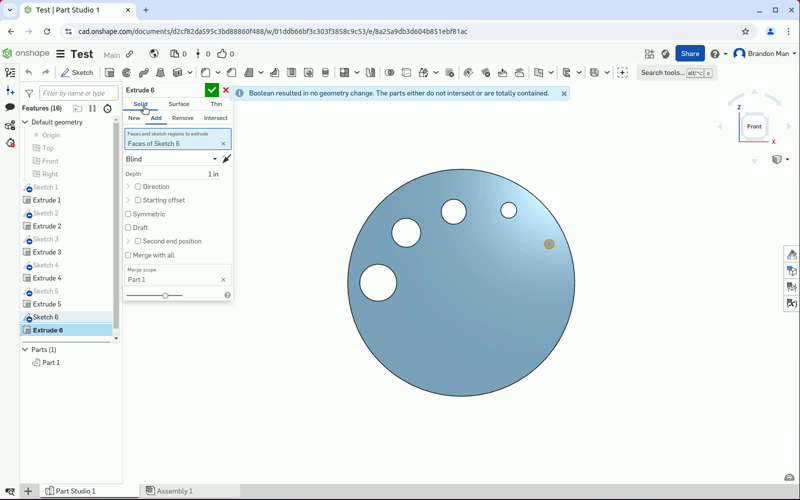
click(143, 106)
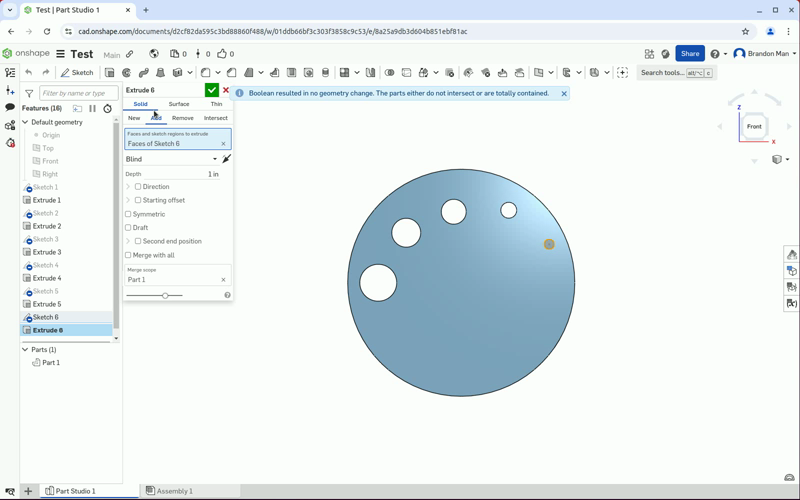
mouse_move(186, 120)
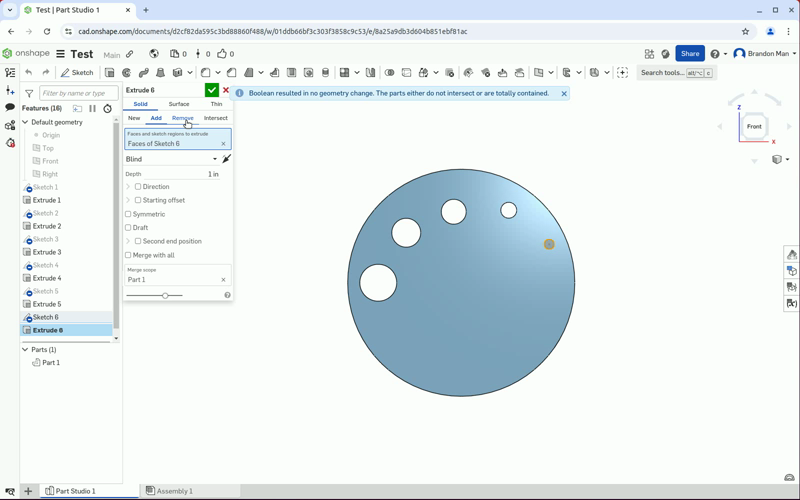
click(186, 120)
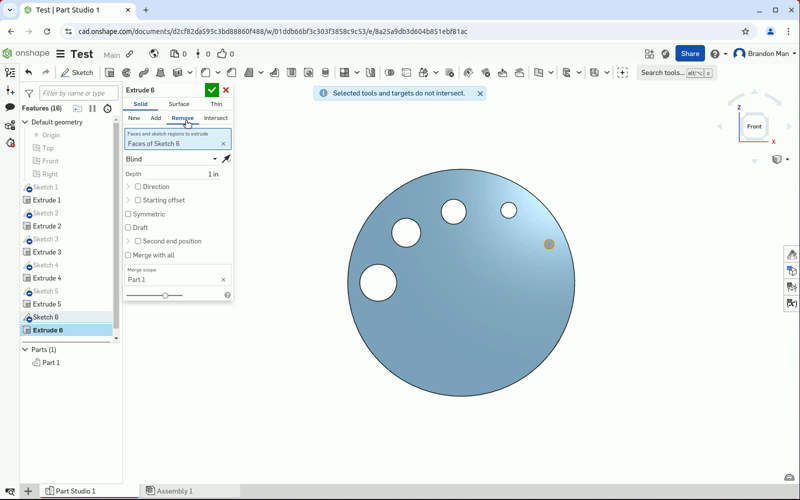
key(tab, 4)
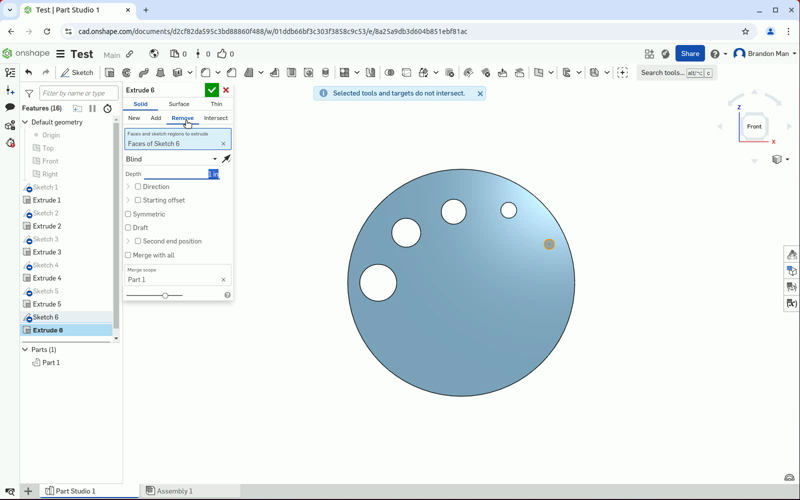
text(-2.648)
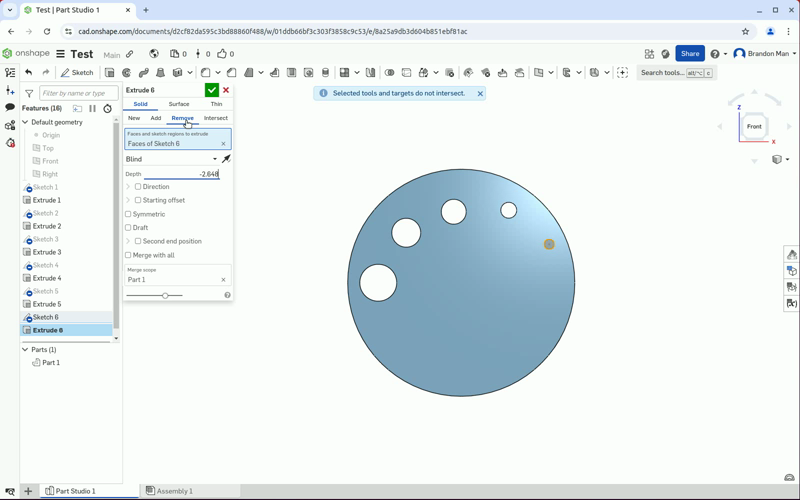
key(tab, 6)
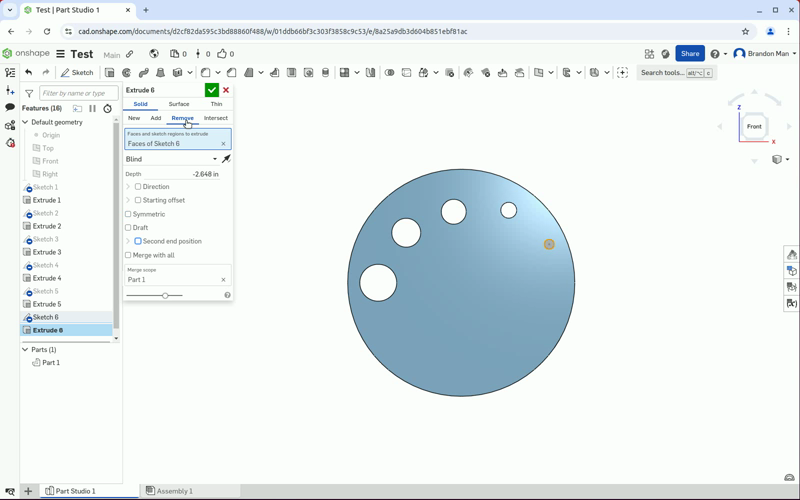
key(space)
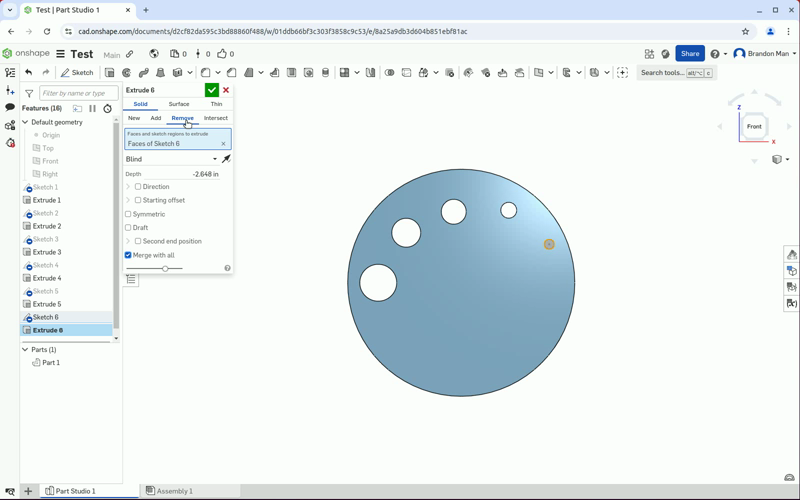
key(enter)
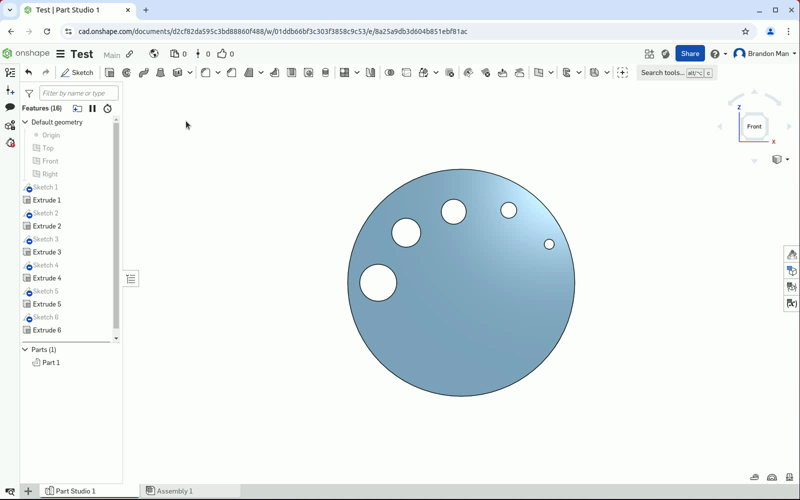
key(shift+h)
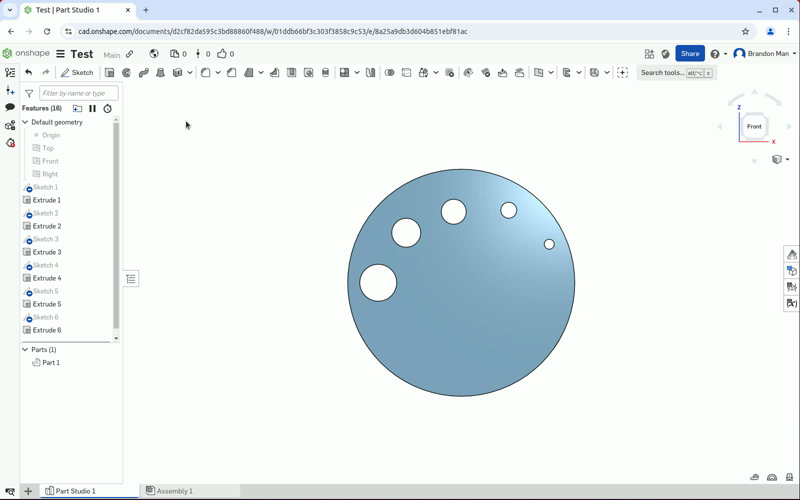
key(shift+h)
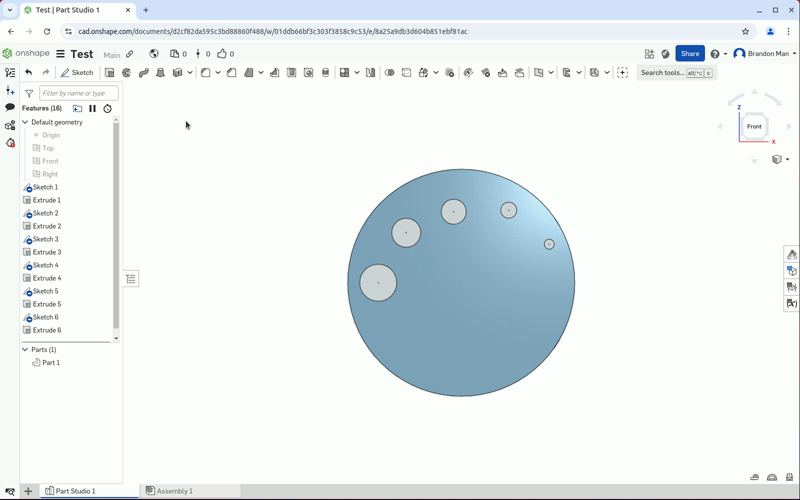
key(shift+7)
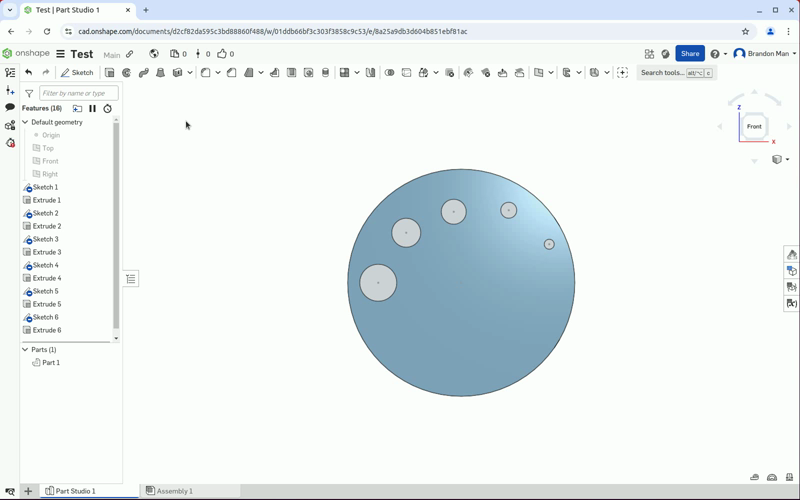
key(left, 2)
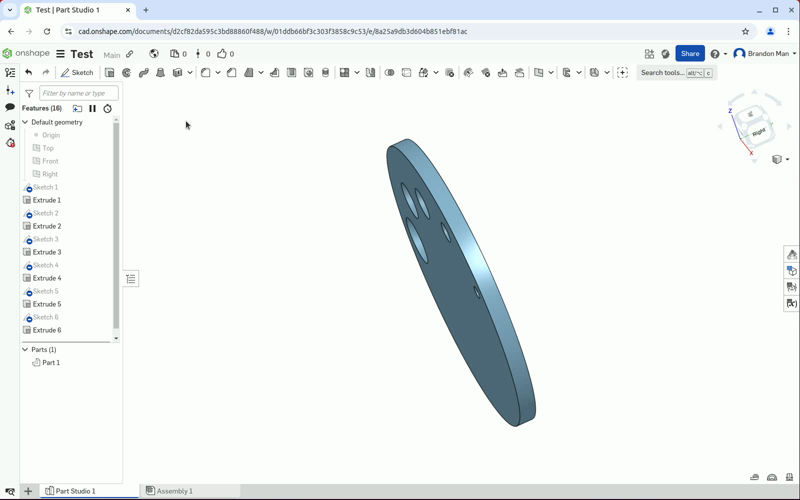
key(down, 2)
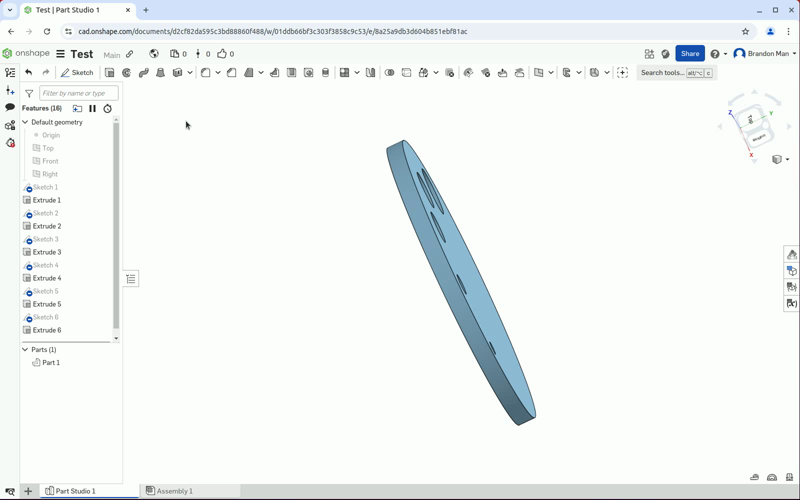
key(up, 2)
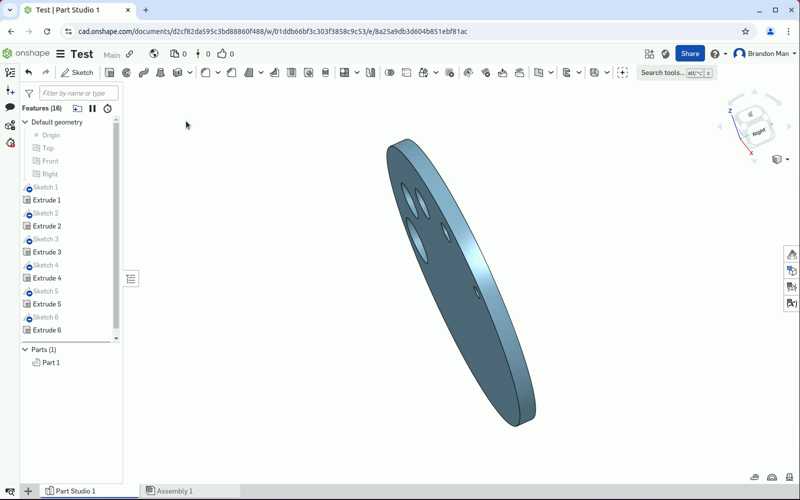
key(right, 2)
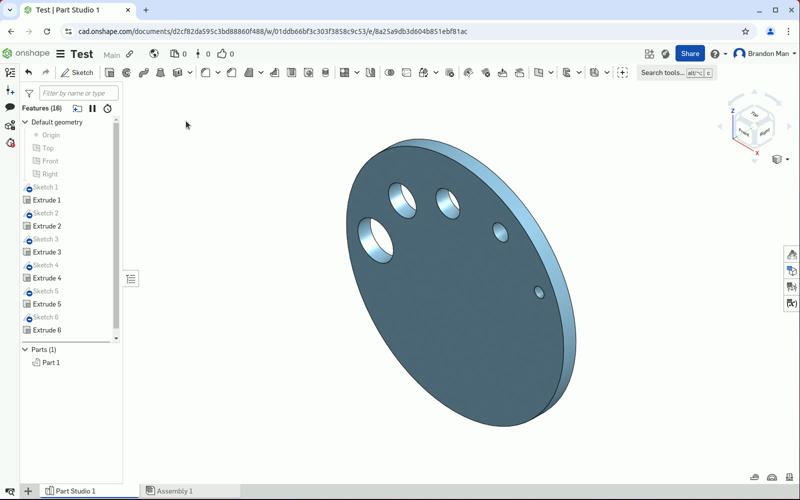
mouse_move(69, 189)
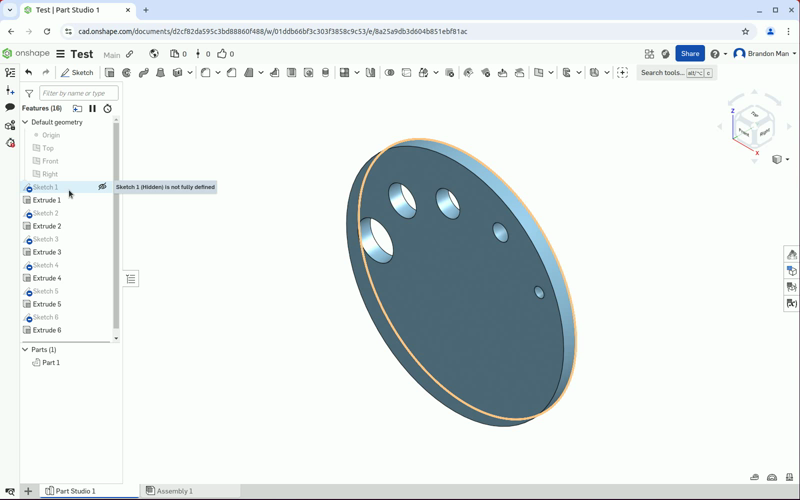
click(69, 189)